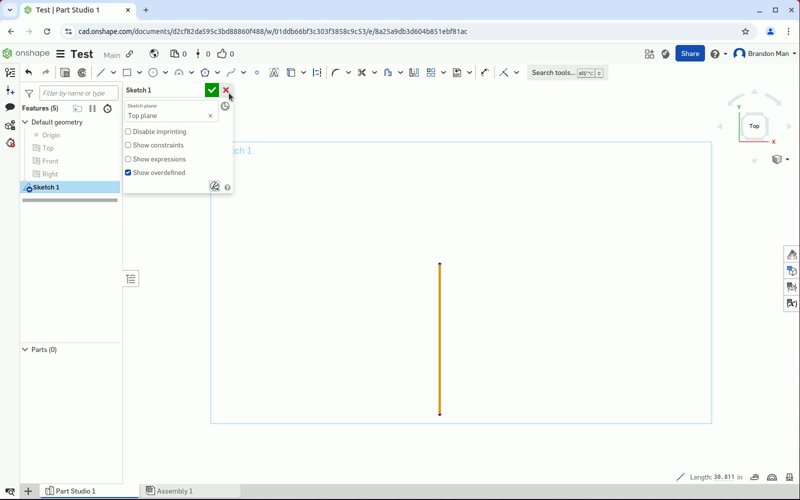
key(shift+h)
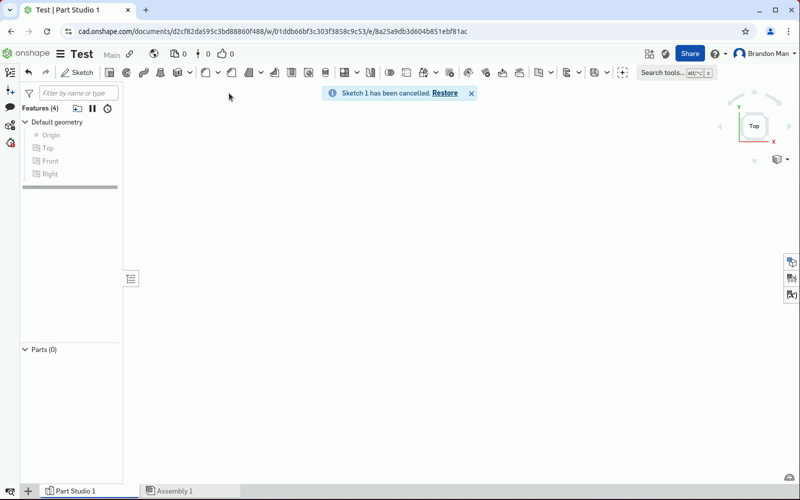
mouse_move(73, 352)
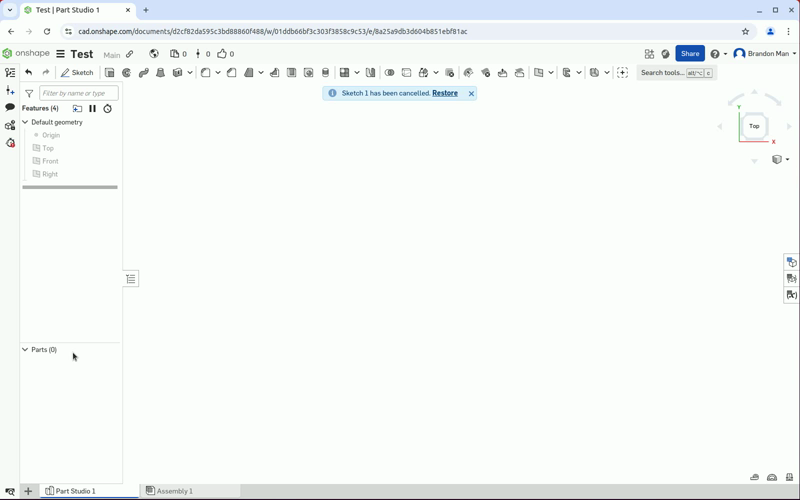
key(y)
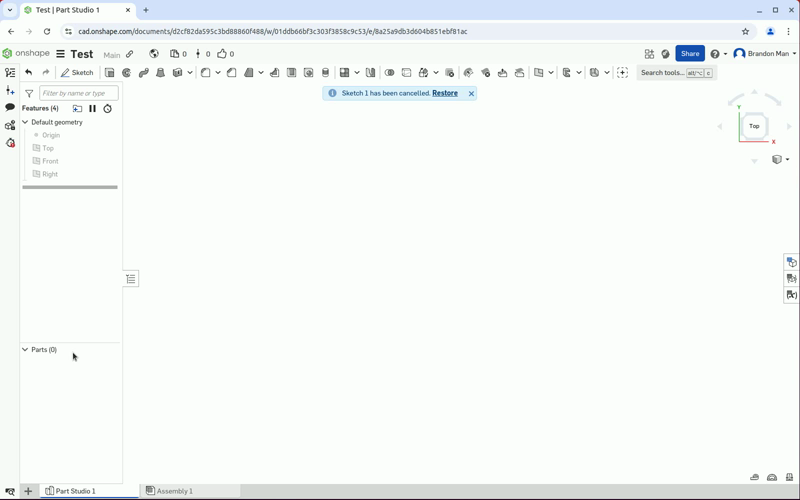
key(shift+p)
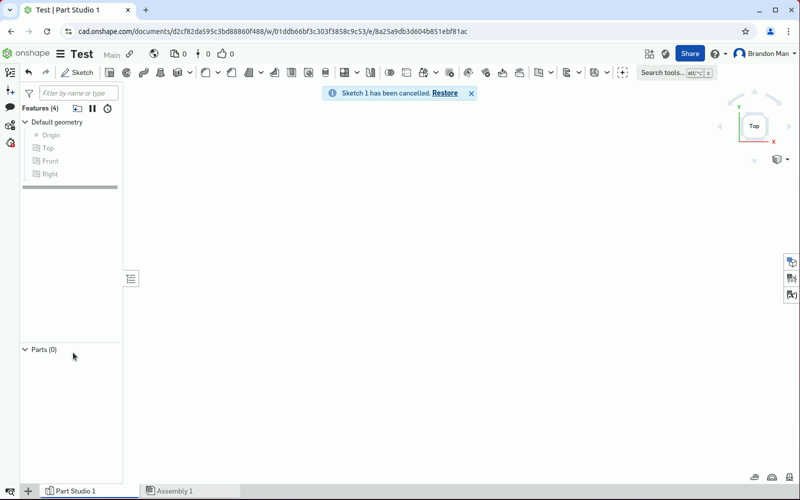
key(space)
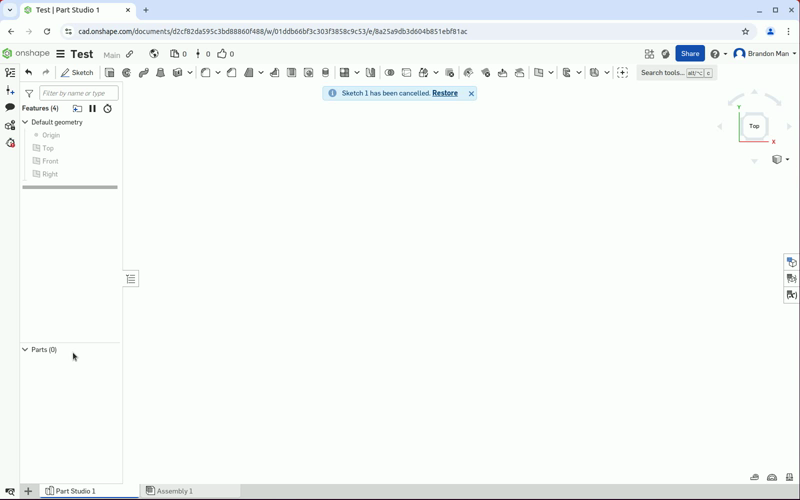
key_down(shift)
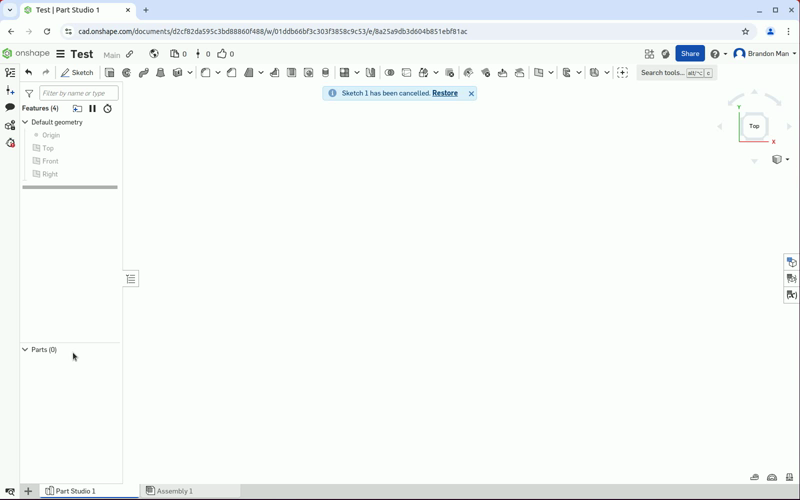
key(up)
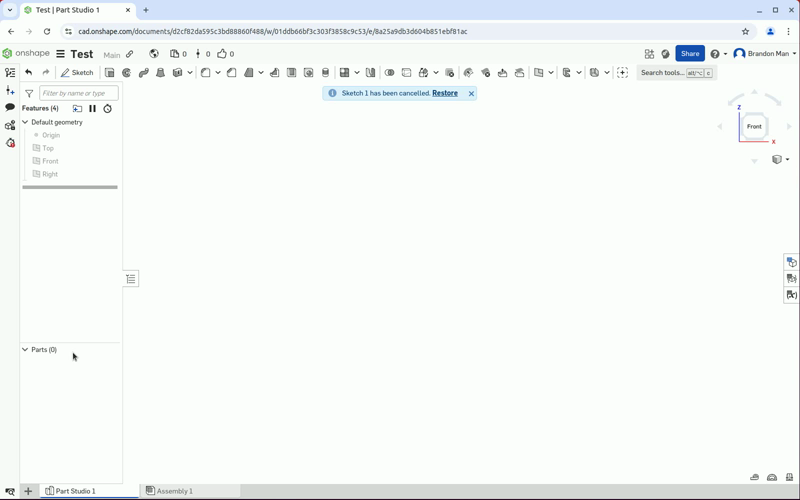
key_up(shift)
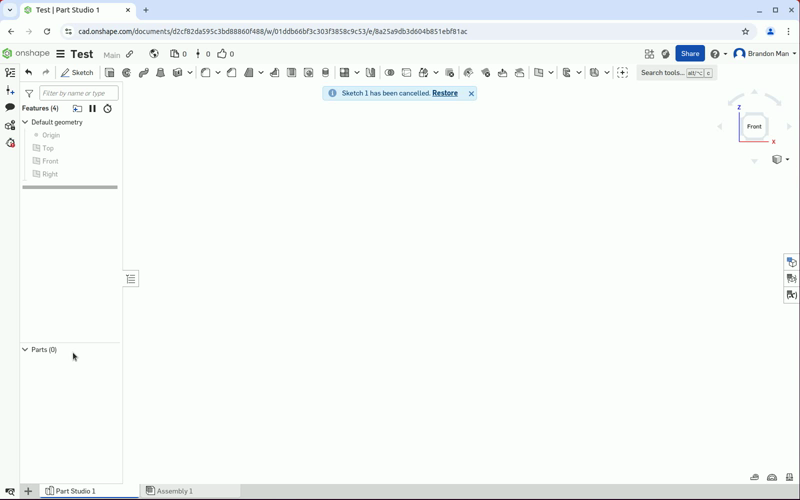
key(space)
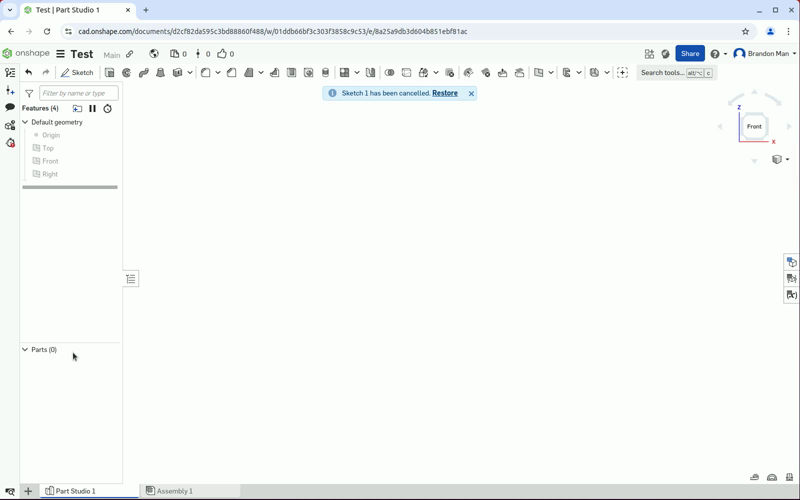
key_down(shift)
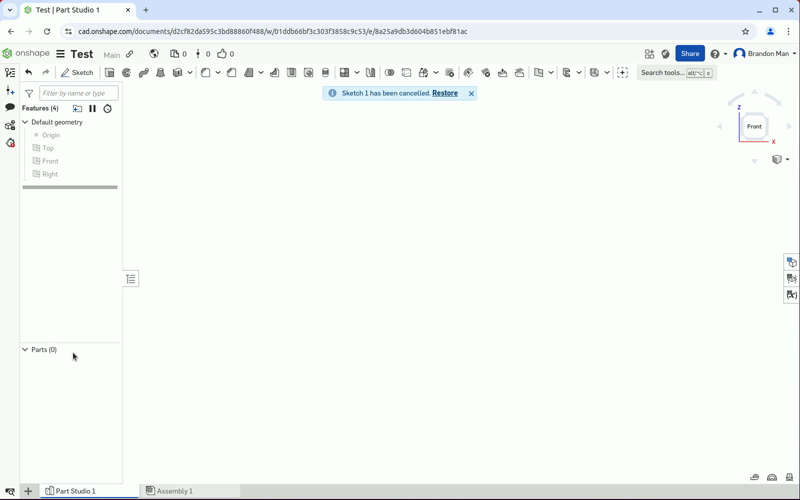
key(left)
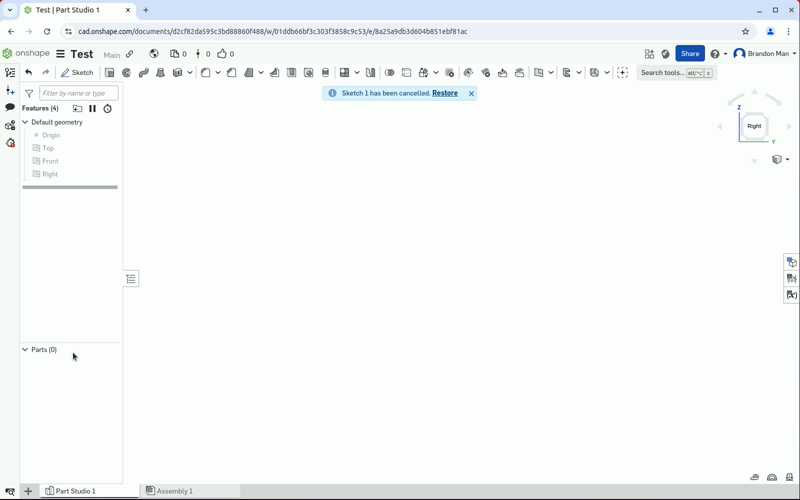
key_up(shift)
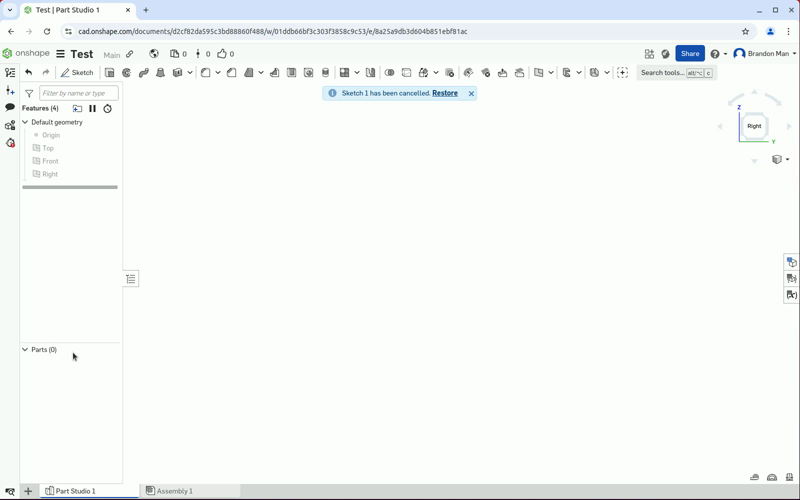
mouse_move(73, 352)
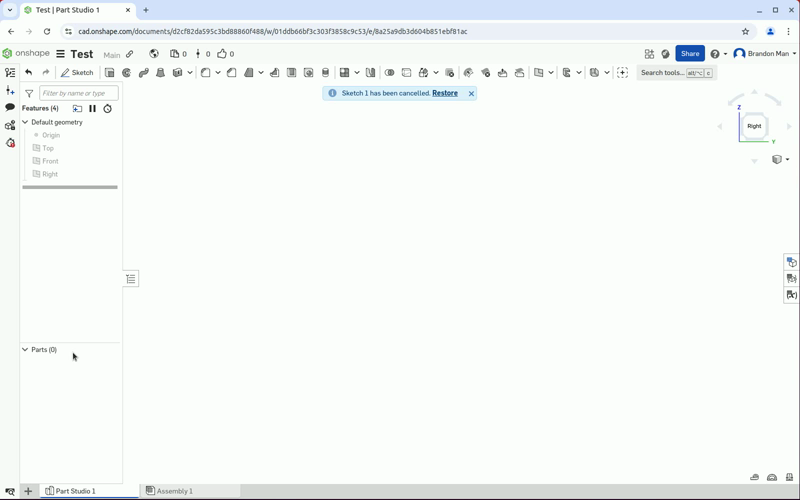
key(shift+y)
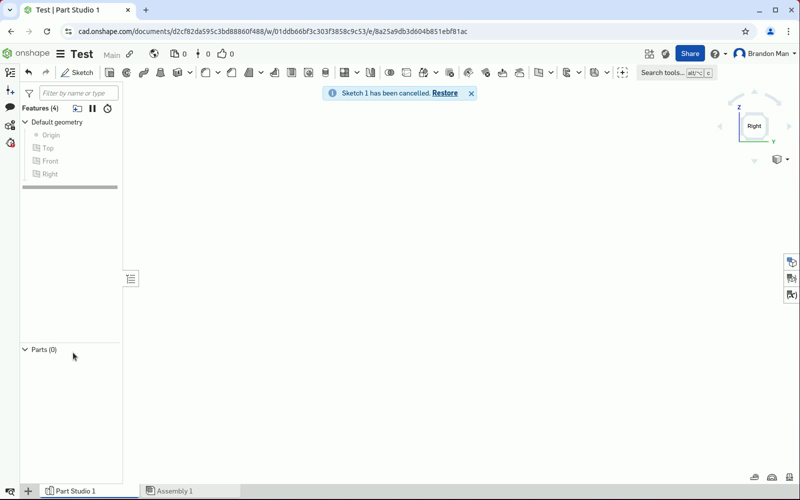
key(shift+s)
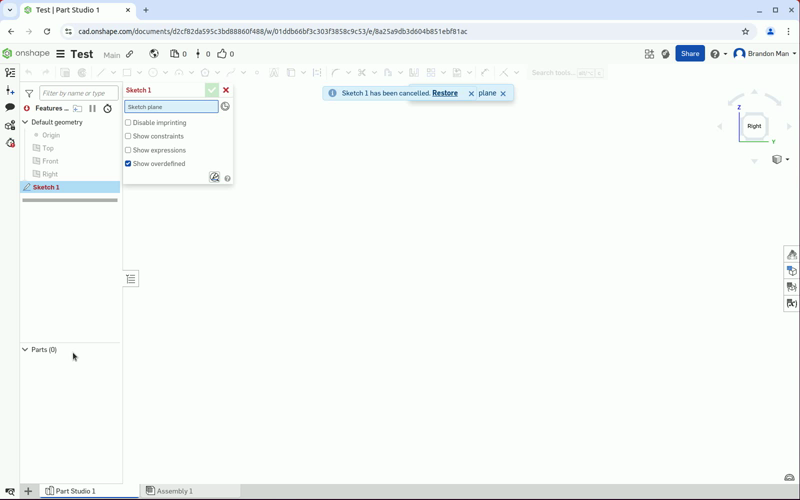
mouse_move(73, 176)
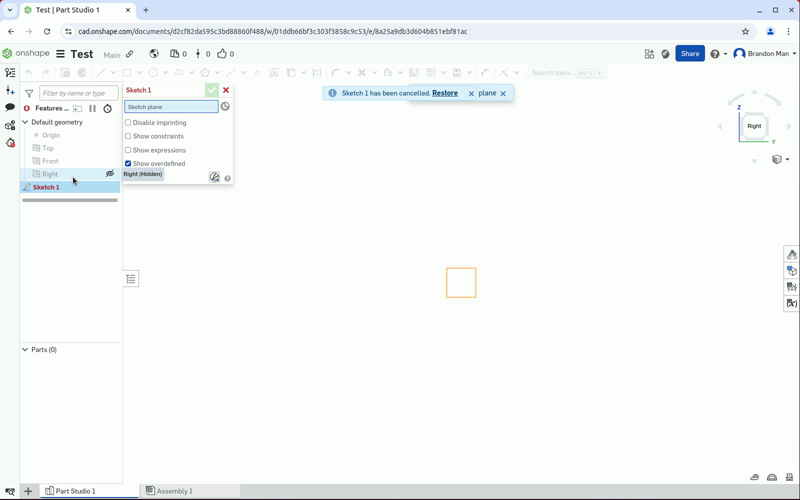
click(73, 176)
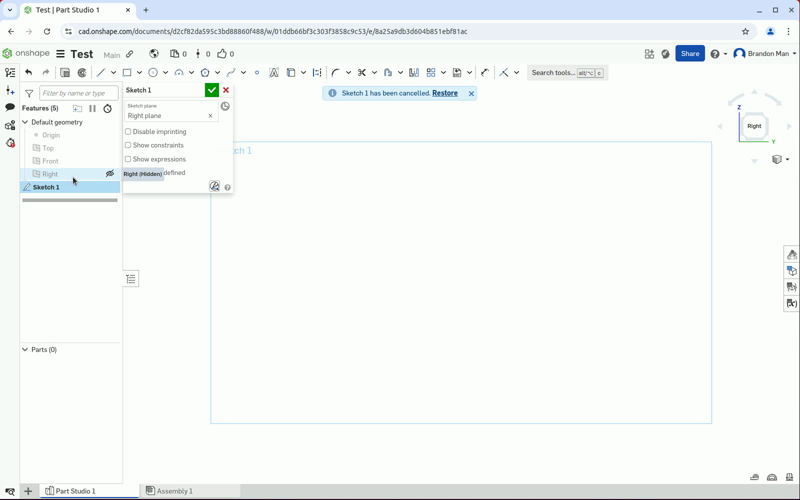
mouse_move(73, 352)
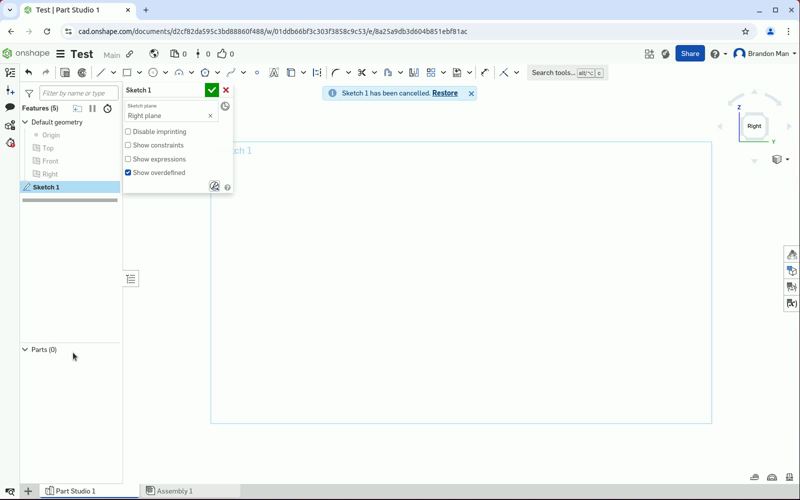
key(y)
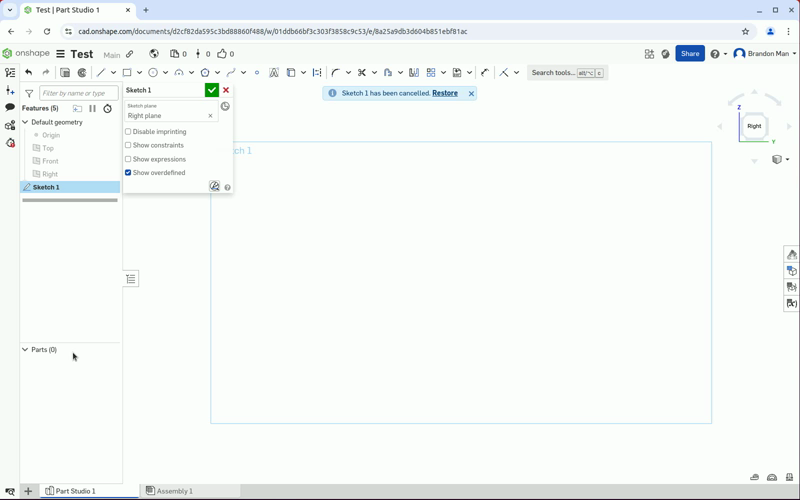
key(l)
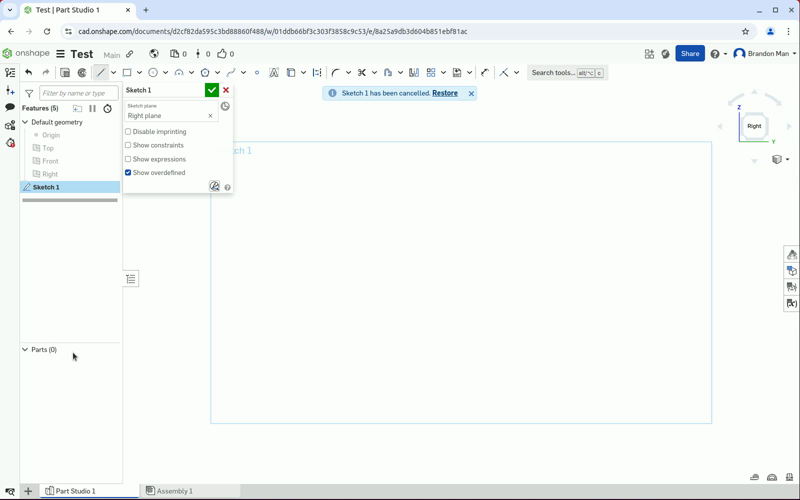
key_down(shift)
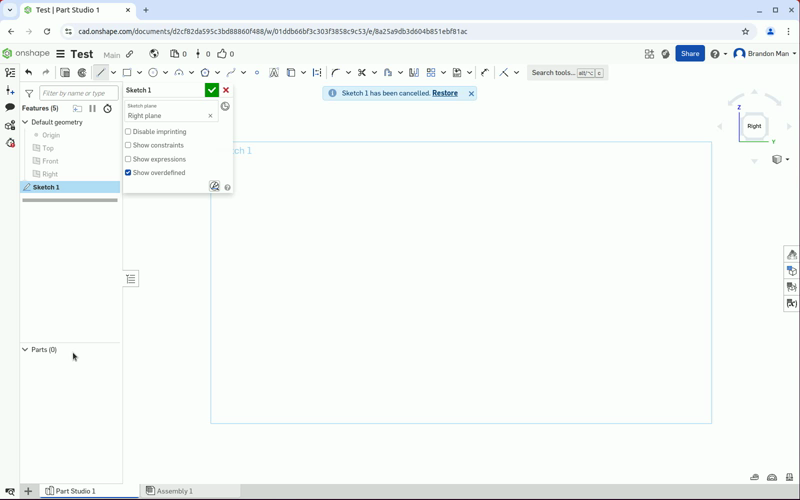
mouse_move(357, 349)
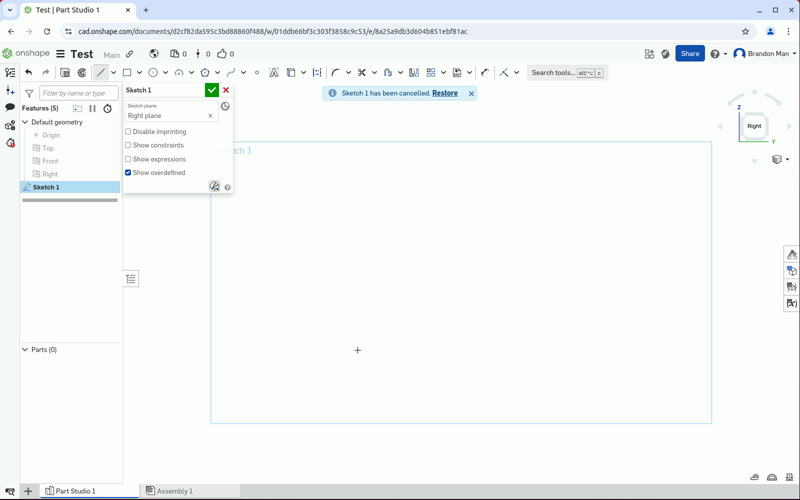
click(357, 349)
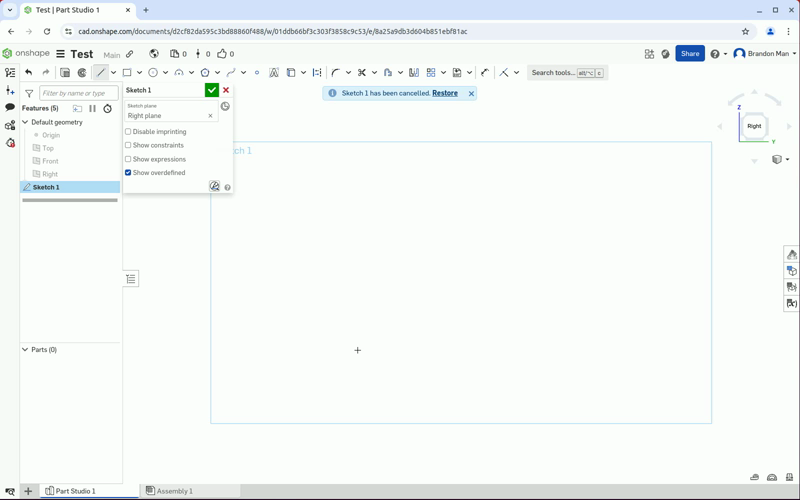
key_up(shift)
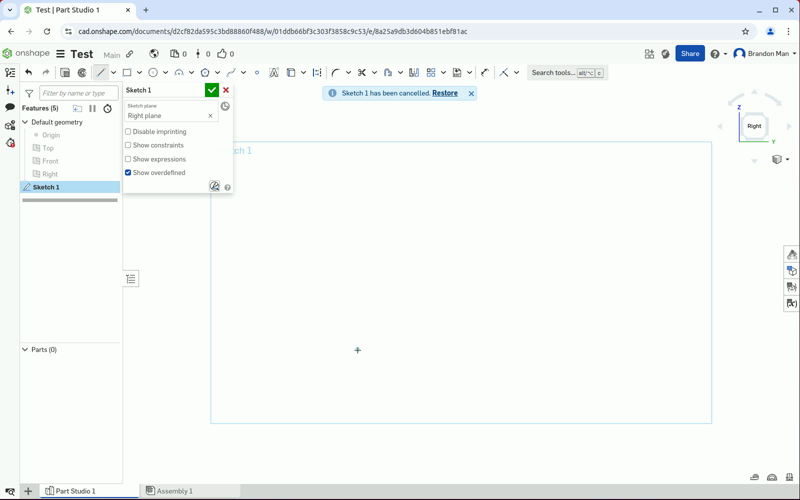
key_down(shift)
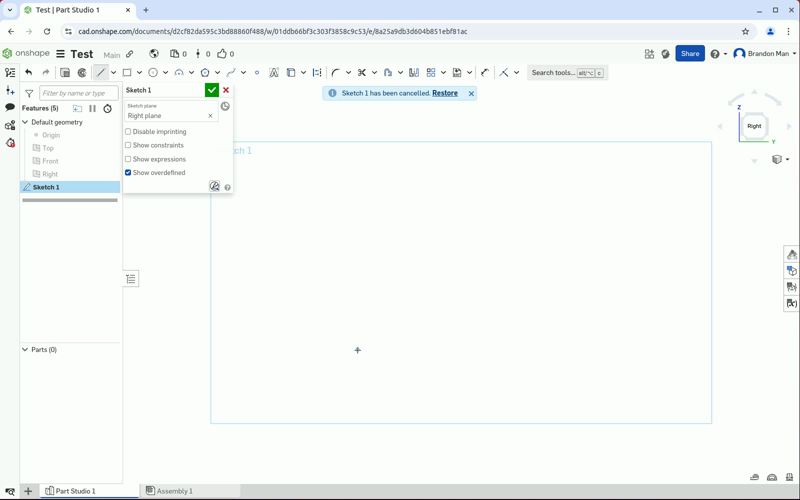
mouse_move(387, 349)
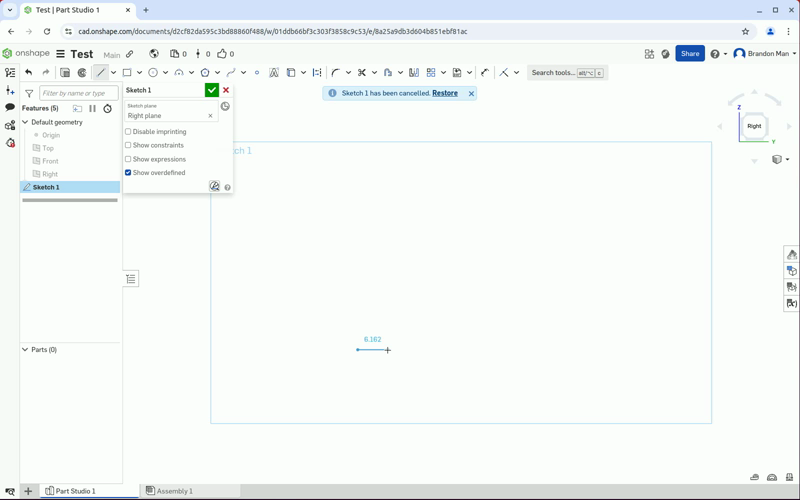
mouse_move(382, 349)
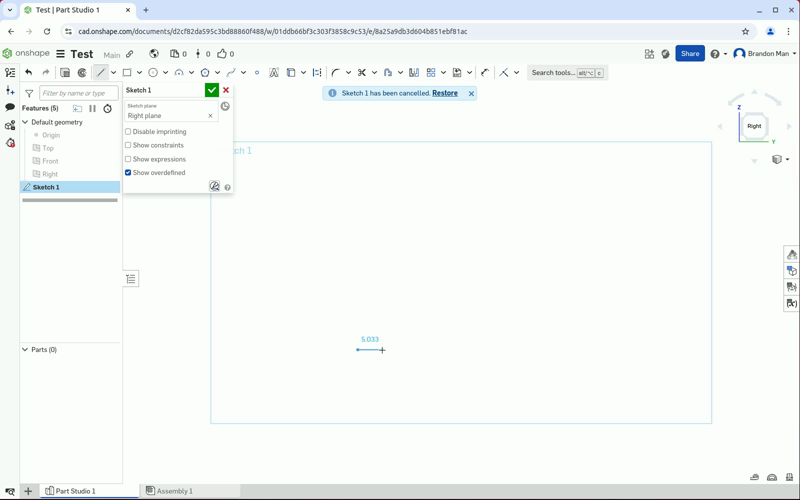
click(382, 349)
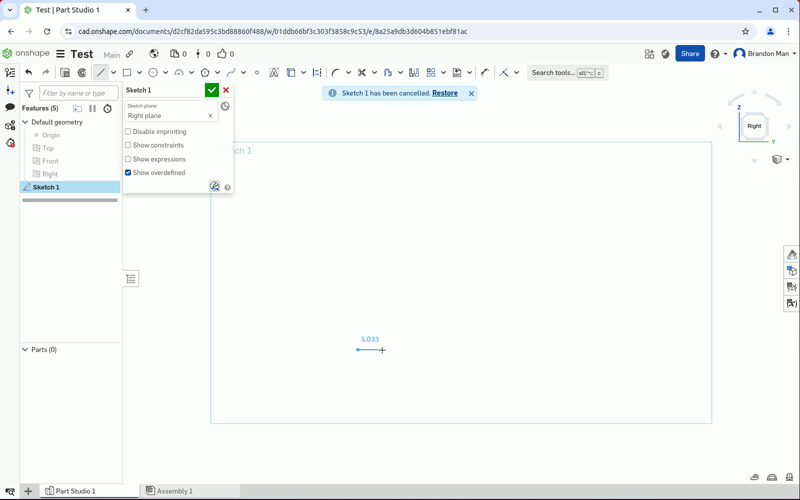
key_up(shift)
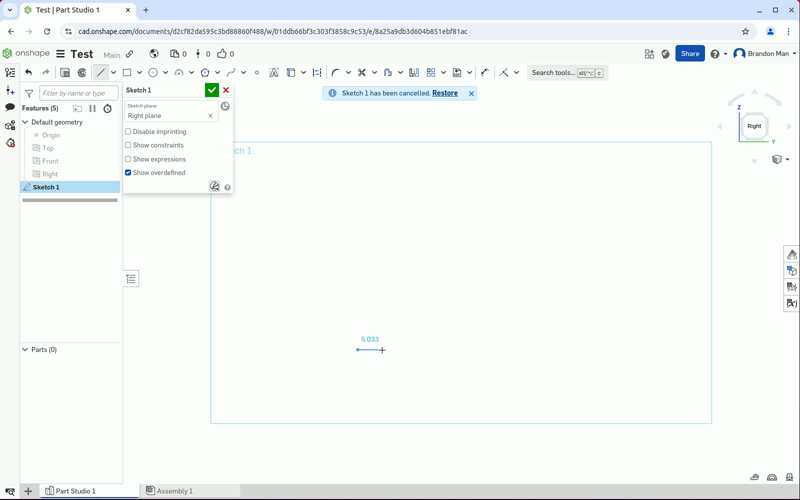
key_down(shift)
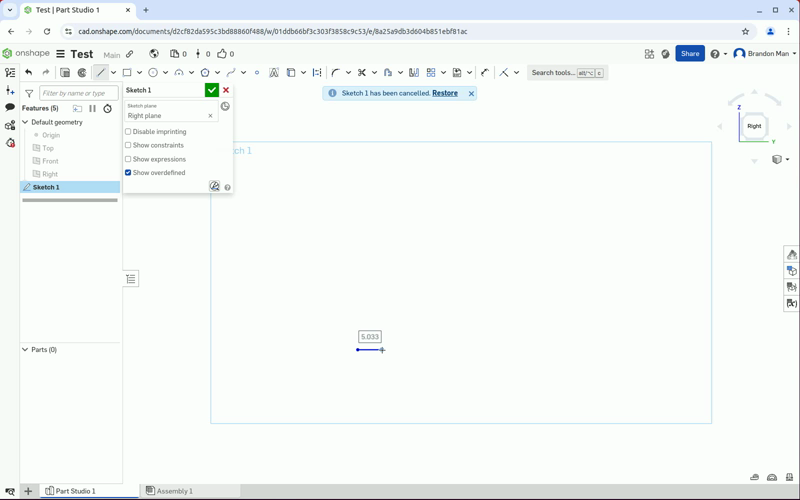
mouse_move(382, 266)
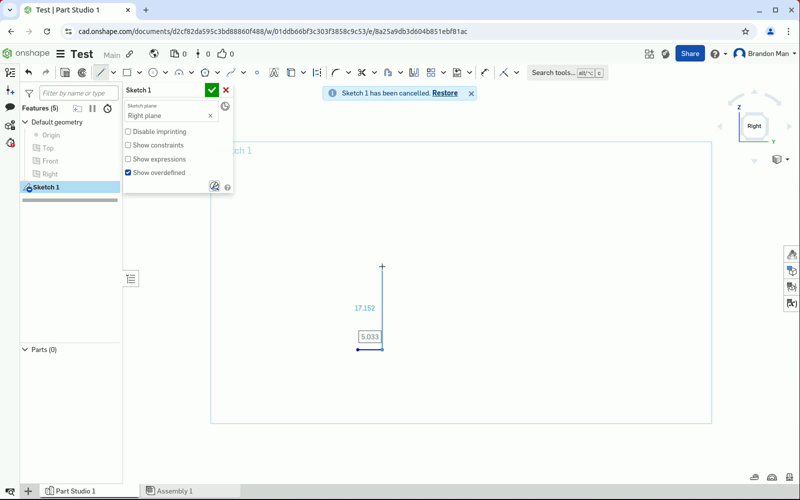
click(382, 266)
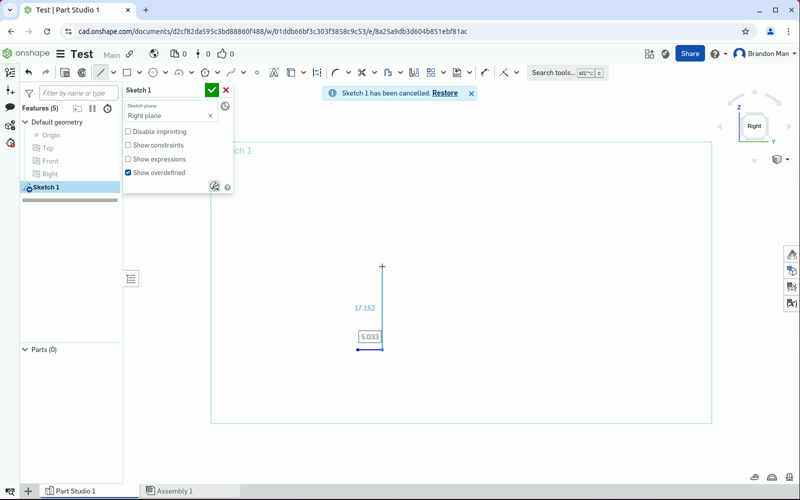
key_up(shift)
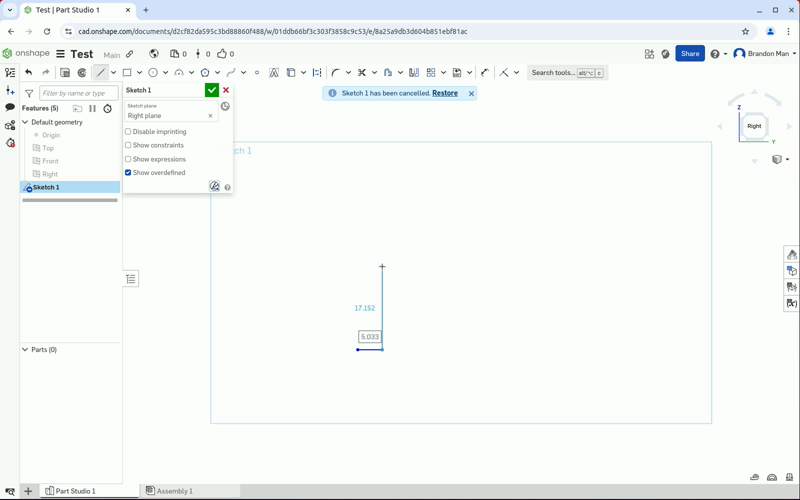
key_down(shift)
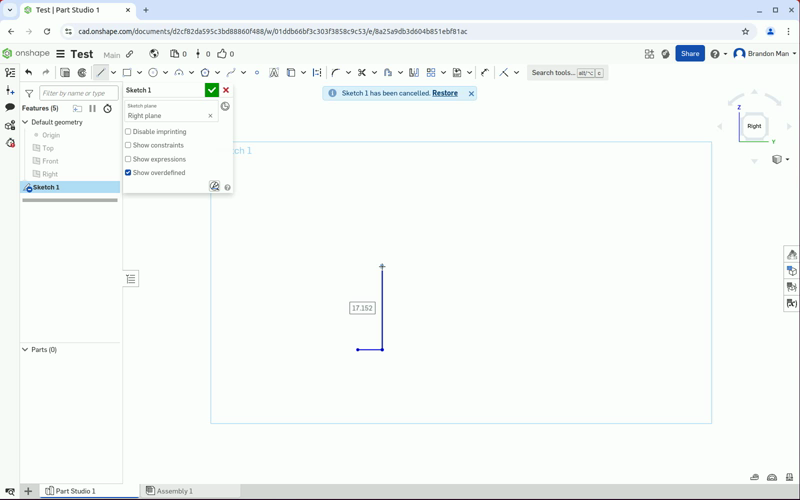
mouse_move(547, 266)
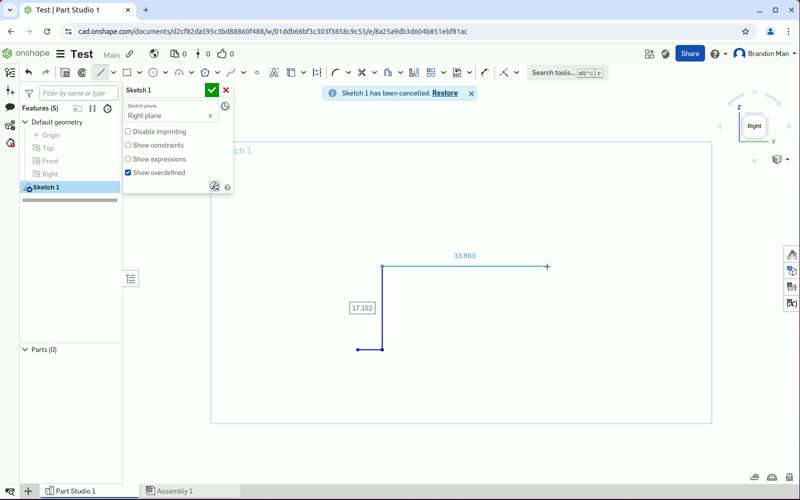
click(547, 266)
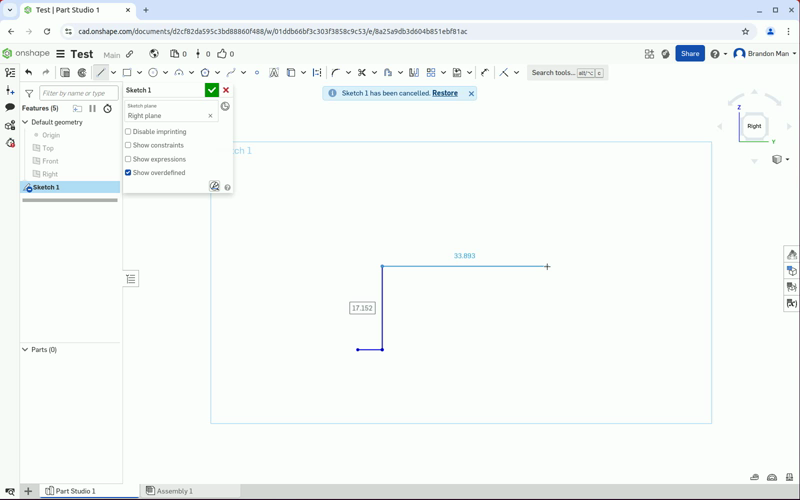
key_up(shift)
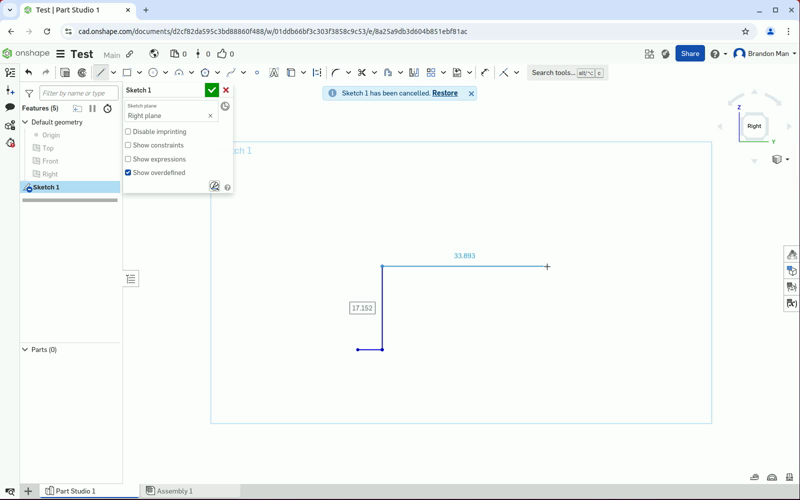
key_down(shift)
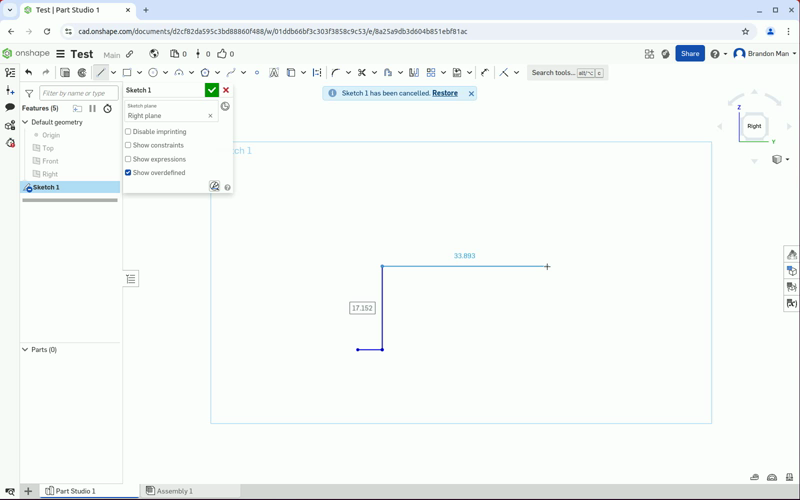
mouse_move(547, 349)
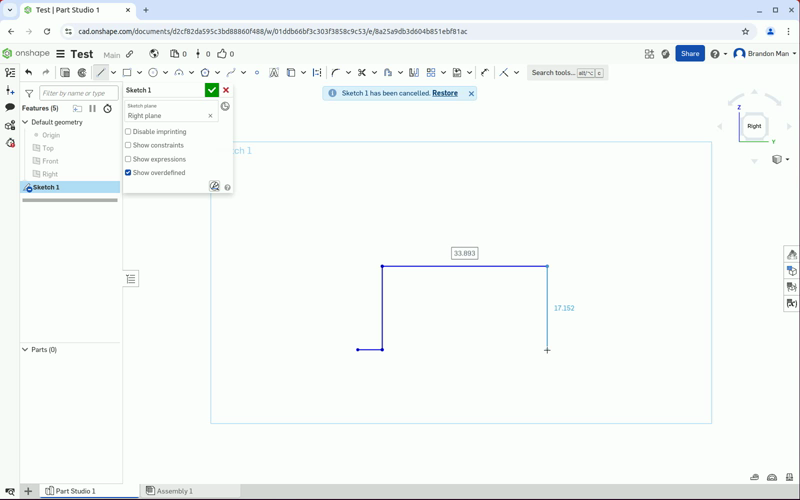
click(547, 349)
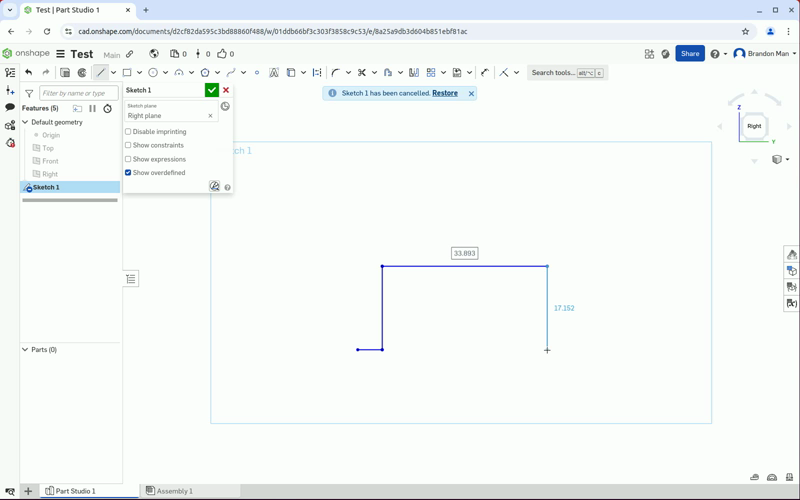
key_up(shift)
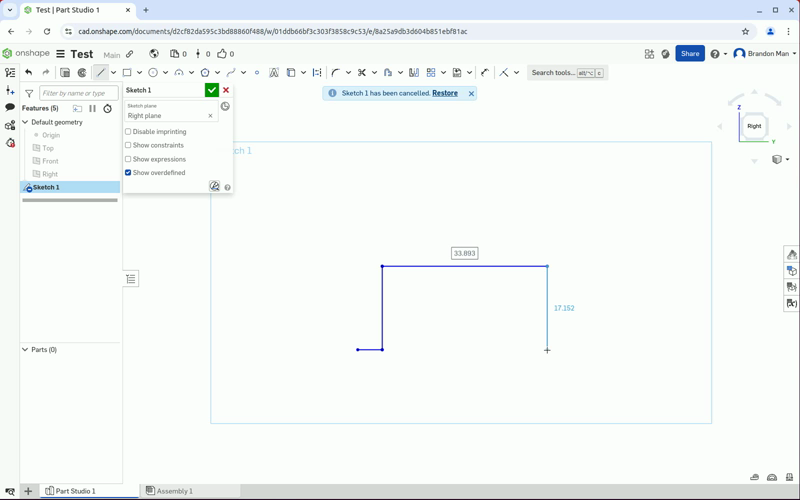
key_down(shift)
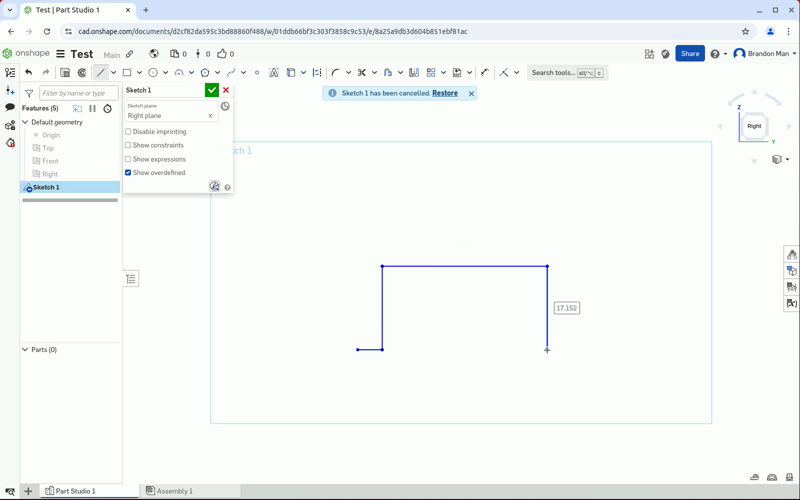
mouse_move(577, 349)
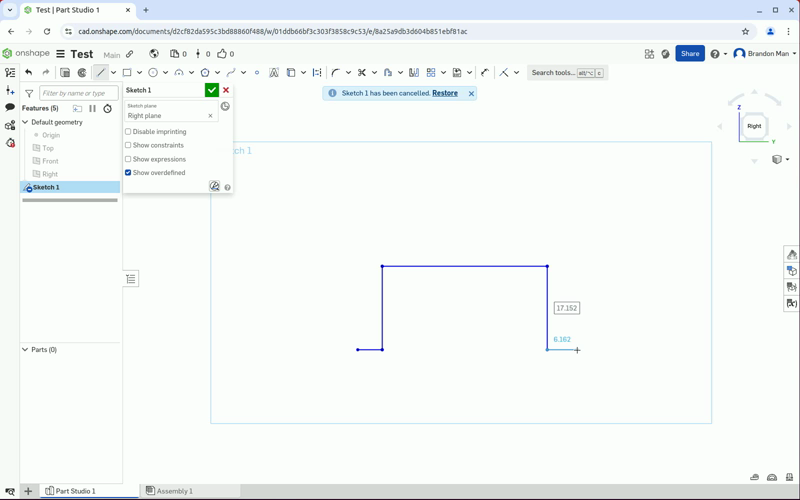
mouse_move(572, 349)
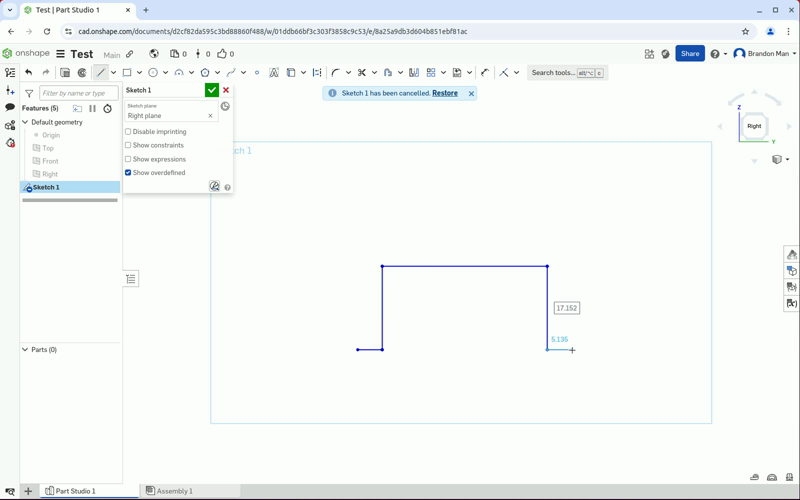
click(572, 349)
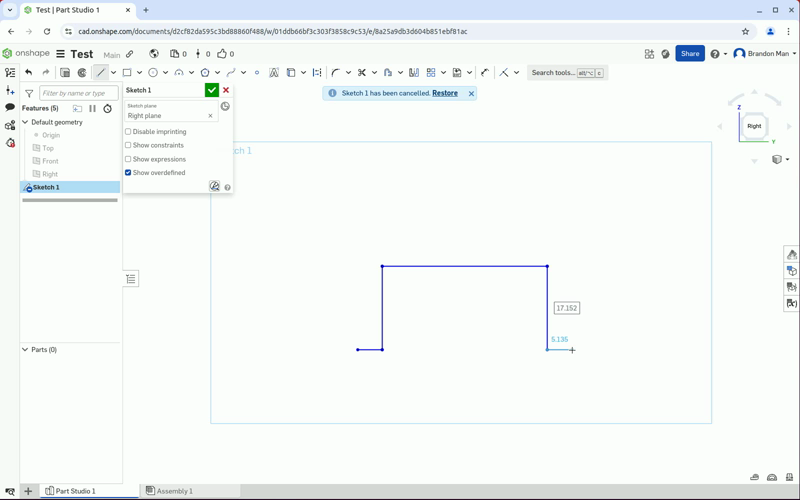
key_up(shift)
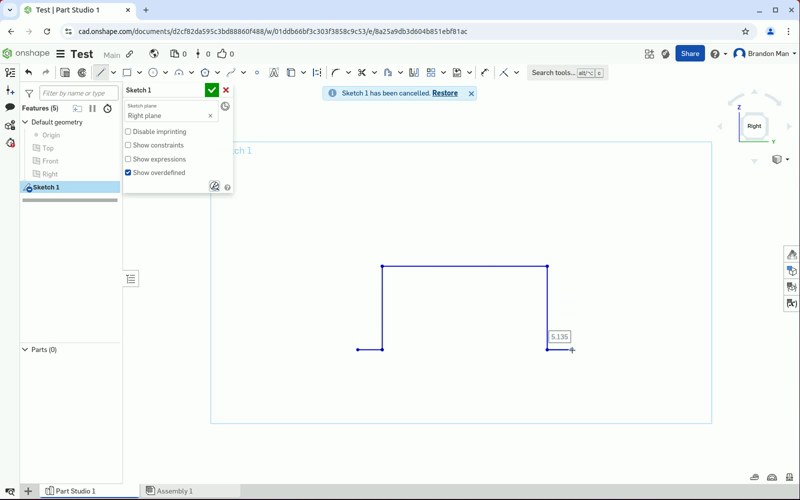
key_down(shift)
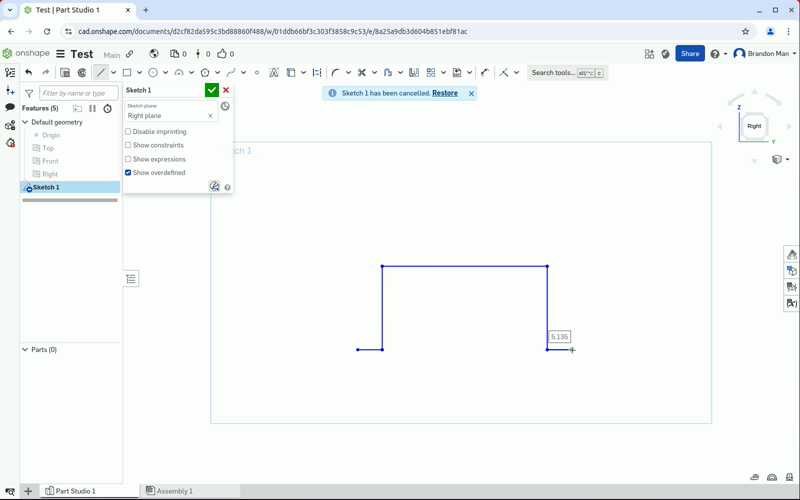
mouse_move(589, 349)
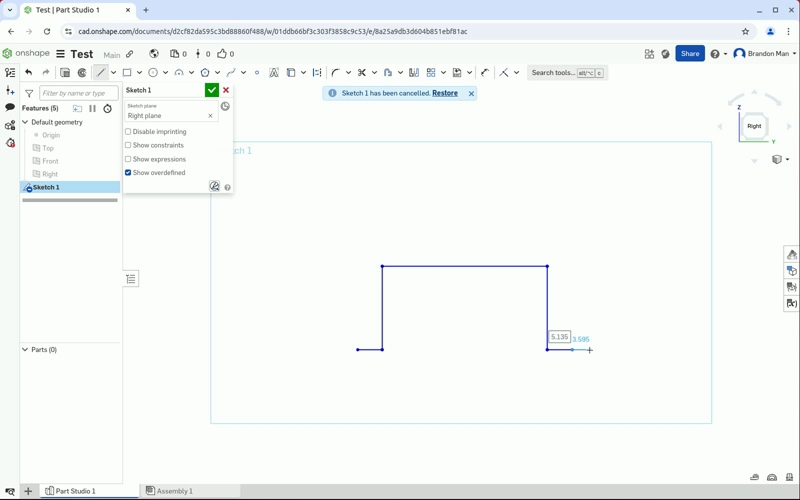
mouse_move(572, 340)
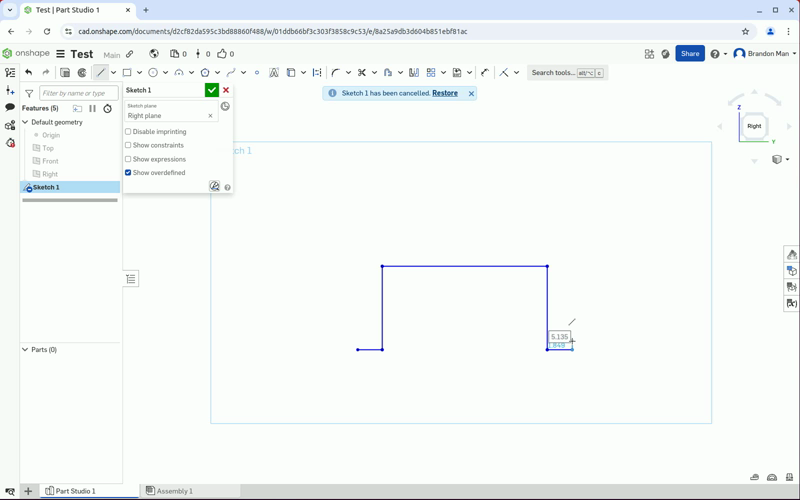
click(572, 340)
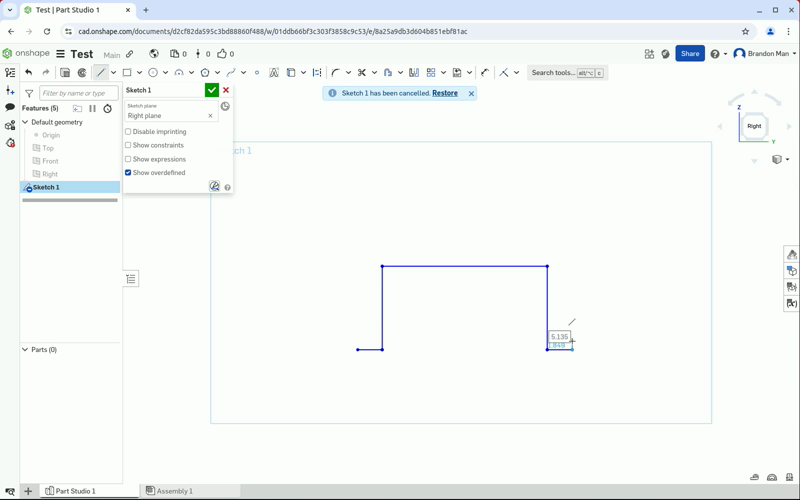
key_up(shift)
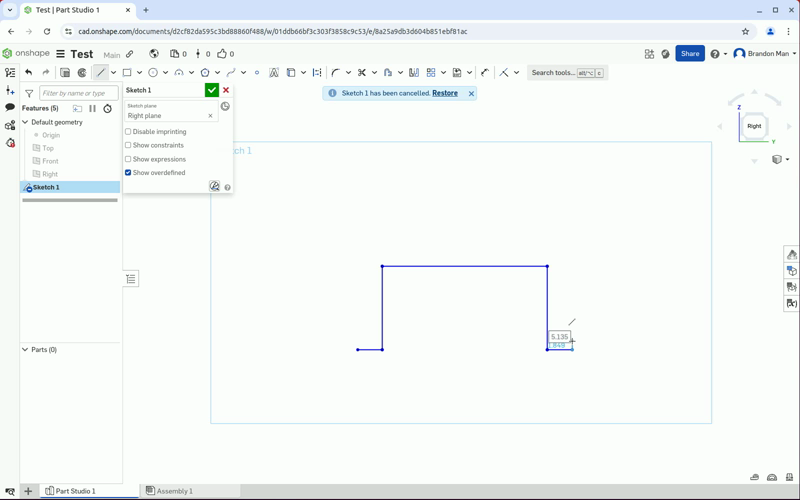
key_down(shift)
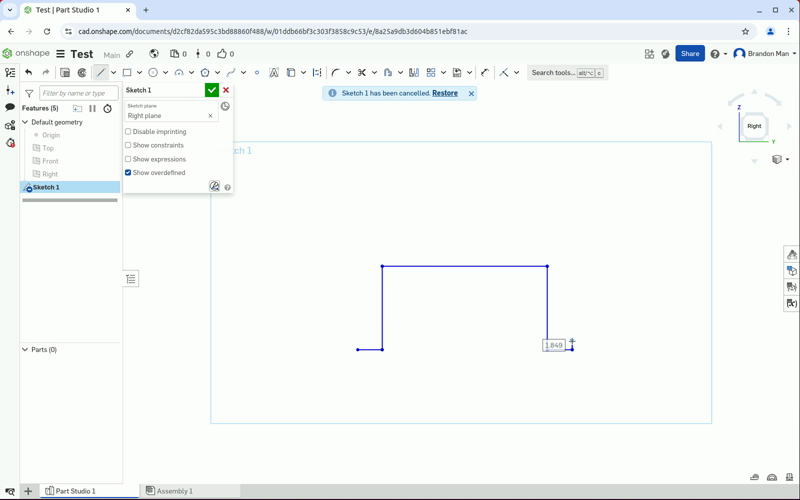
mouse_move(589, 340)
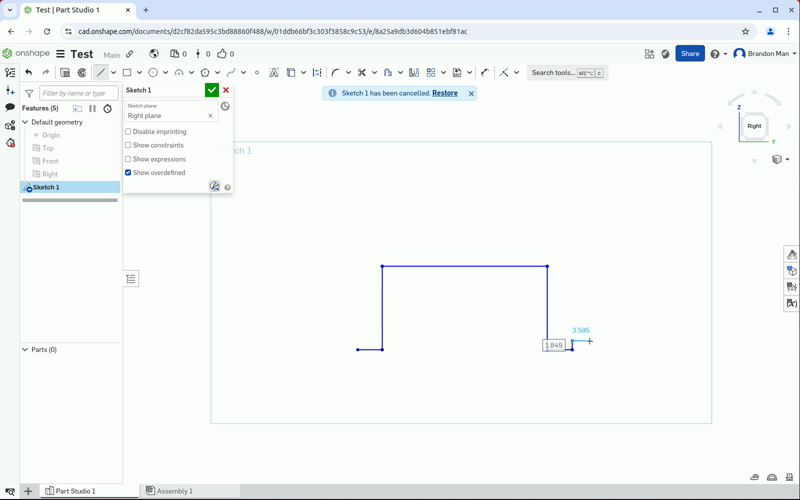
mouse_move(556, 340)
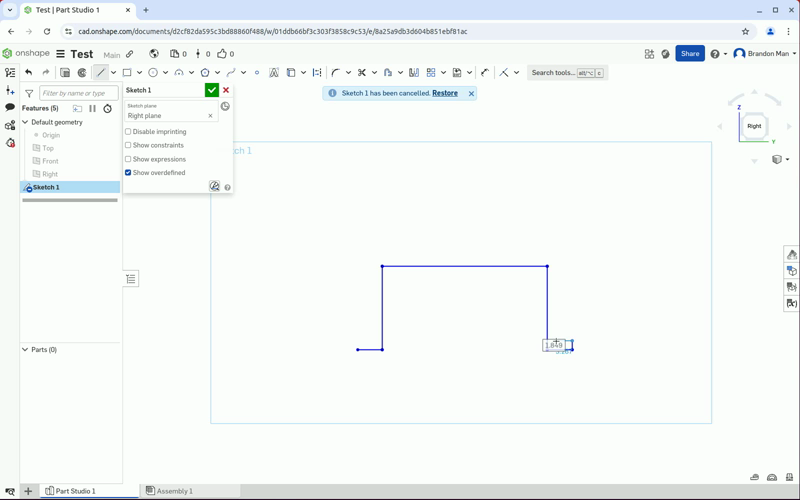
click(556, 340)
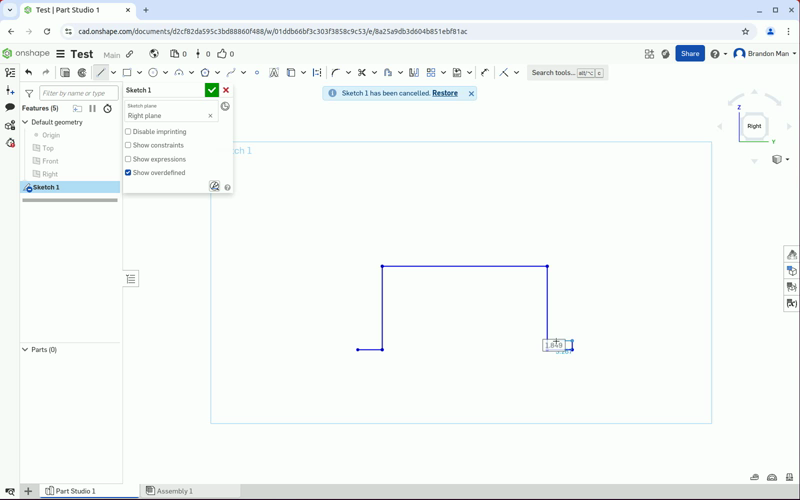
key_up(shift)
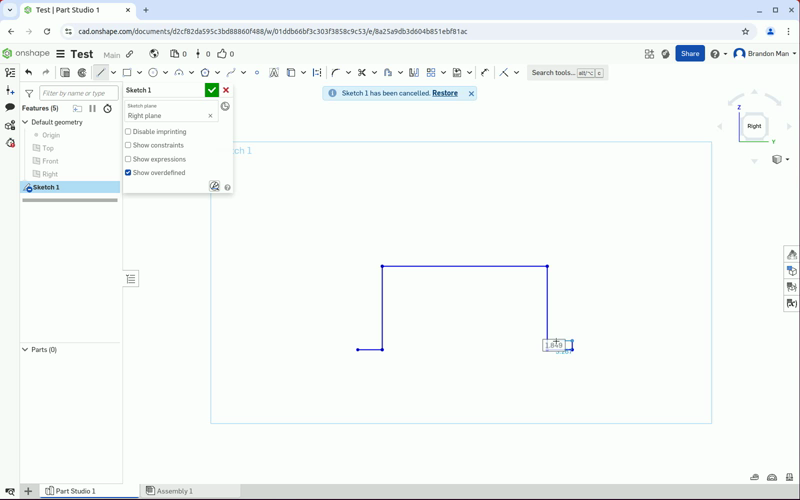
key_down(shift)
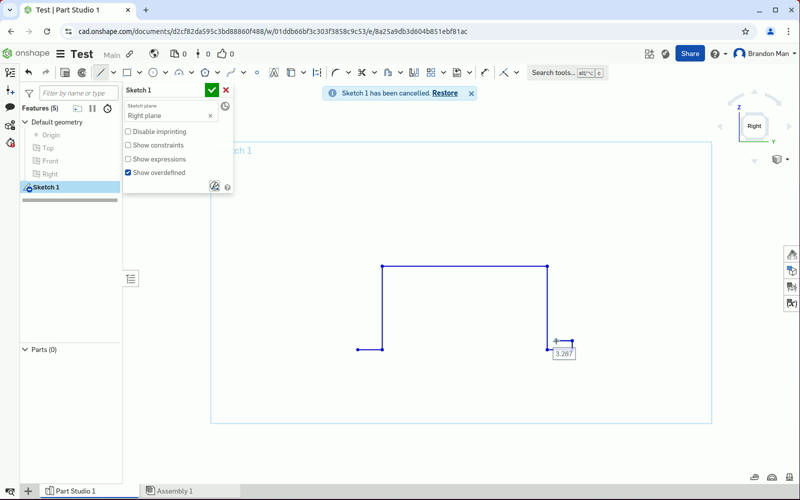
mouse_move(556, 259)
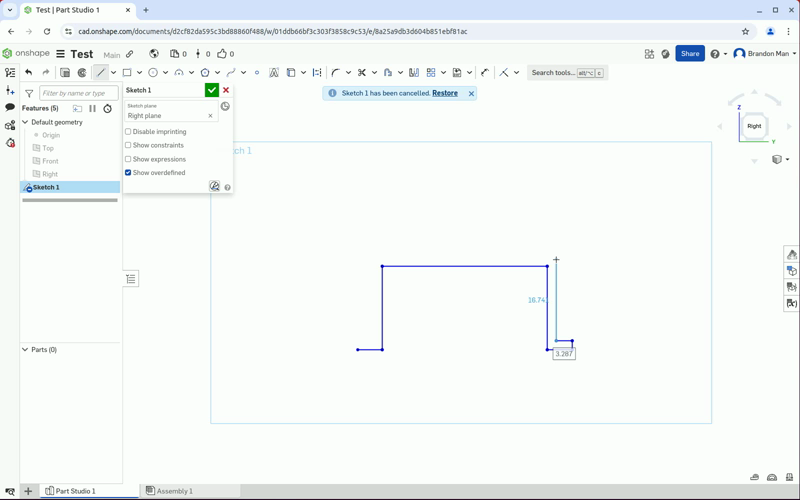
click(556, 259)
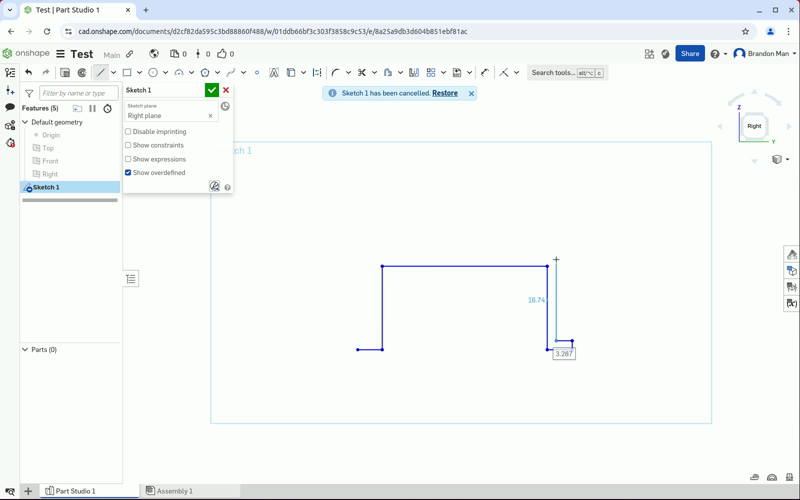
key_up(shift)
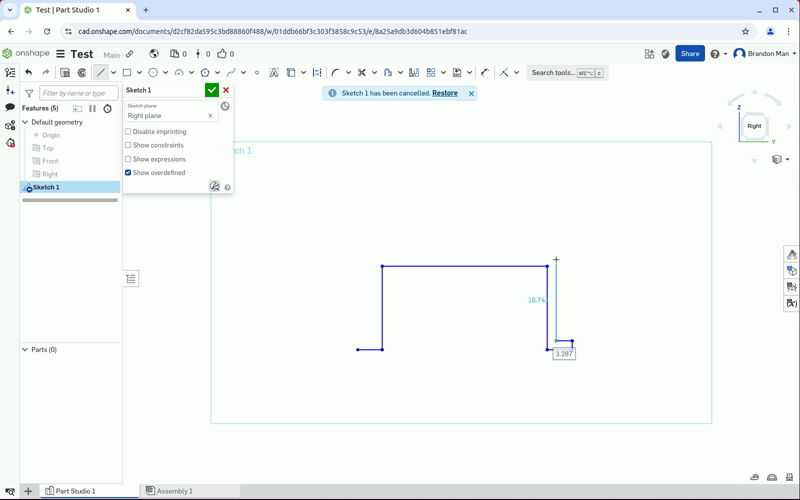
key_down(shift)
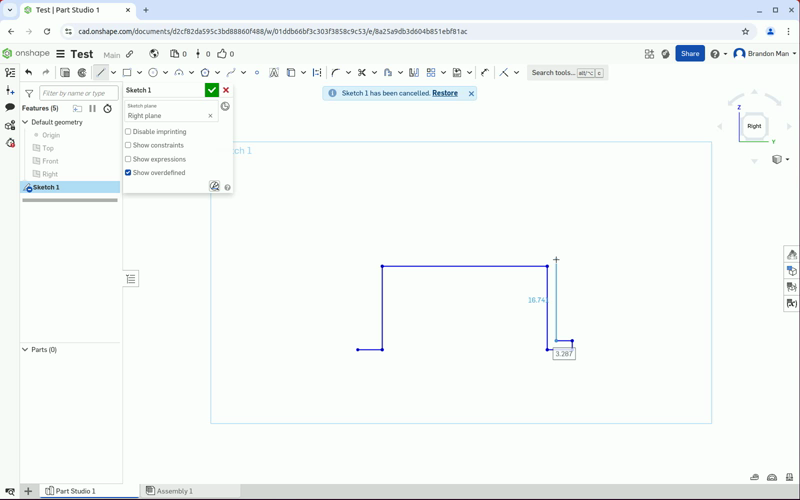
mouse_move(373, 259)
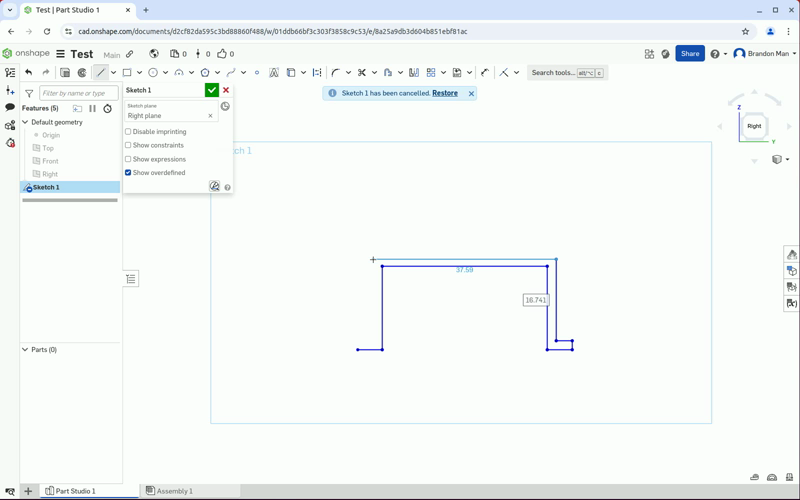
click(373, 259)
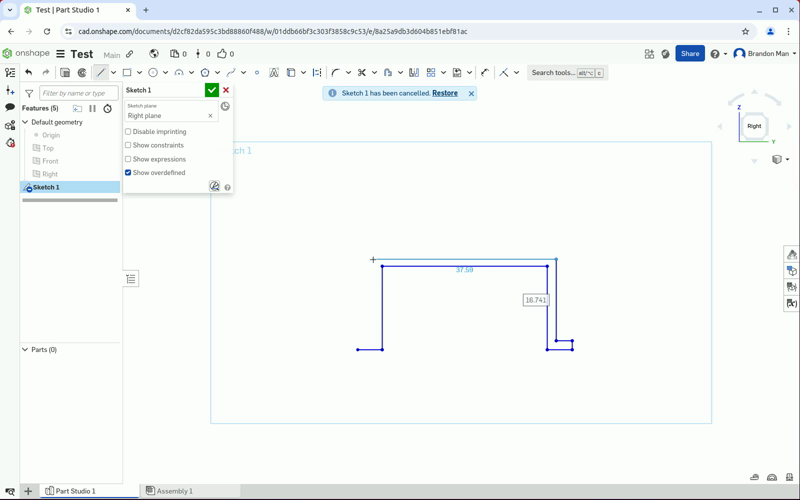
key_up(shift)
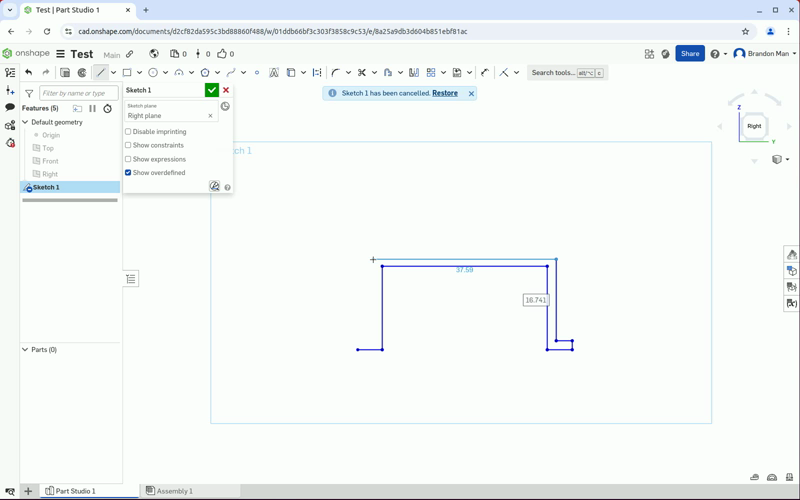
key_down(shift)
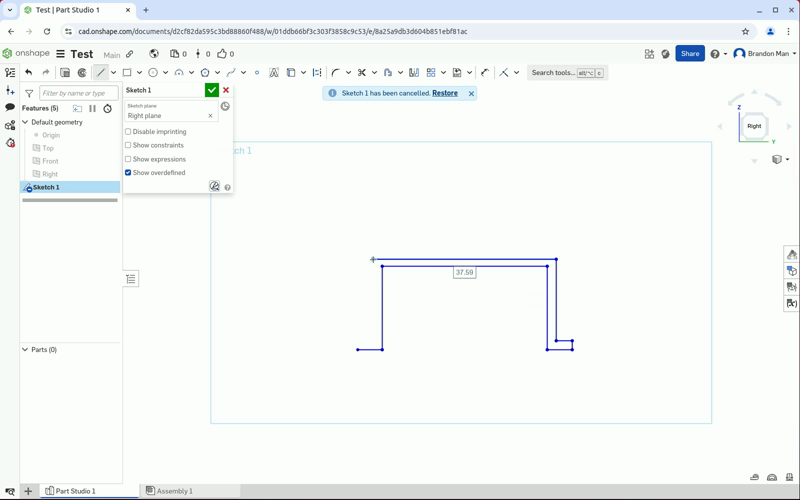
mouse_move(373, 340)
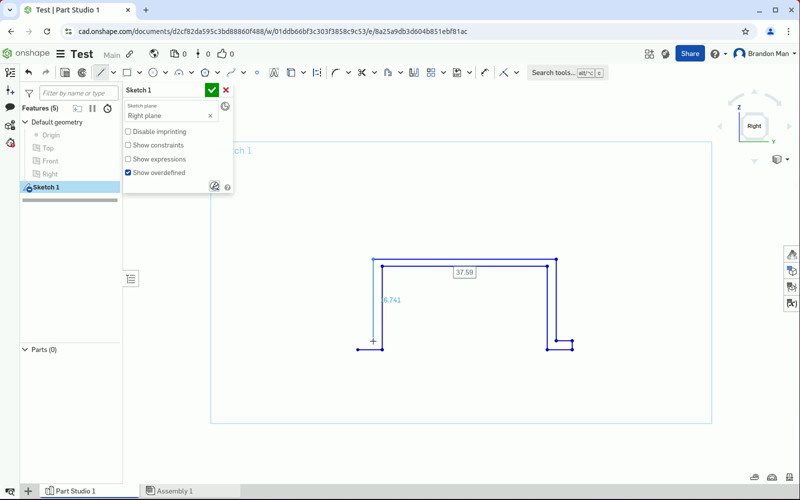
click(373, 340)
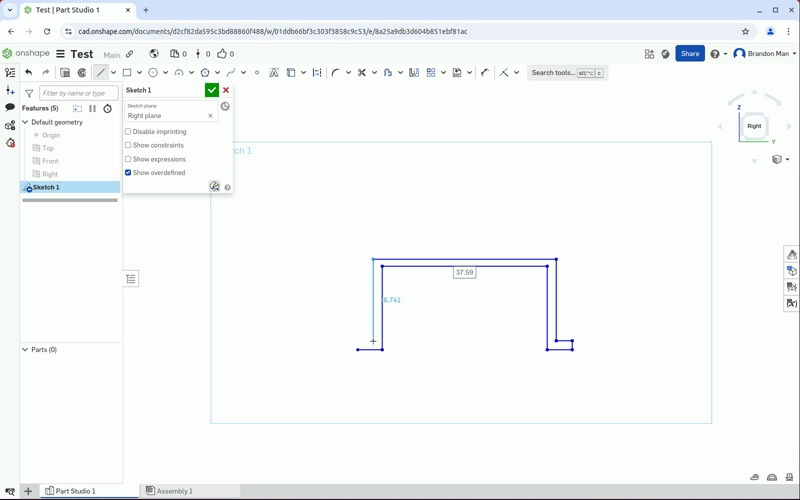
key_up(shift)
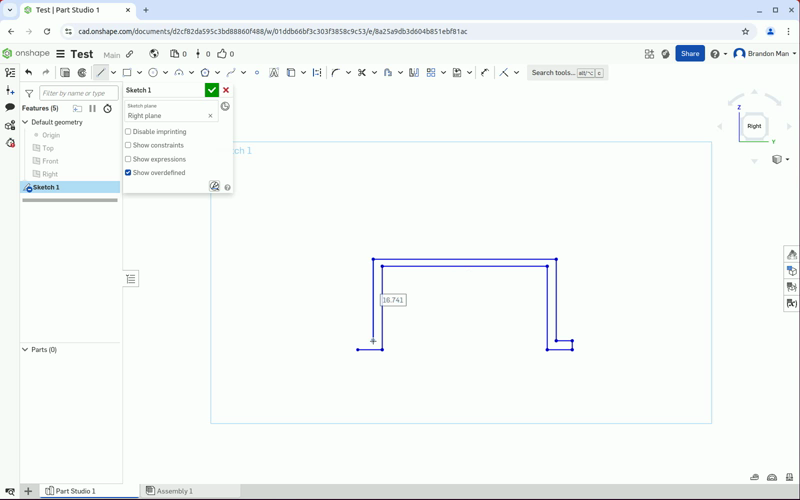
key_down(shift)
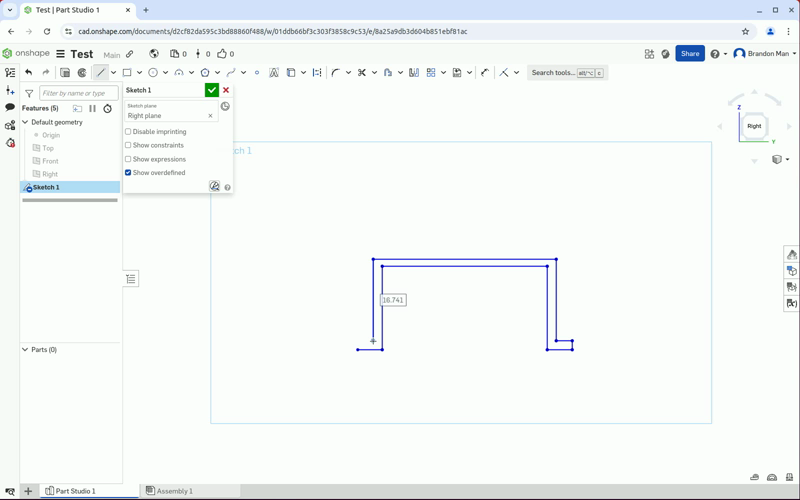
mouse_move(403, 340)
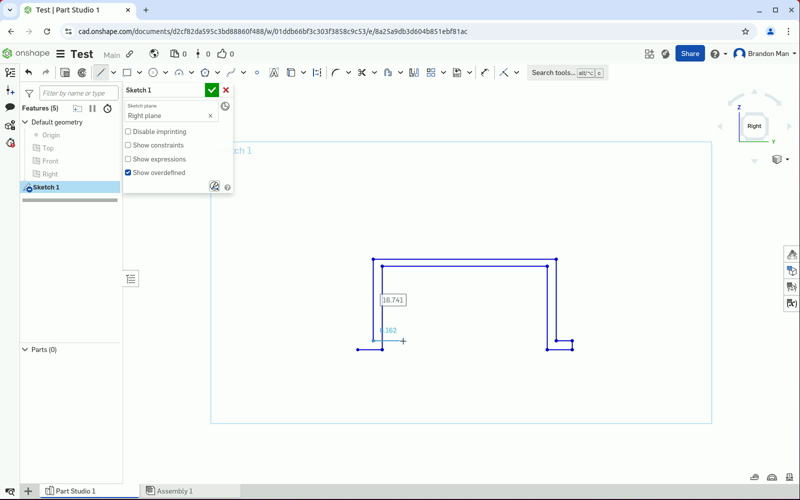
mouse_move(357, 340)
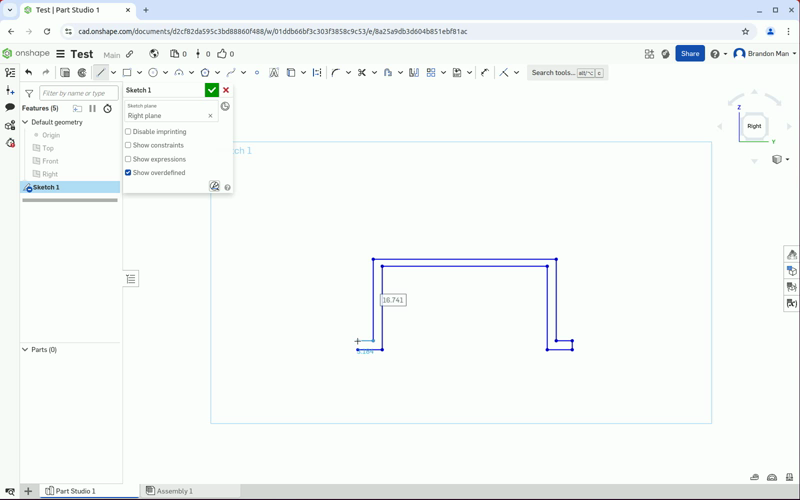
click(357, 340)
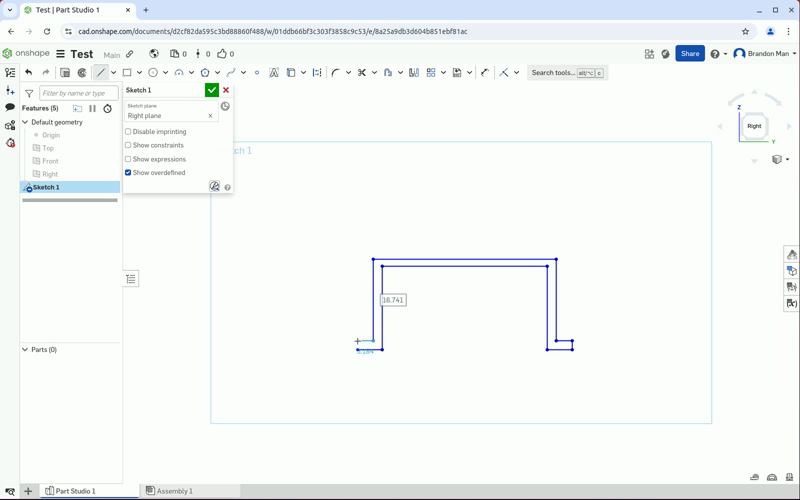
key_up(shift)
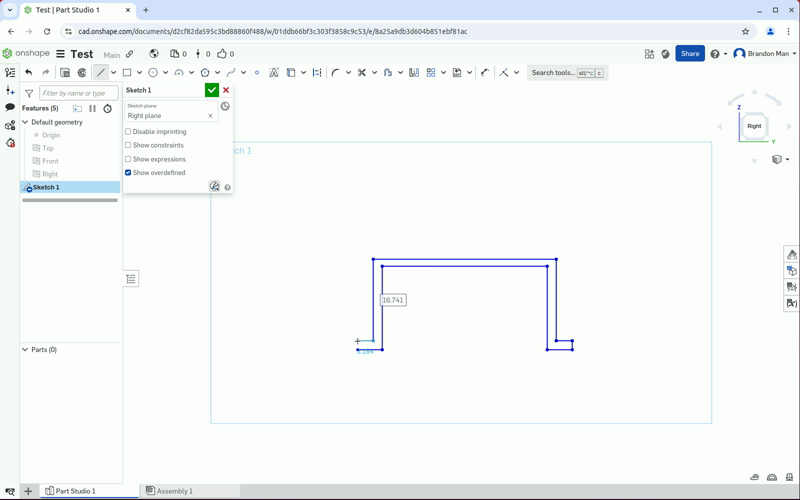
mouse_move(387, 340)
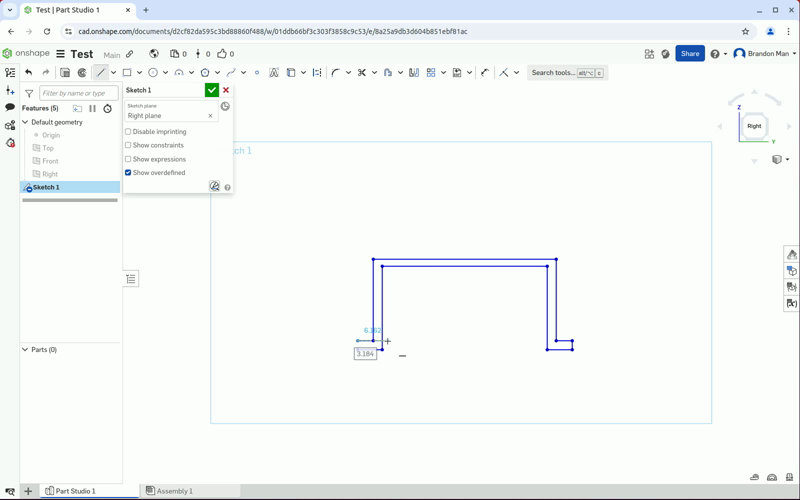
key_down(shift)
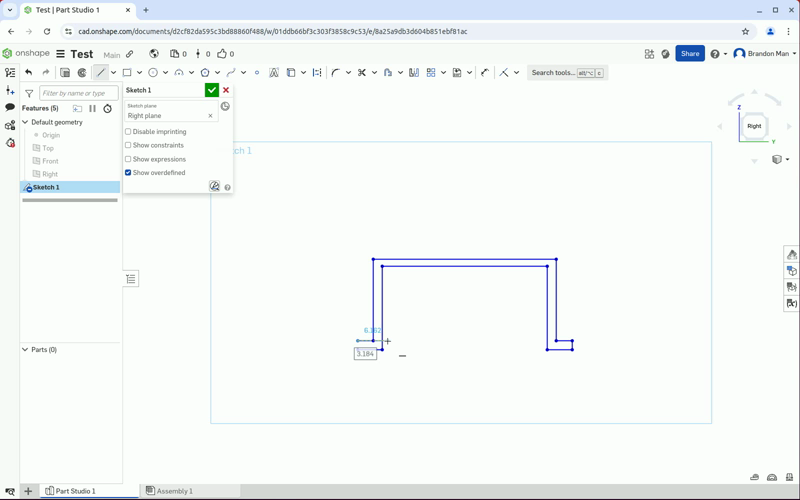
mouse_move(357, 349)
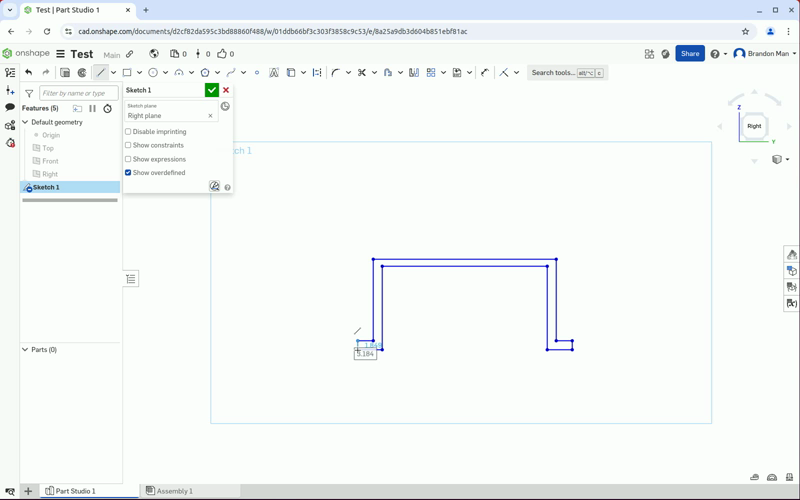
key_up(shift)
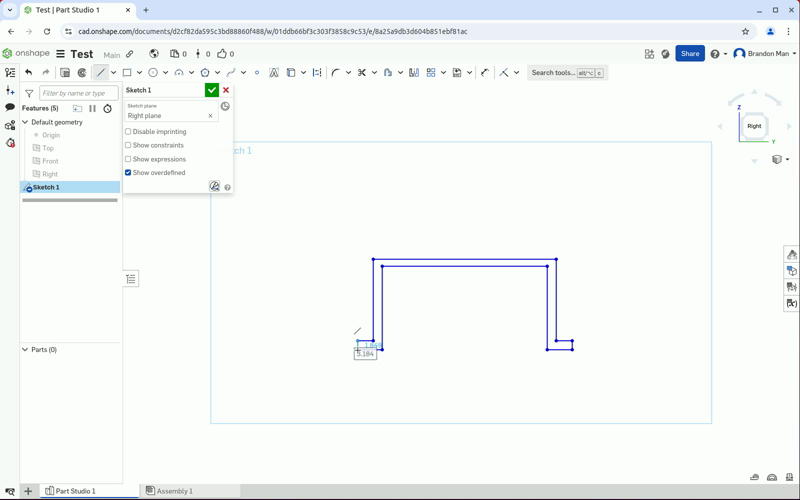
click(357, 349)
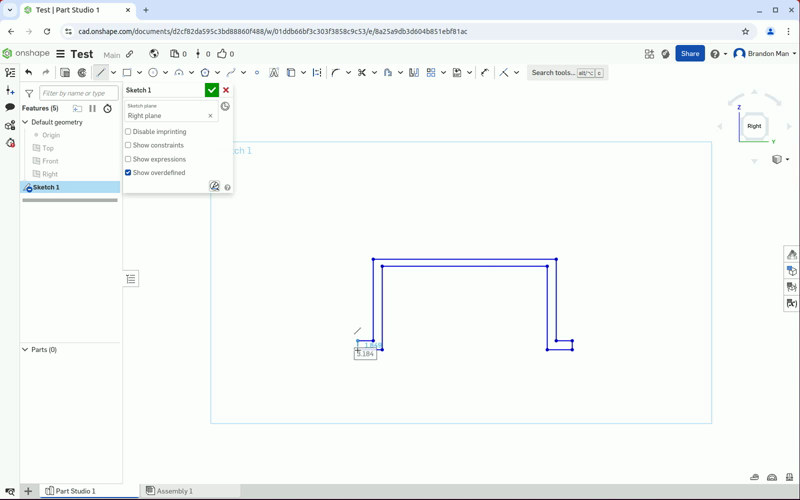
key(esc)
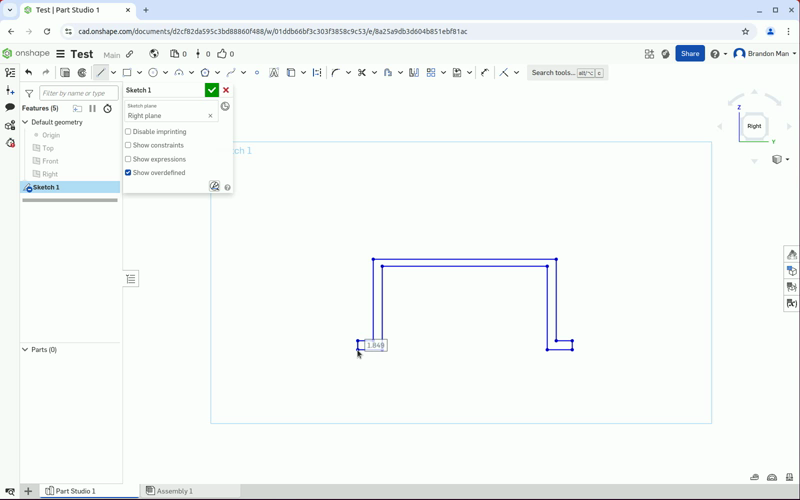
mouse_move(552, 311)
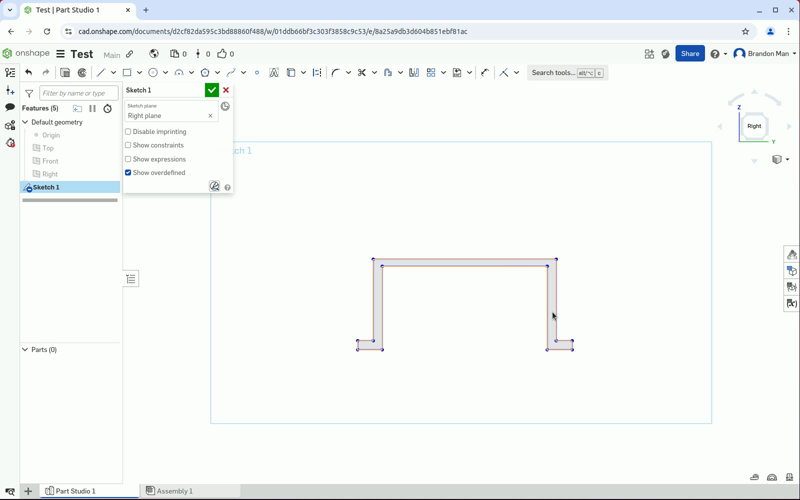
click(552, 311)
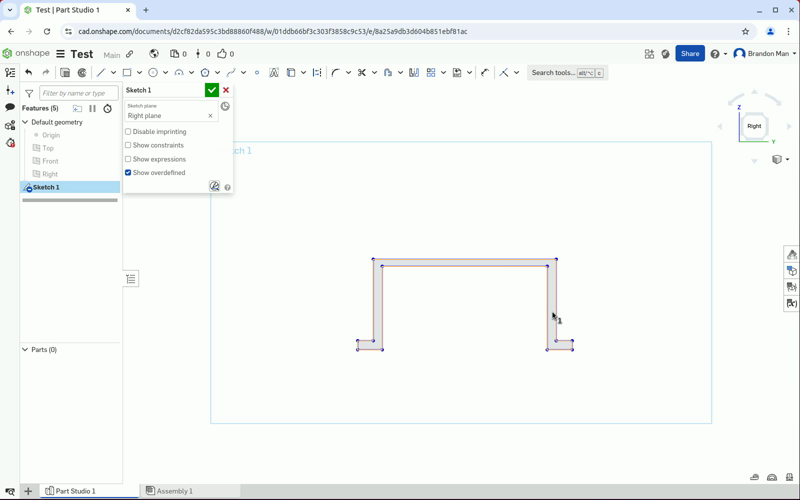
mouse_move(73, 352)
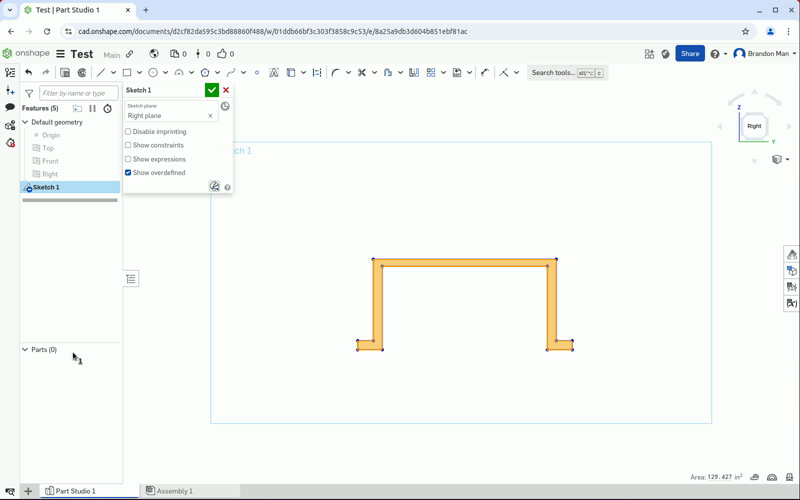
key(shift+y)
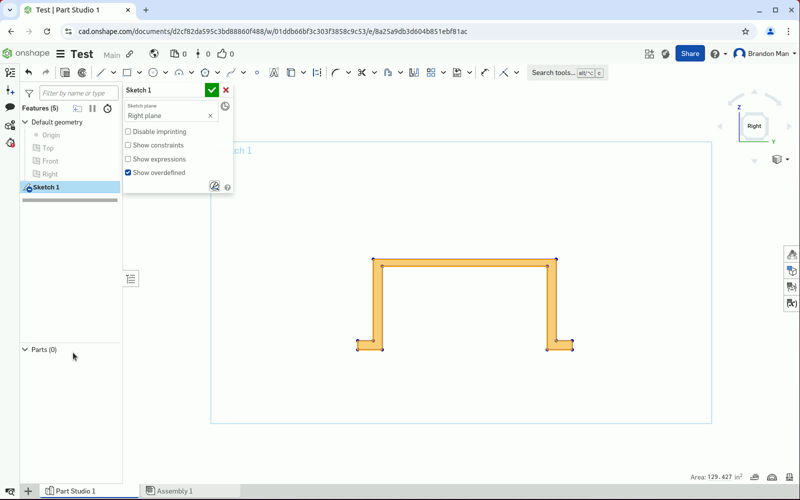
key(shift+e)
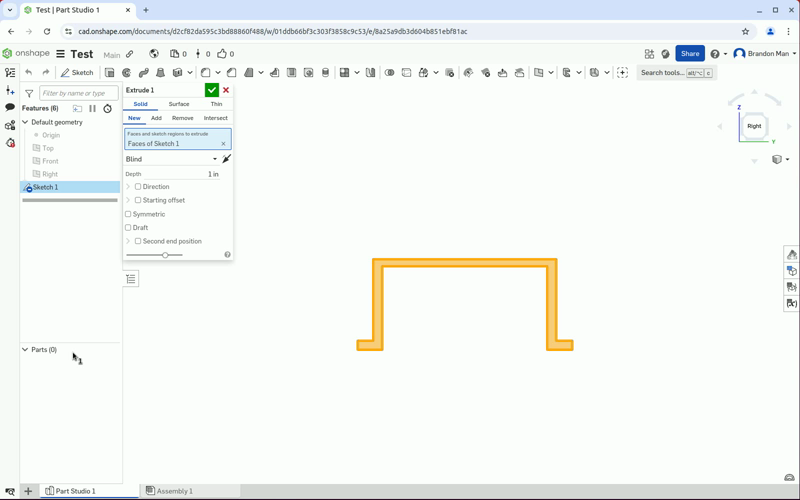
mouse_move(143, 106)
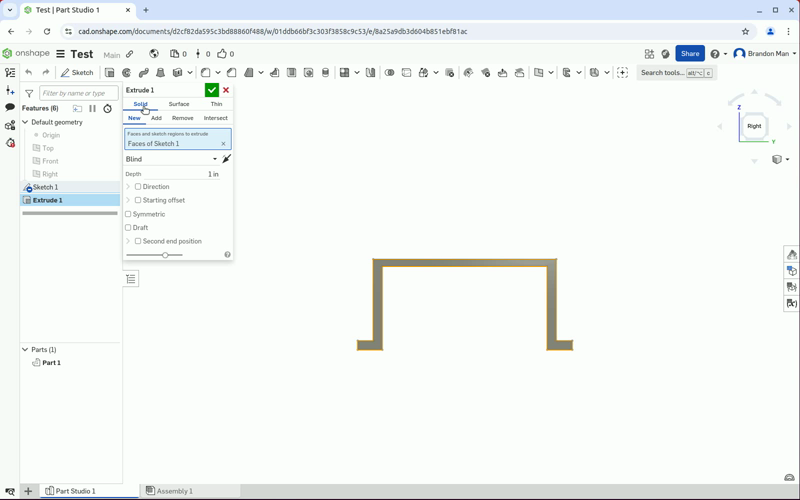
click(143, 106)
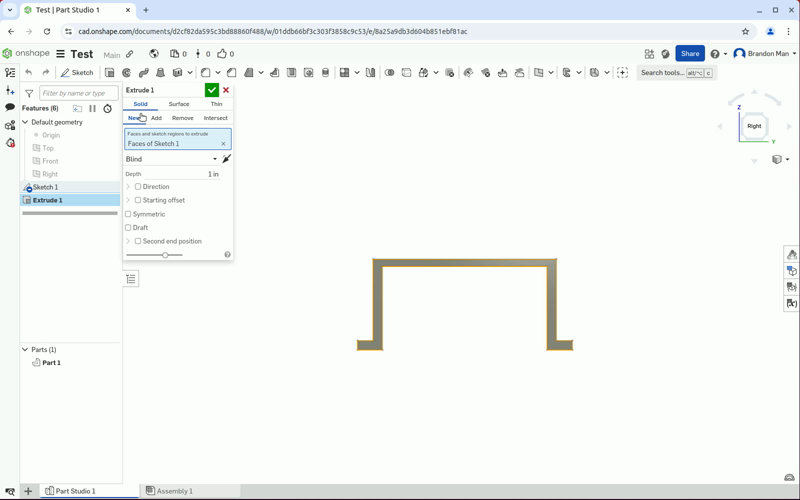
mouse_move(137, 120)
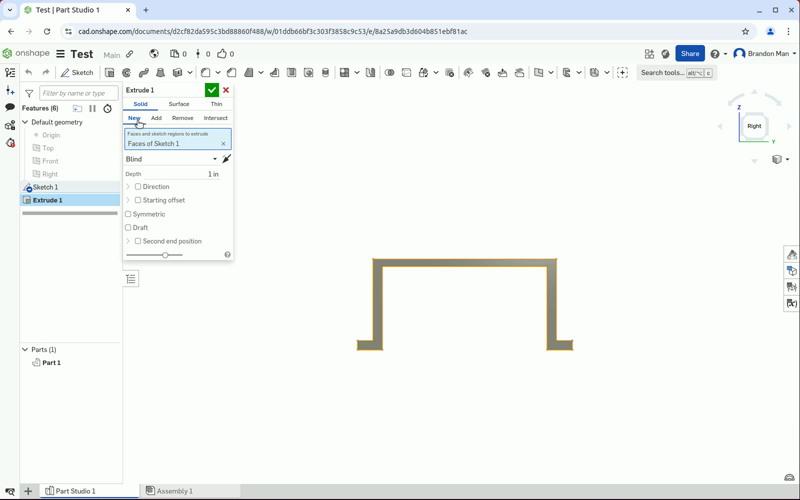
click(137, 120)
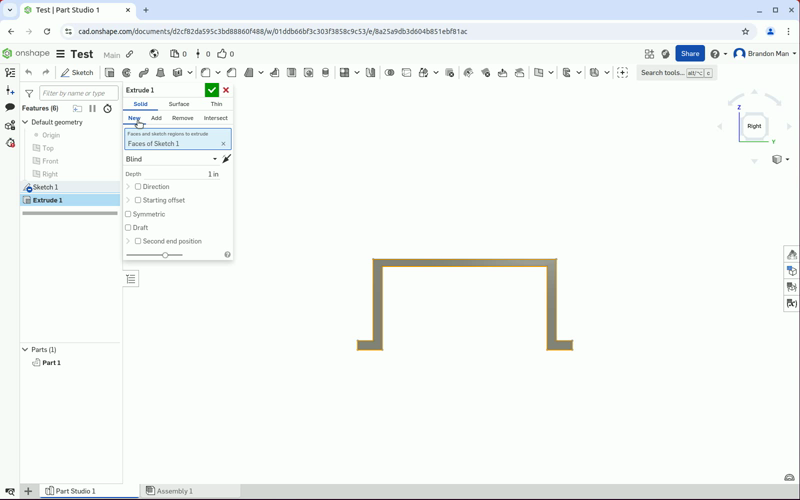
key(tab, 4)
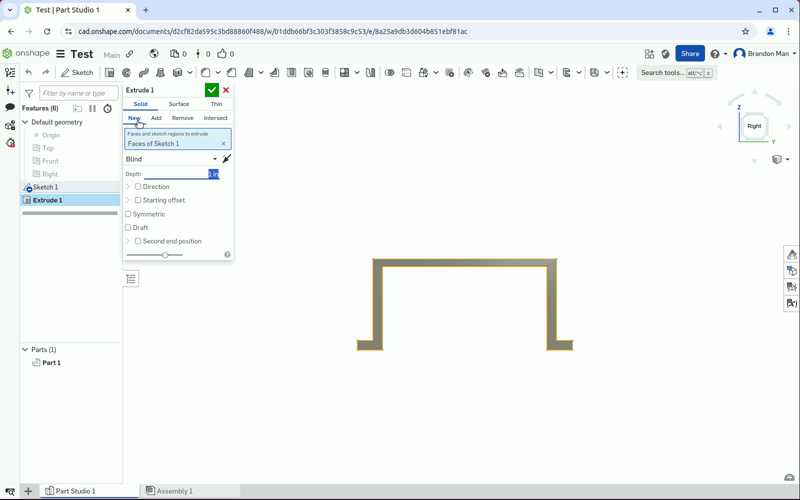
text(4.333)
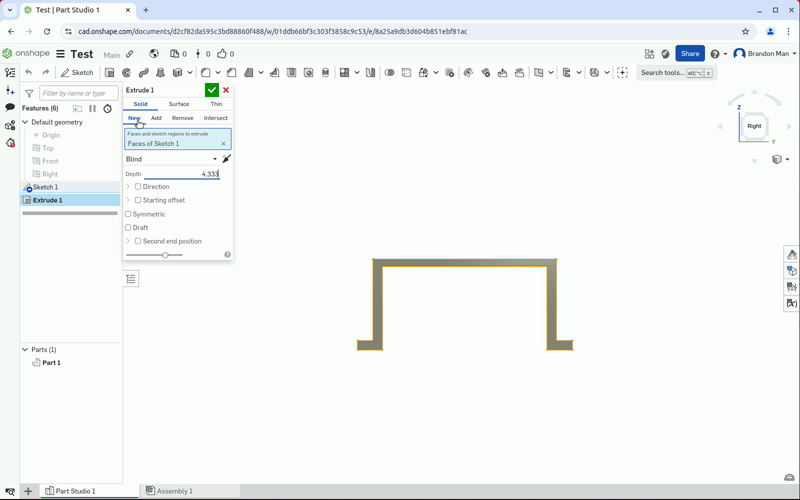
key(enter)
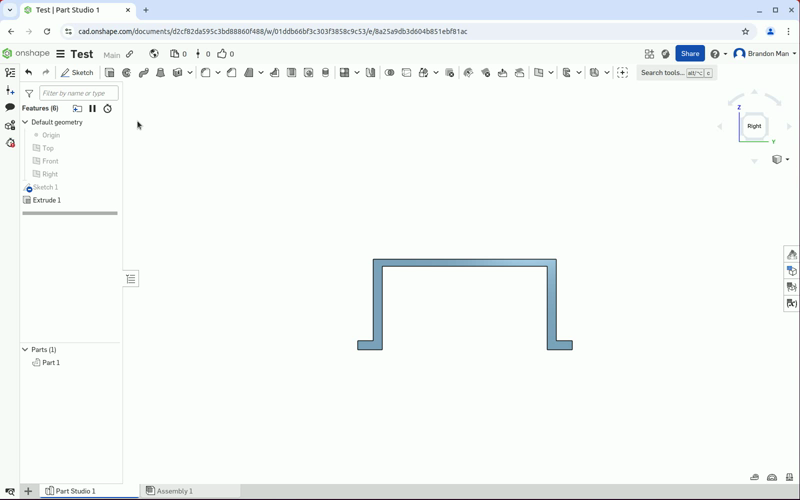
key(shift+h)
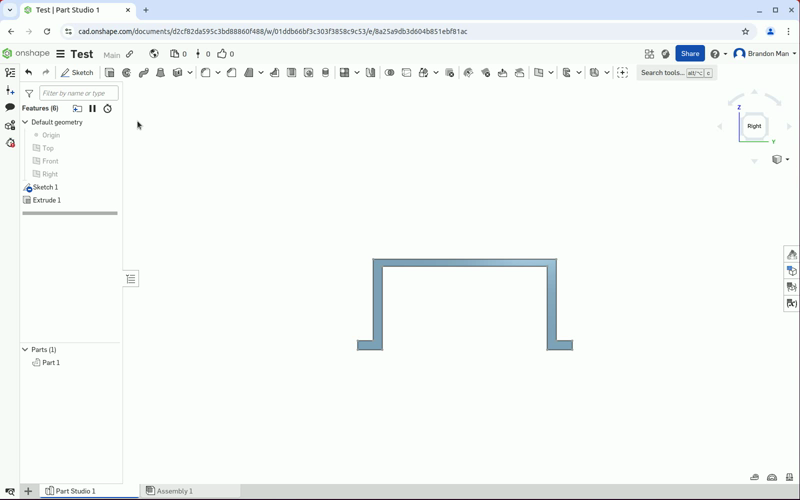
key(shift+h)
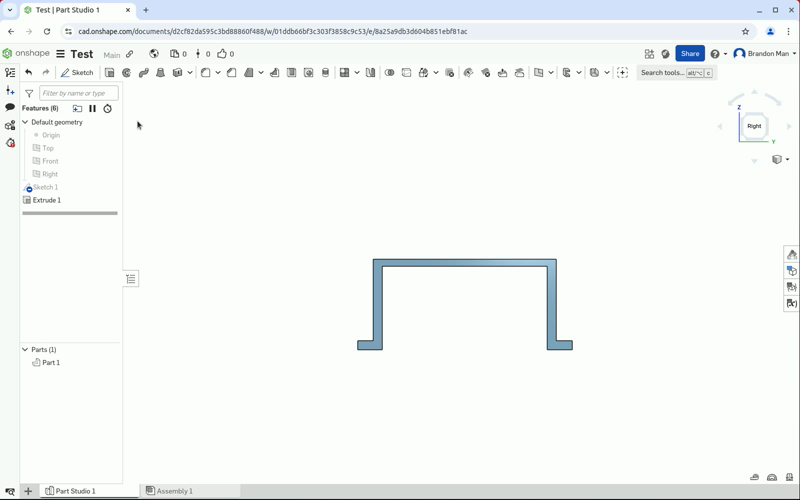
mouse_move(73, 189)
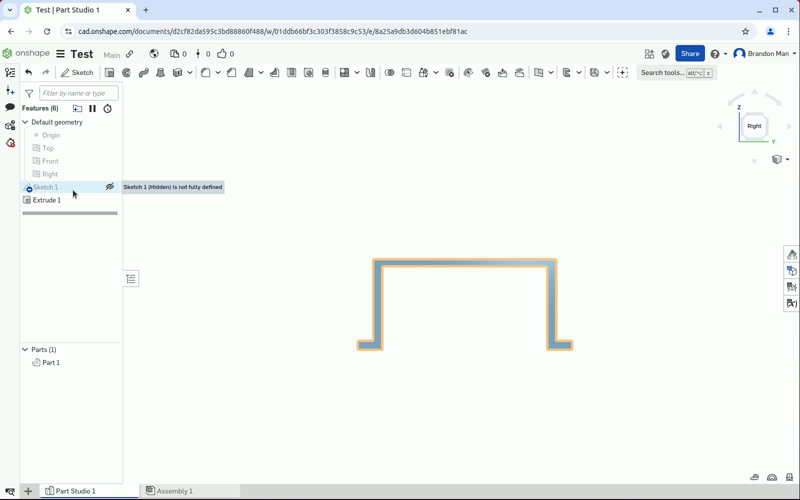
click(73, 189)
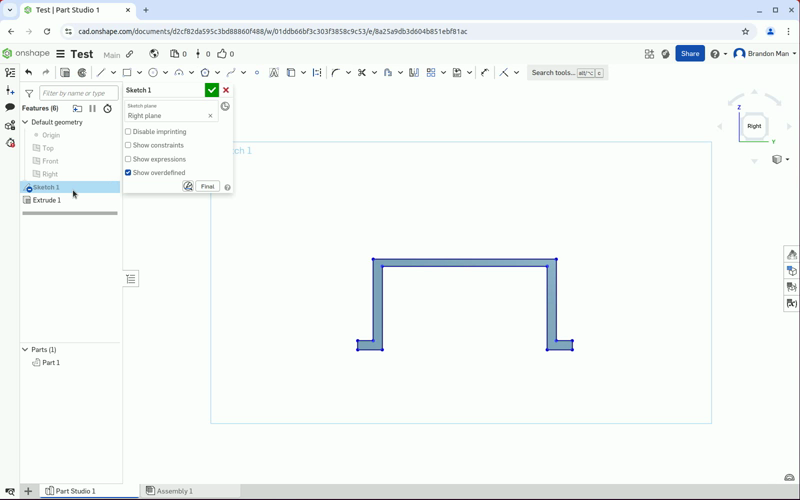
mouse_move(229, 92)
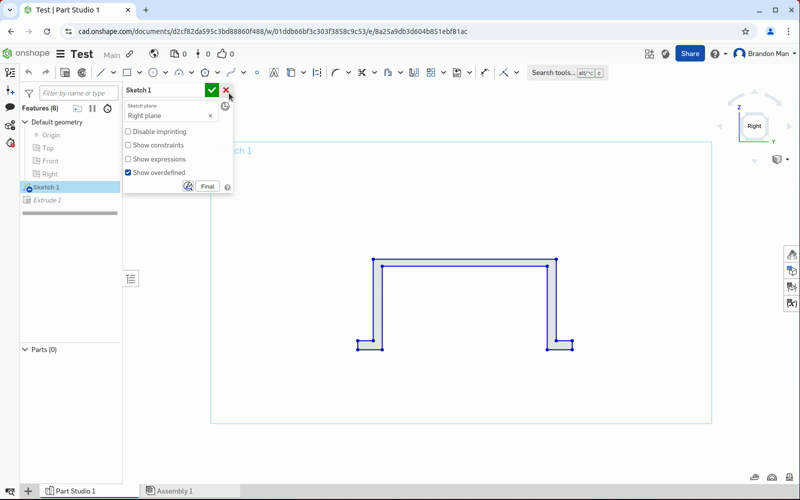
click(229, 92)
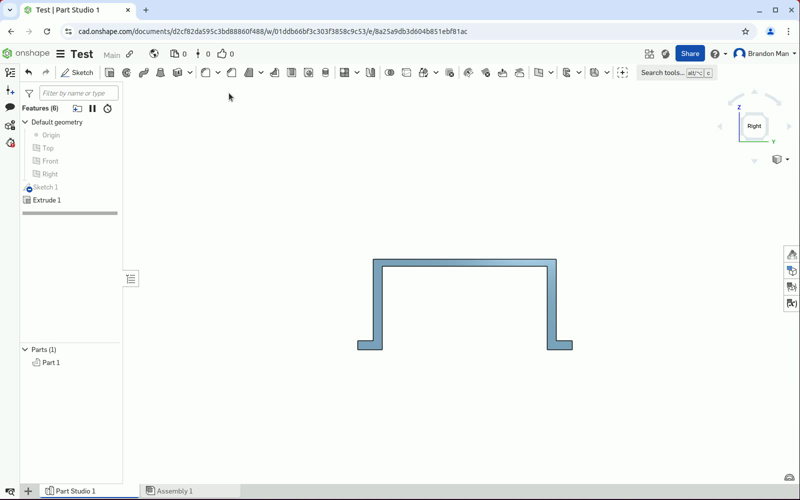
mouse_move(73, 352)
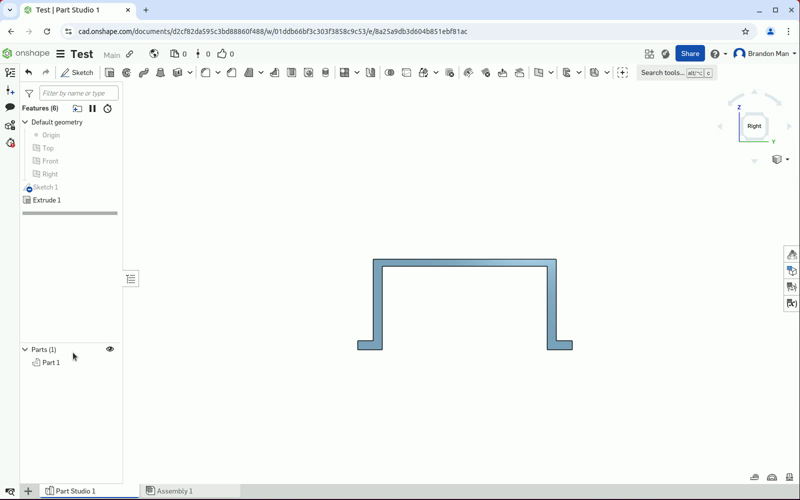
key(y)
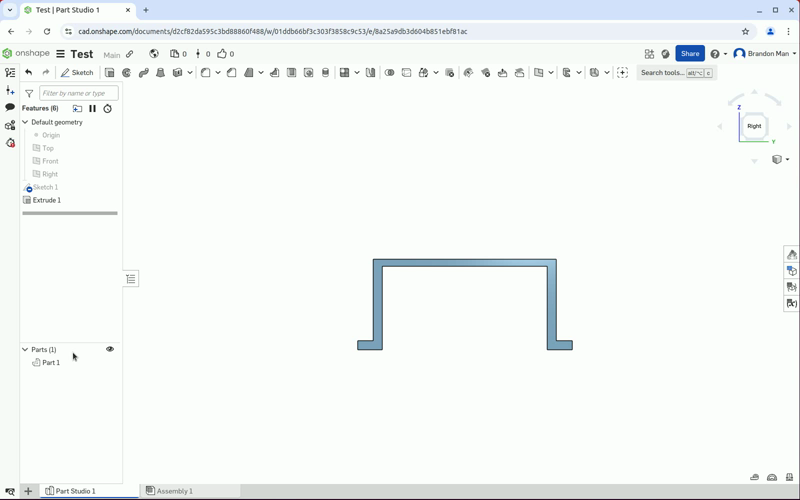
key(shift+p)
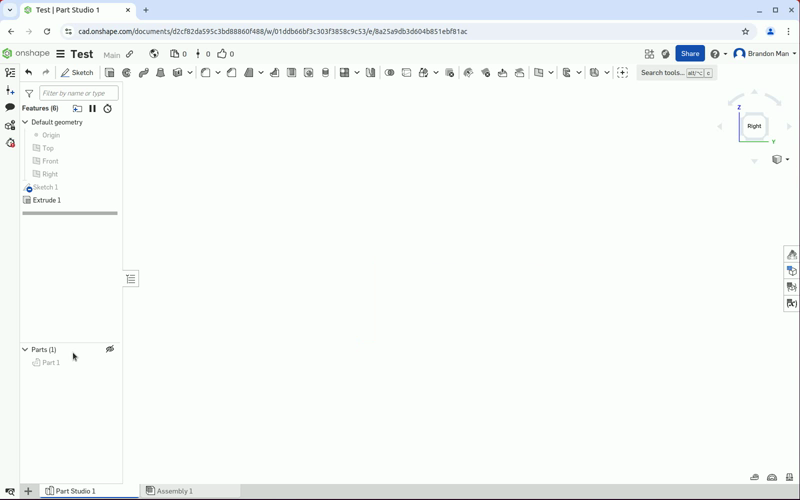
key(space)
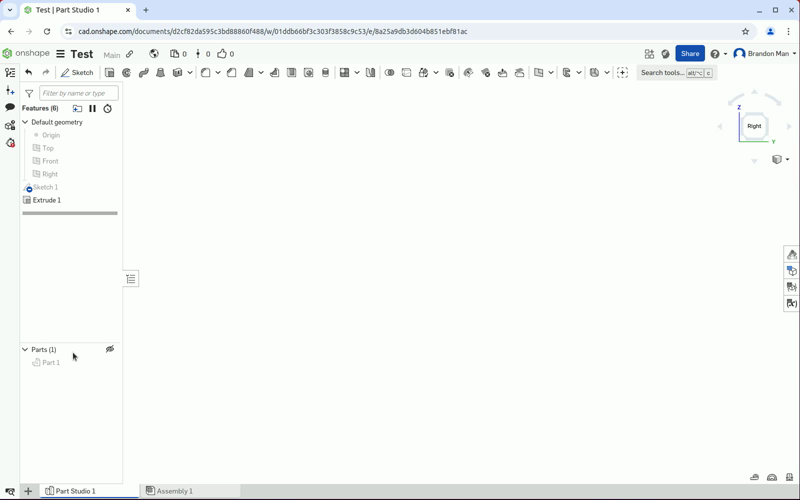
key_down(shift)
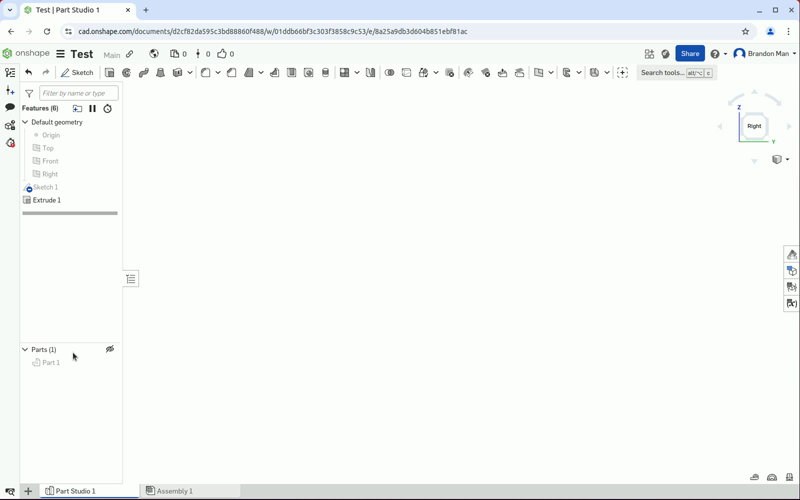
key(right)
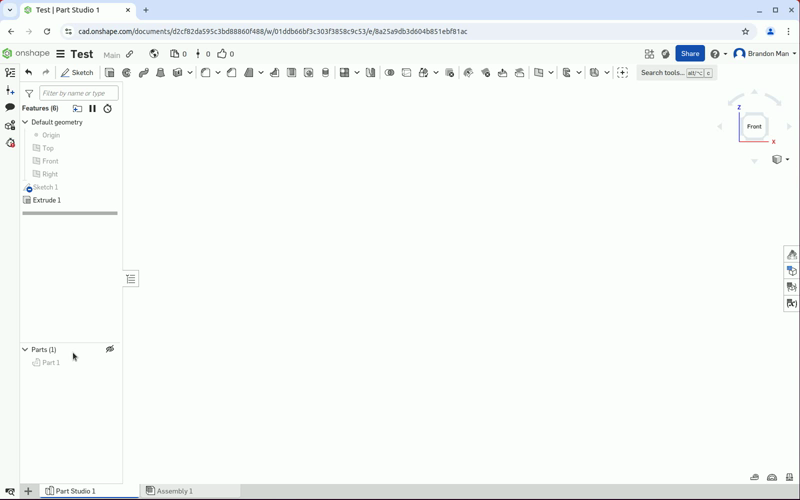
key_up(shift)
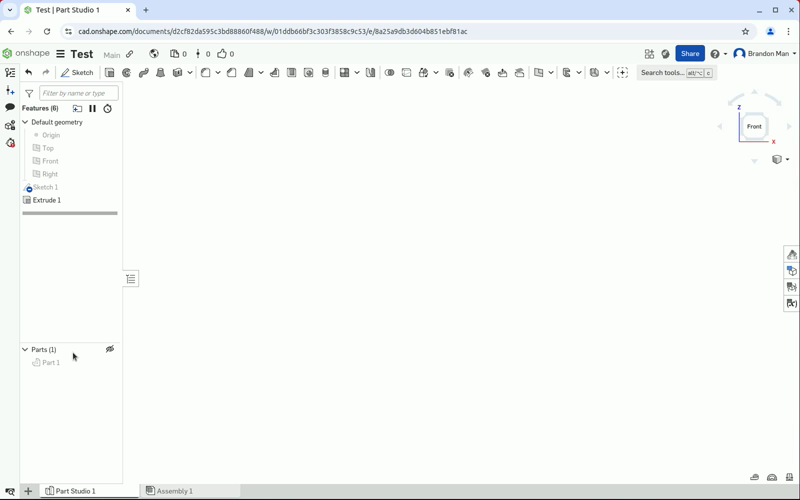
key(space)
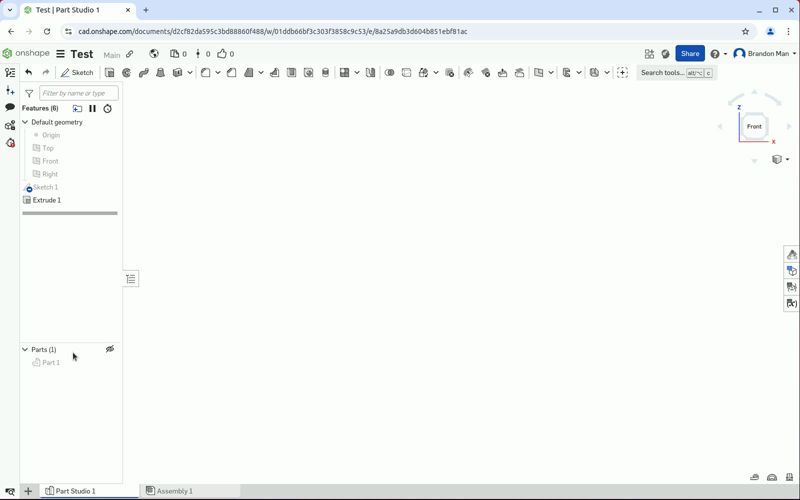
key_down(shift)
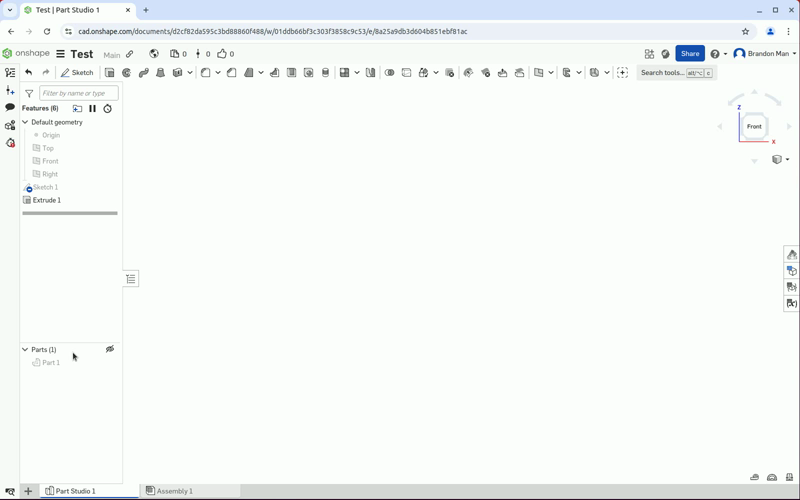
key(down)
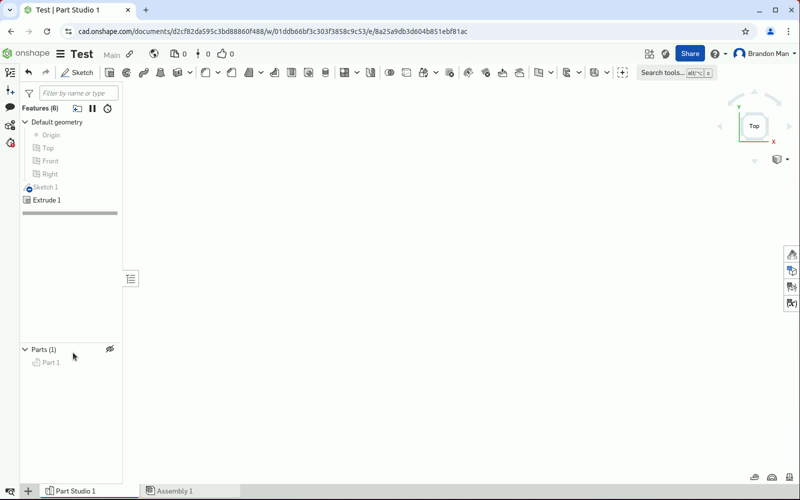
key_up(shift)
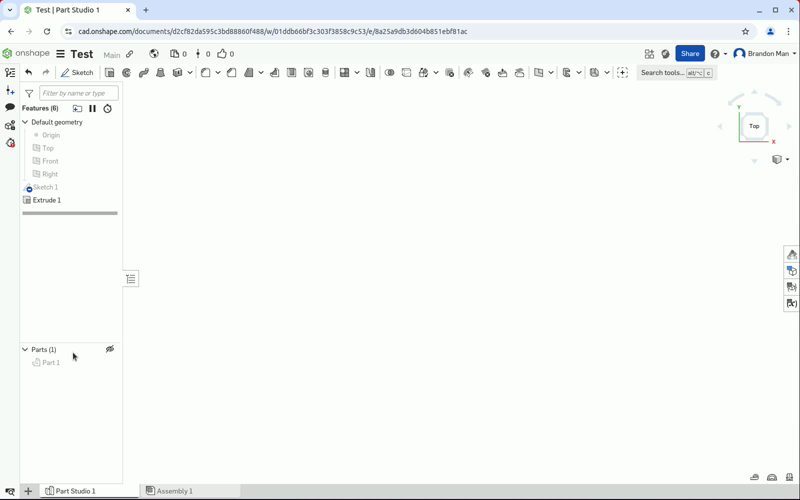
mouse_move(73, 352)
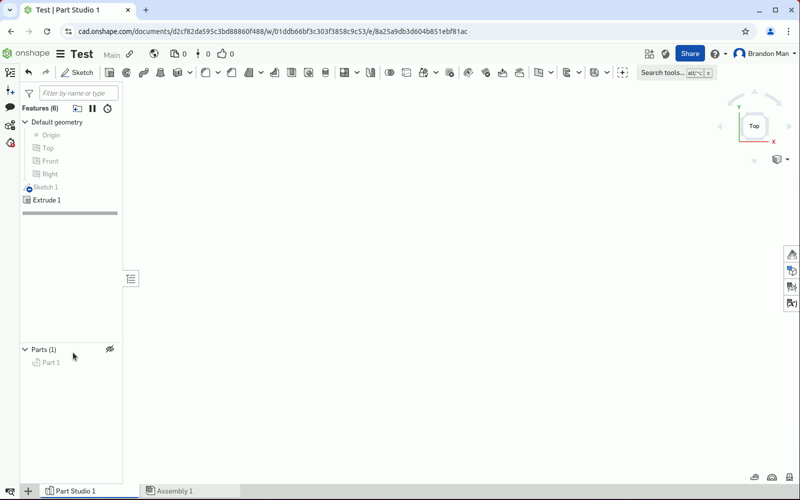
key(shift+y)
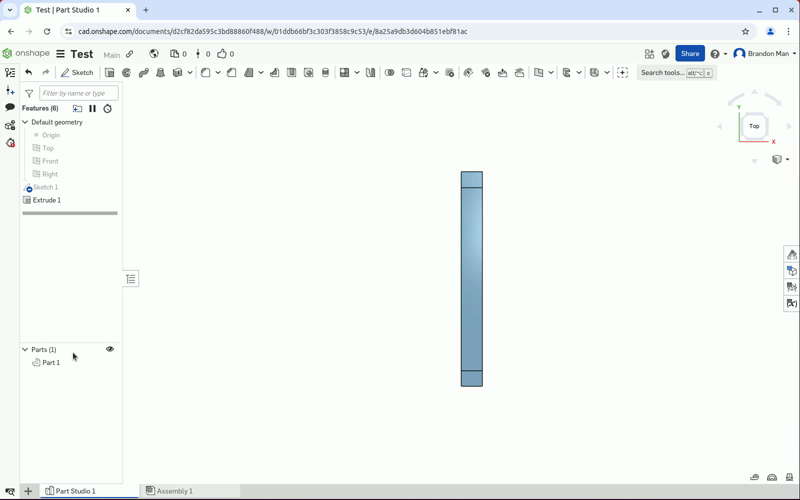
mouse_move(541, 75)
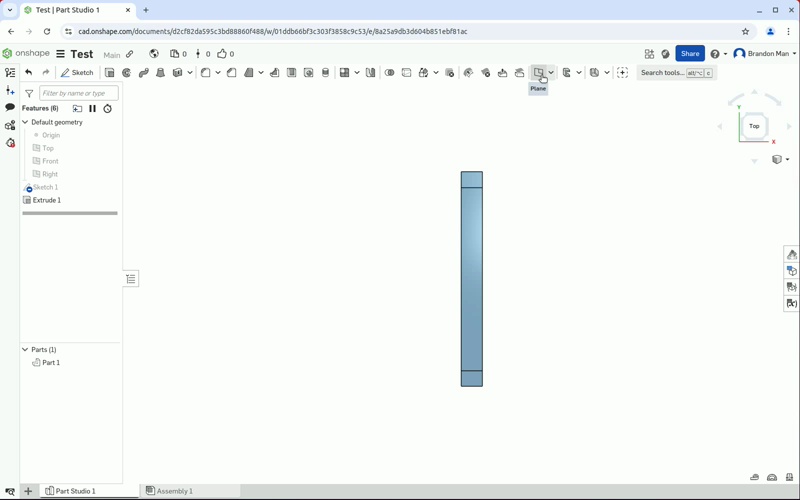
click(541, 75)
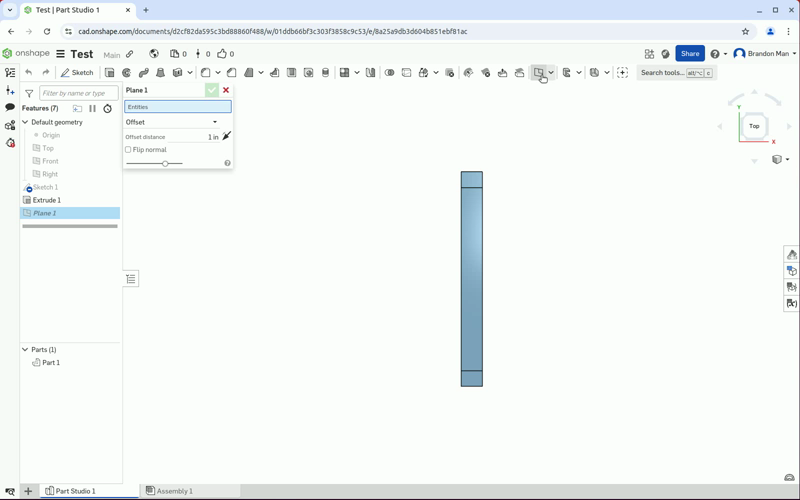
mouse_move(73, 150)
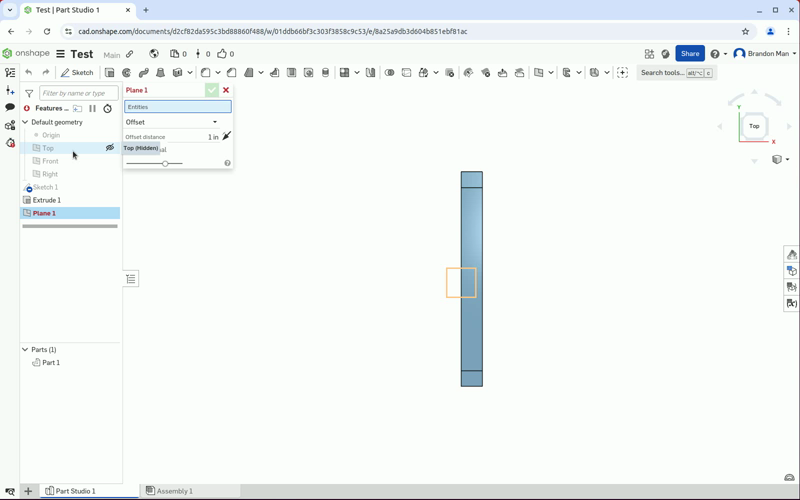
click(73, 150)
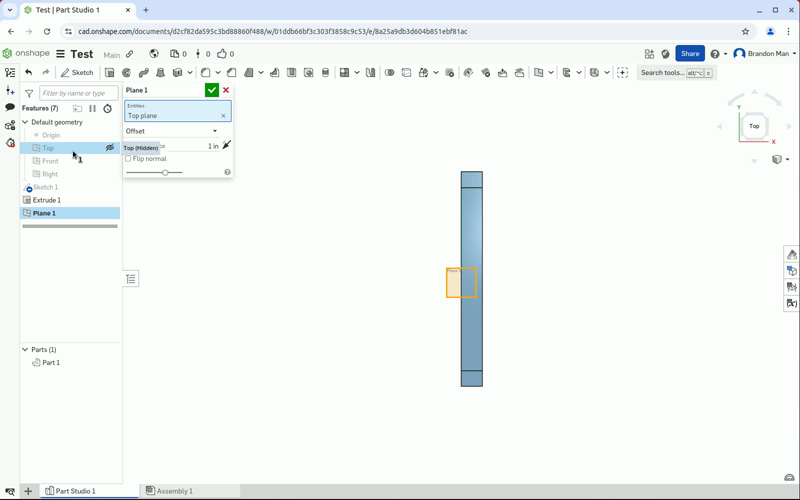
key(tab, 2)
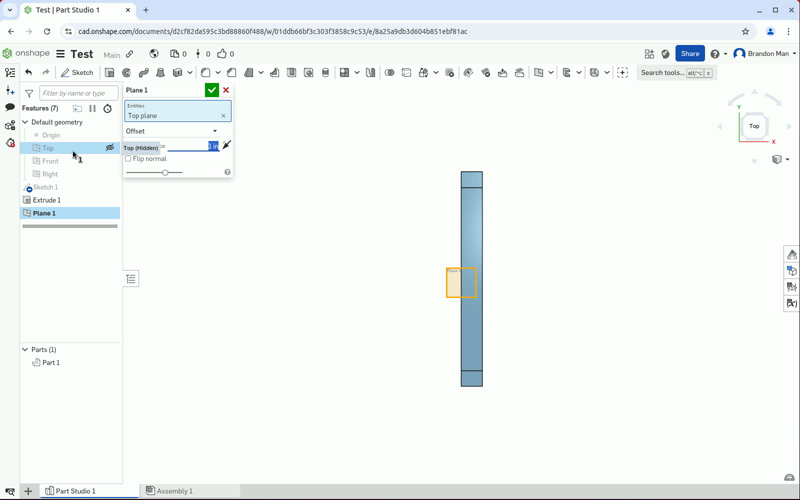
text(11.801)
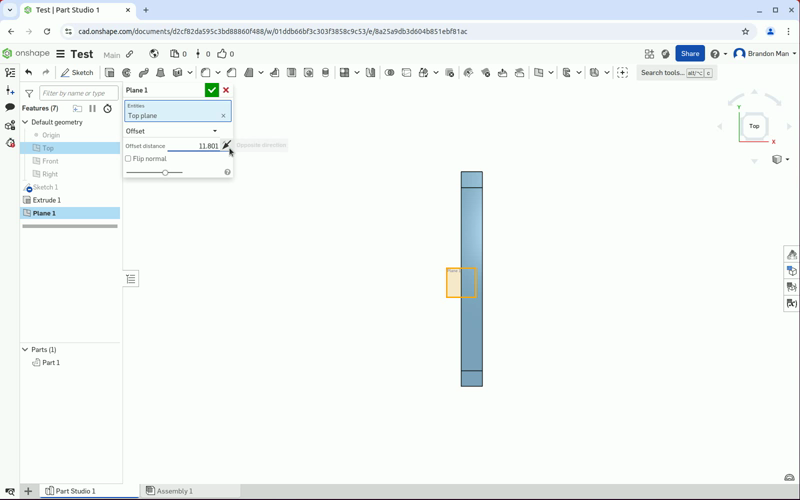
mouse_move(229, 147)
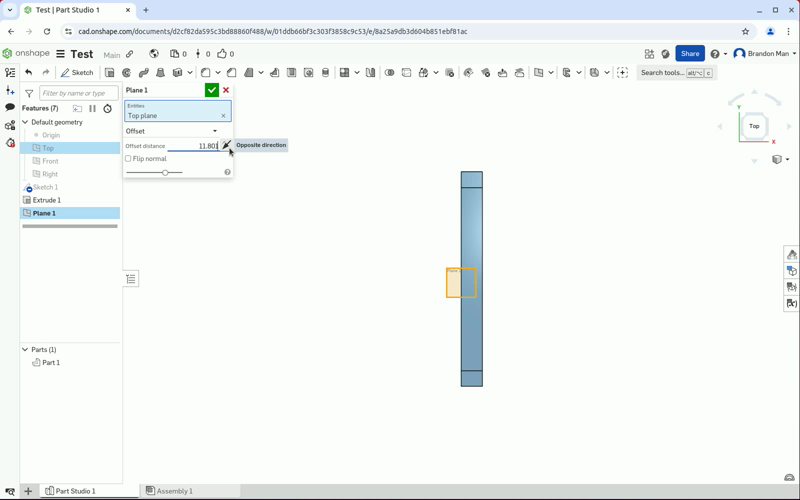
click(229, 147)
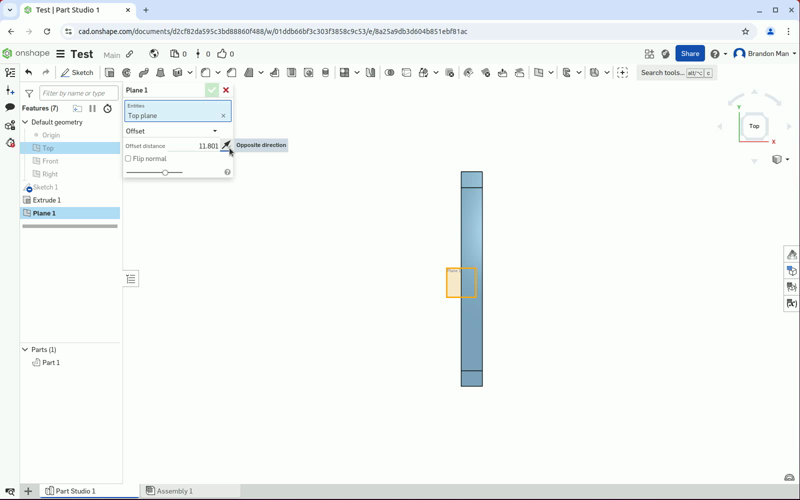
key(enter, 2)
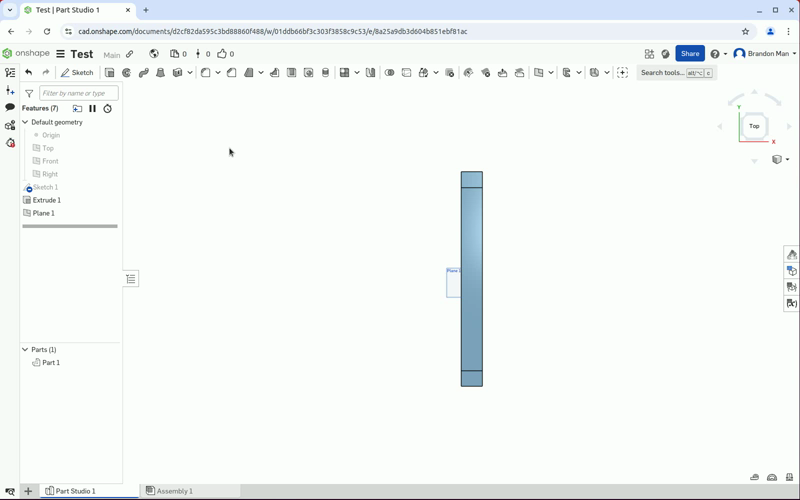
key(shift+s)
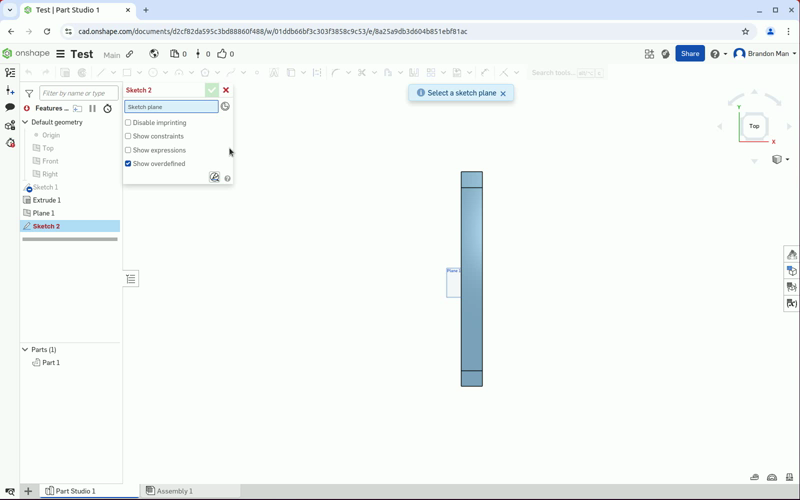
mouse_move(73, 215)
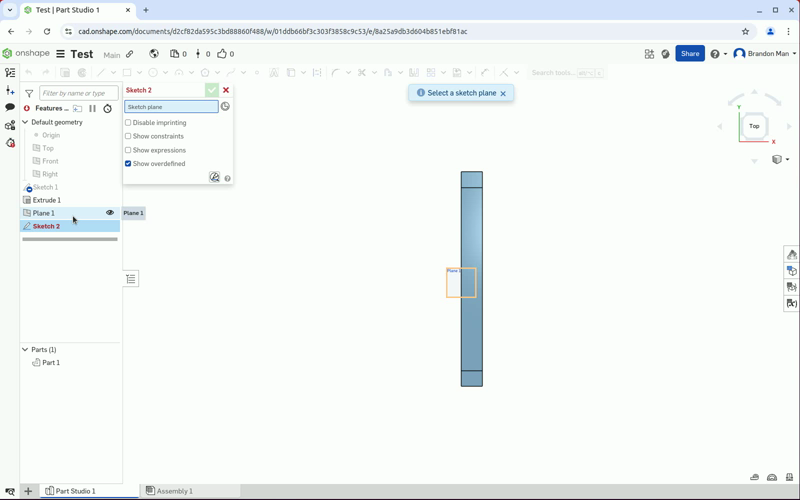
click(73, 215)
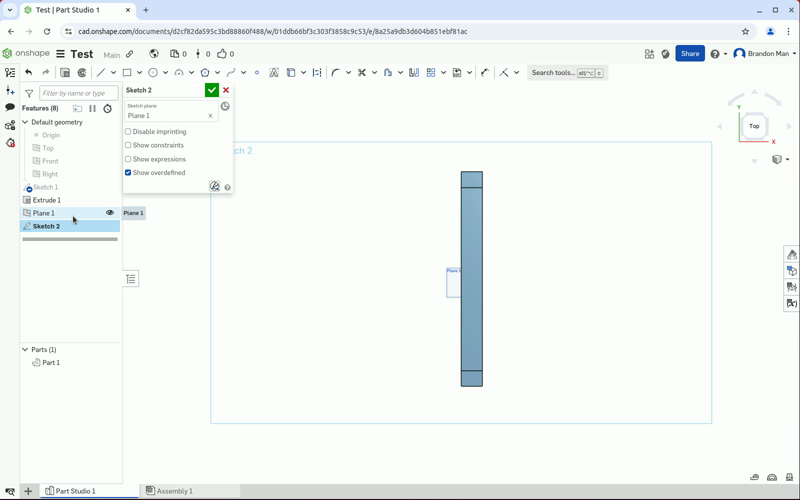
mouse_move(73, 352)
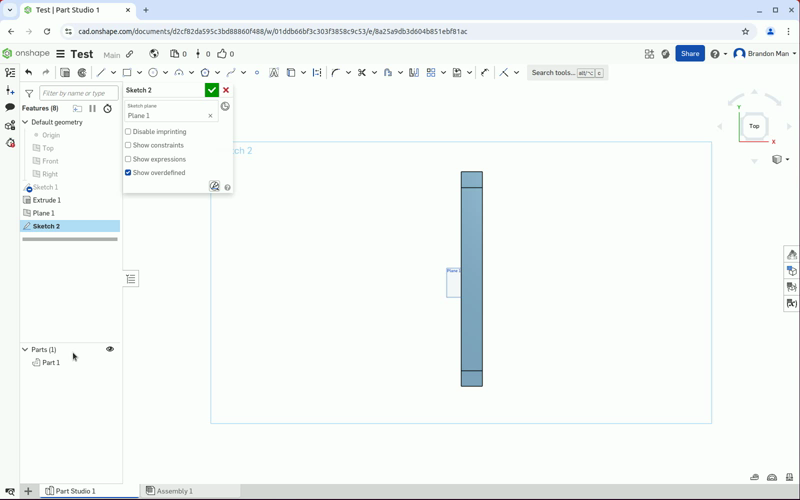
key(y)
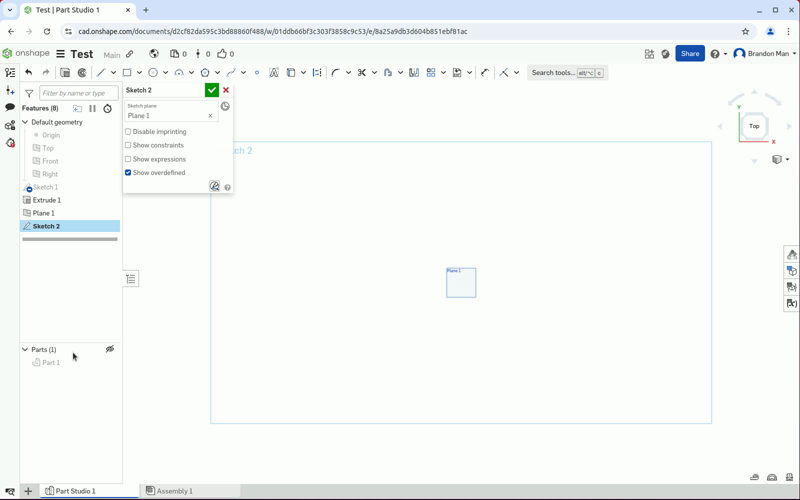
key(c)
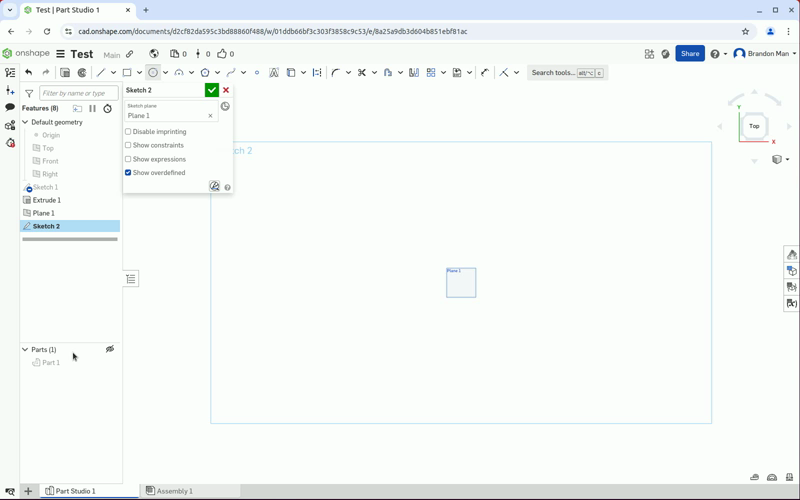
key_down(shift)
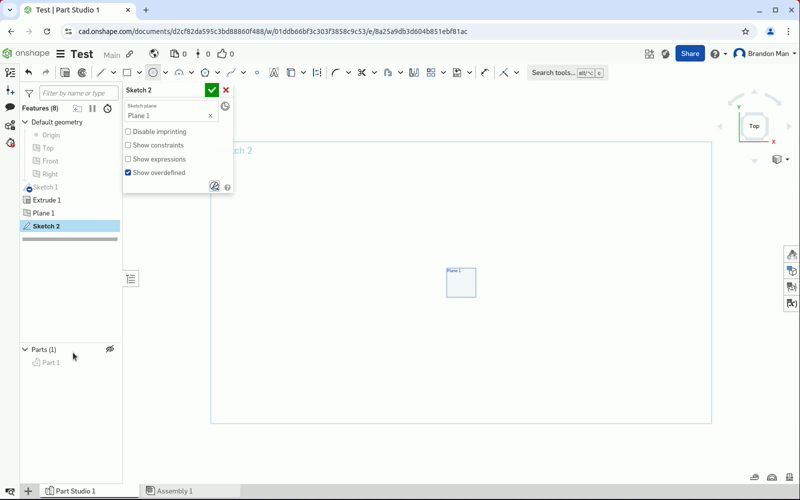
mouse_move(471, 178)
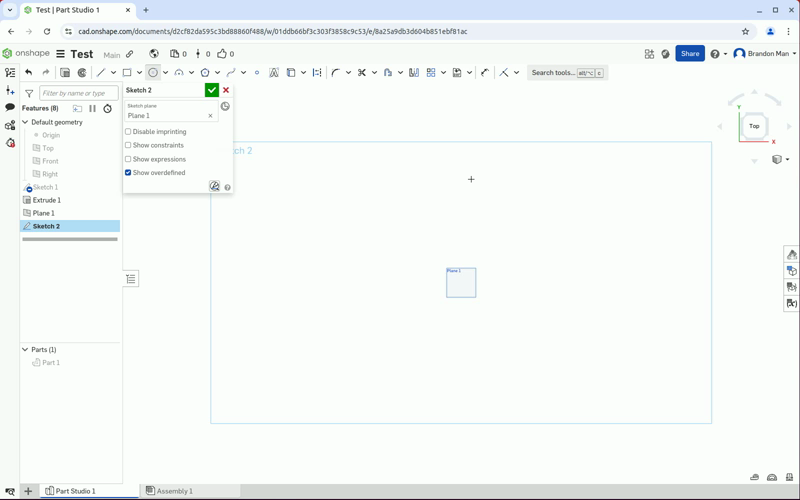
click(471, 178)
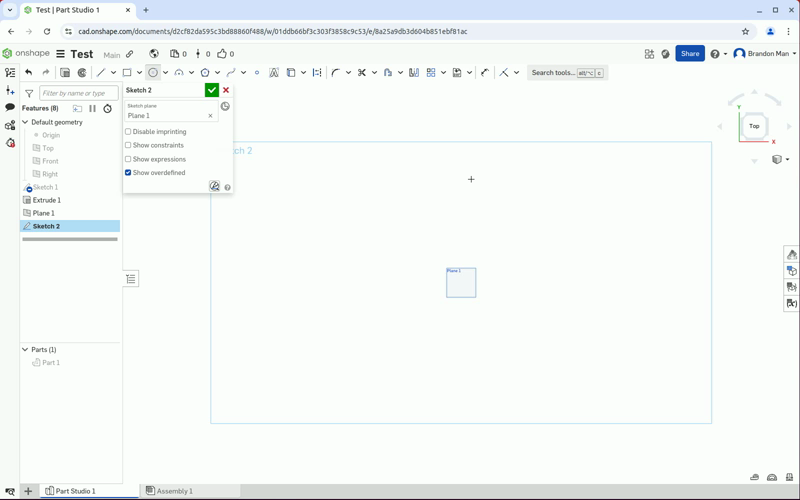
key_up(shift)
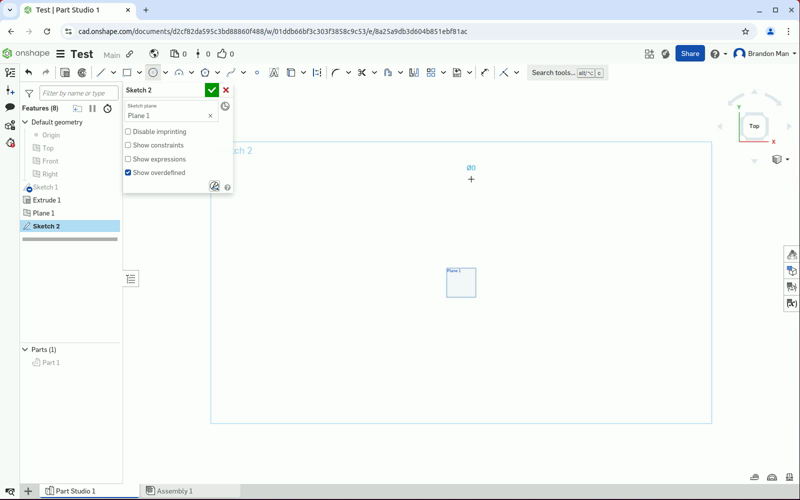
mouse_move(476, 178)
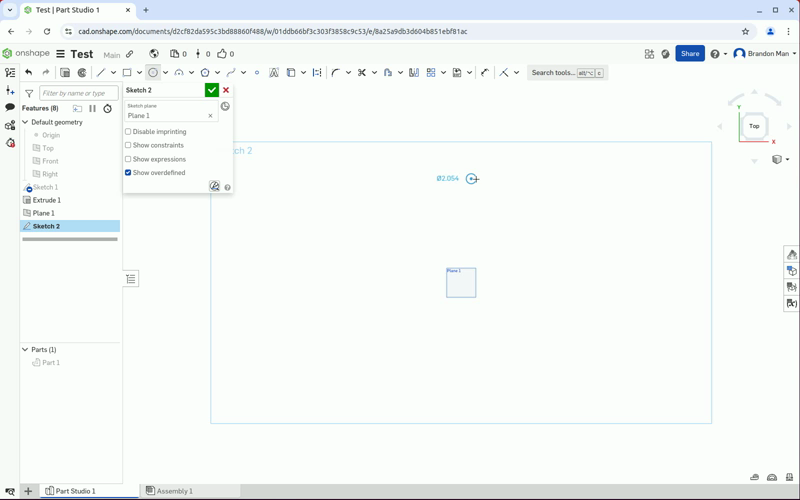
click(476, 178)
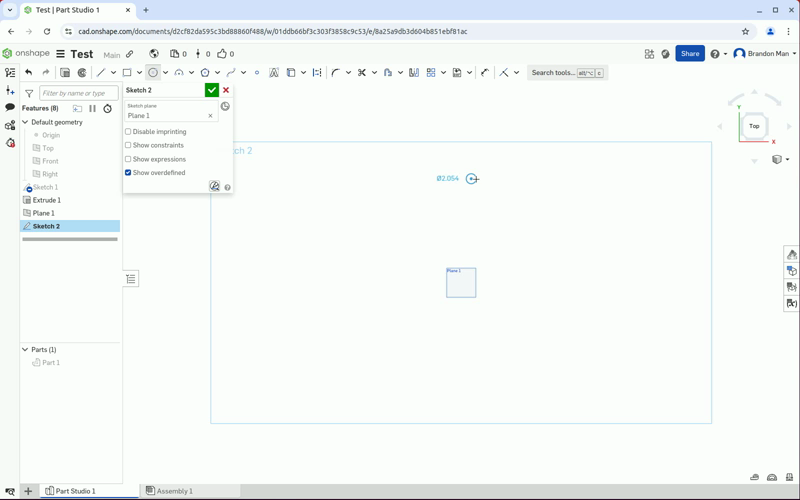
key(esc)
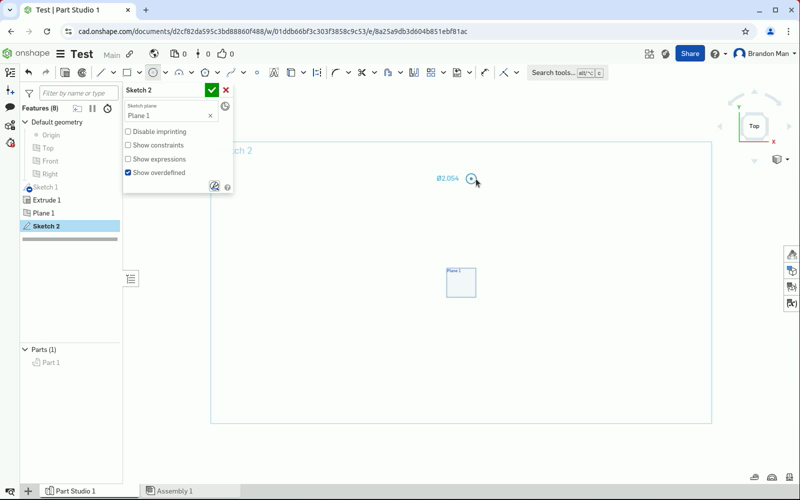
mouse_move(471, 180)
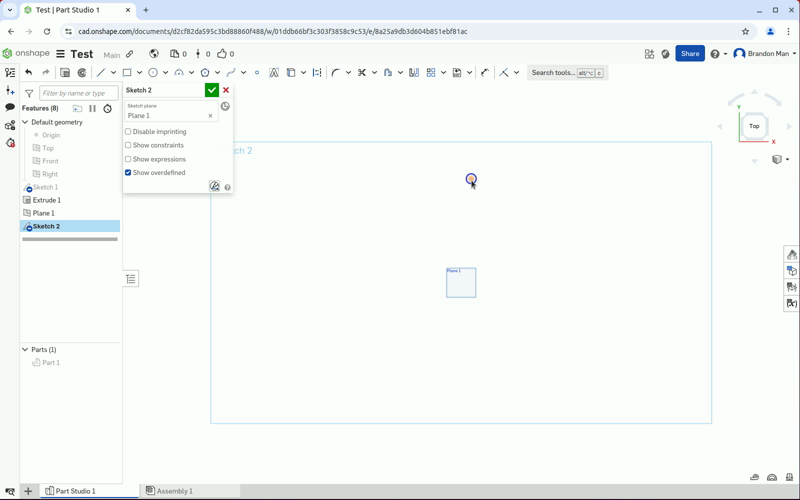
scroll(6)
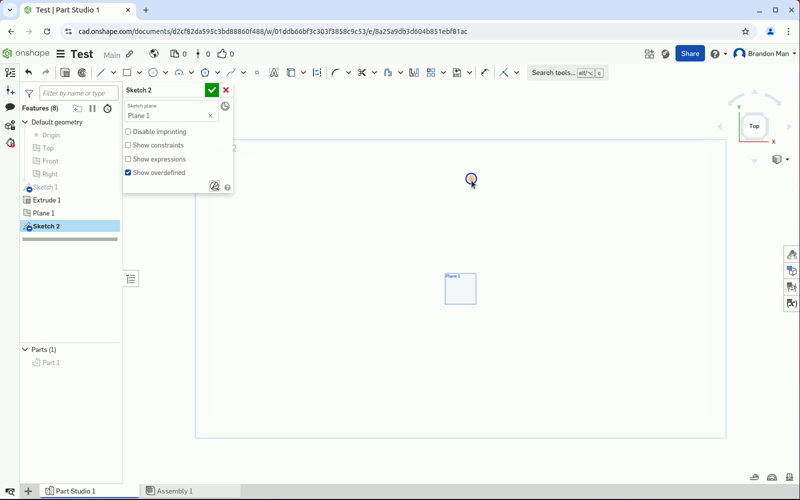
scroll(6)
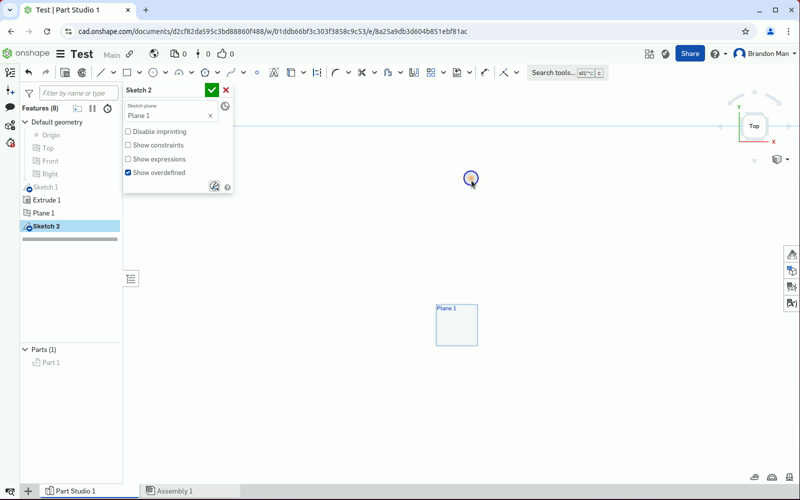
scroll(6)
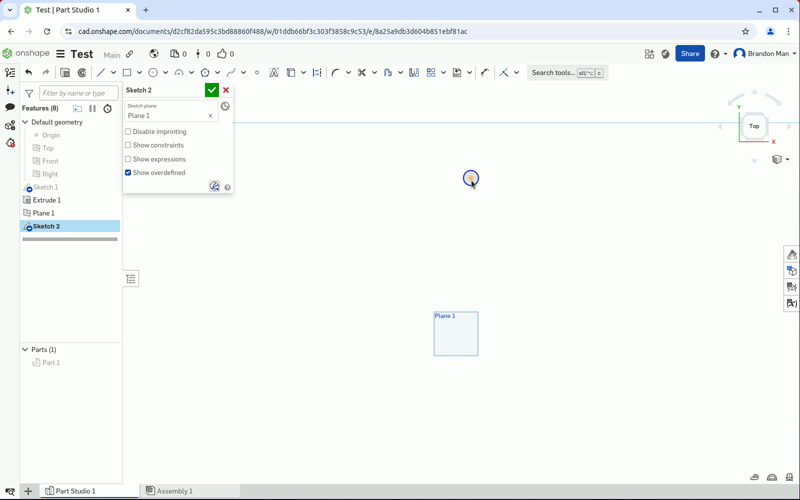
scroll(6)
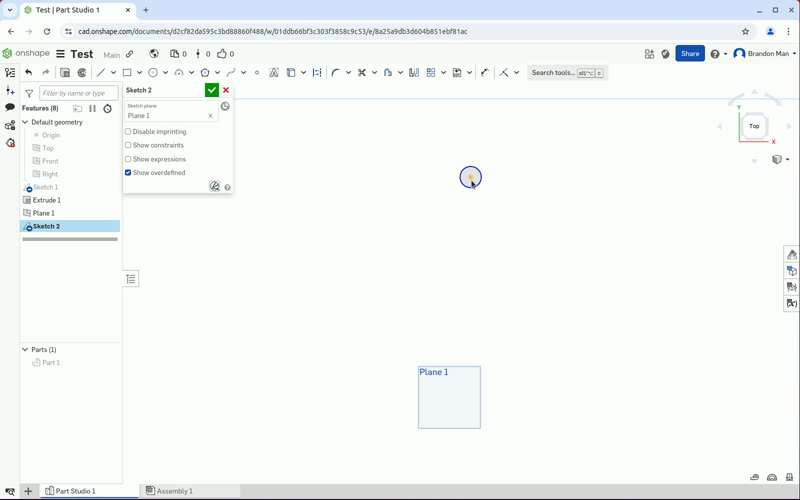
scroll(6)
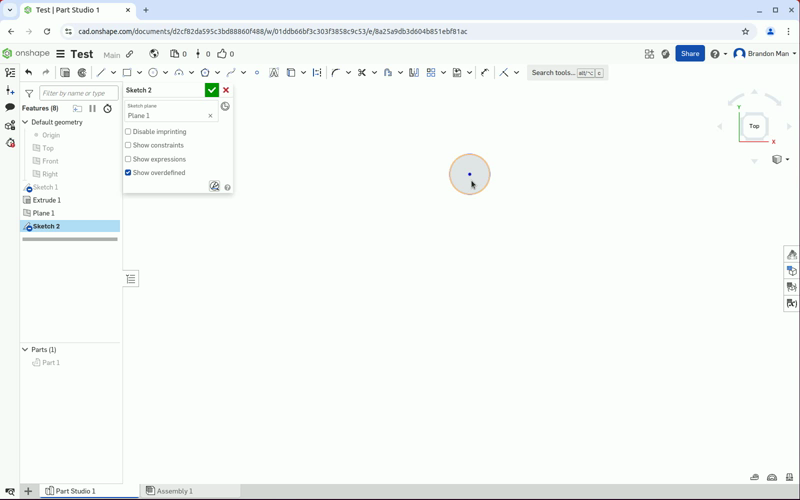
scroll(6)
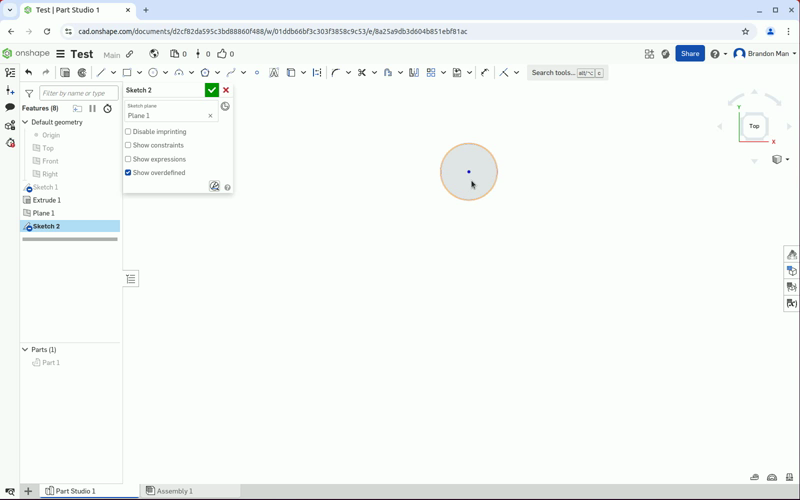
scroll(6)
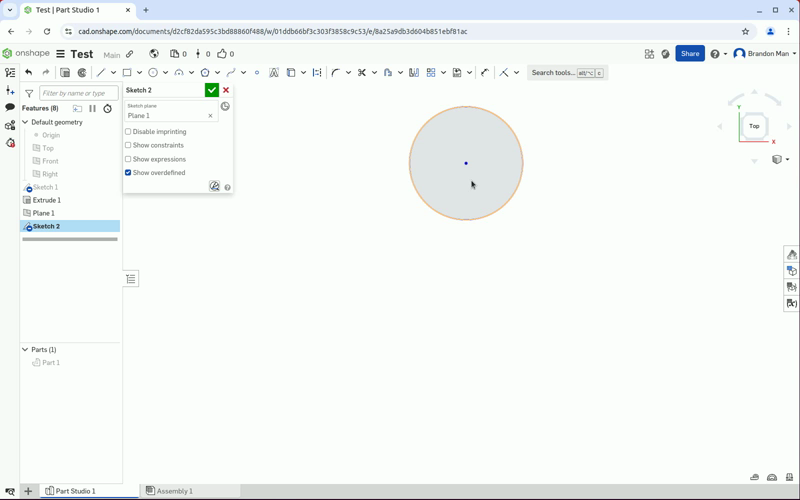
click(471, 180)
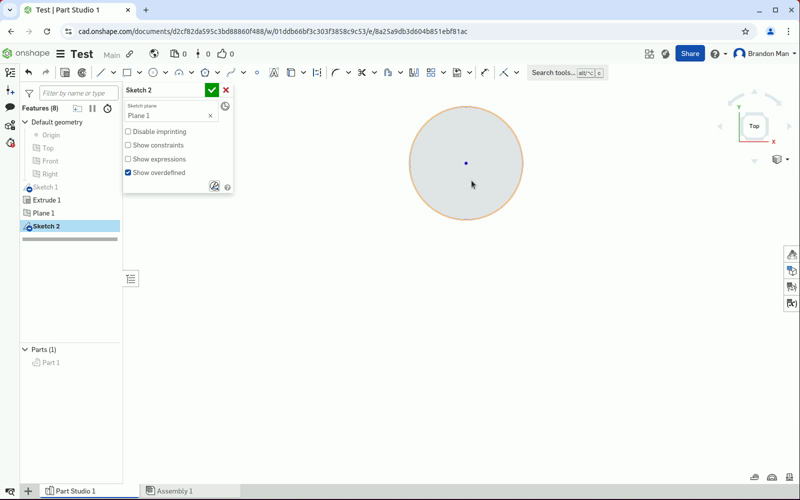
scroll(-6)
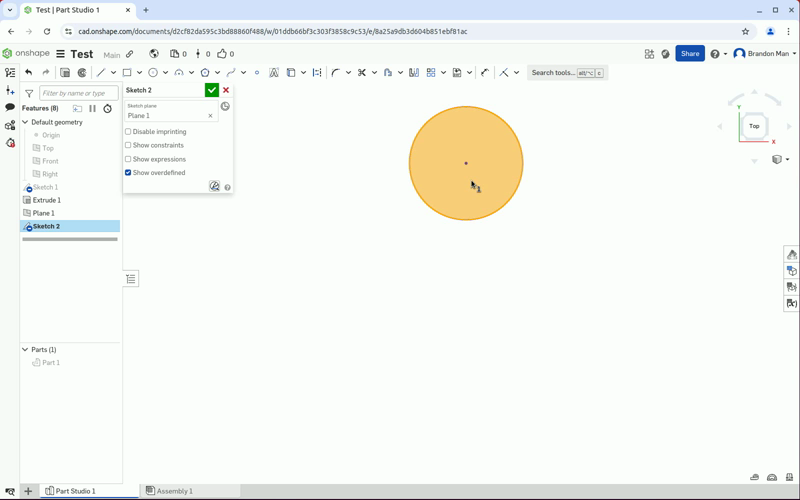
scroll(-6)
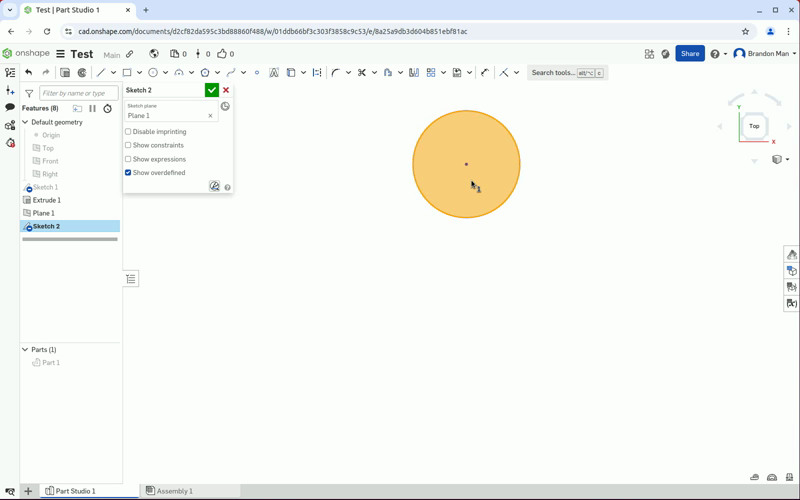
scroll(-6)
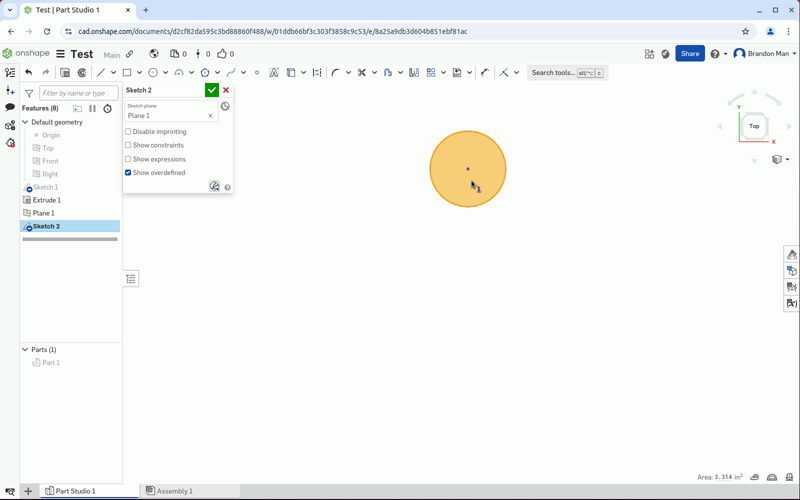
scroll(-6)
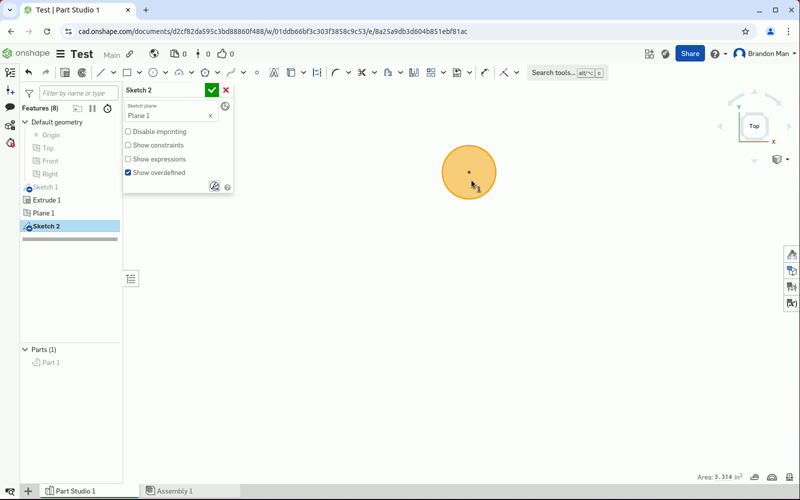
scroll(-6)
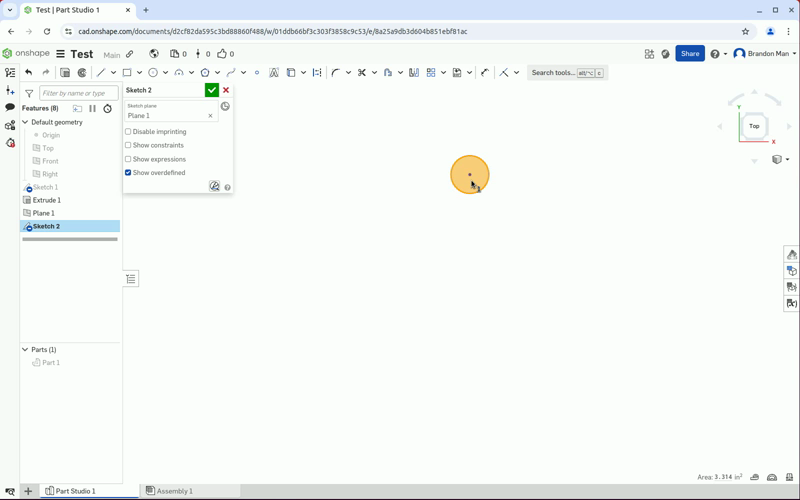
scroll(-6)
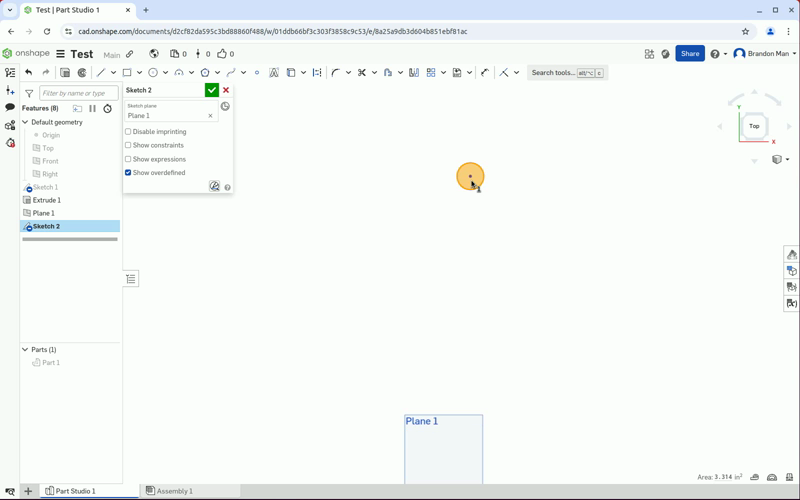
scroll(-6)
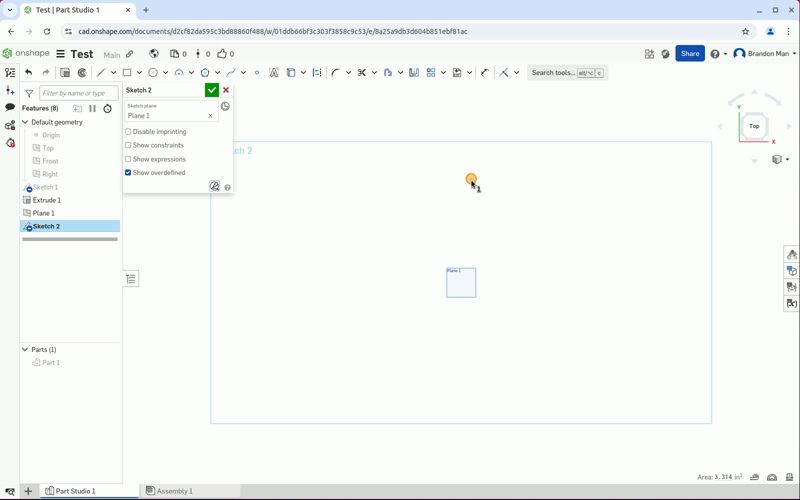
mouse_move(73, 352)
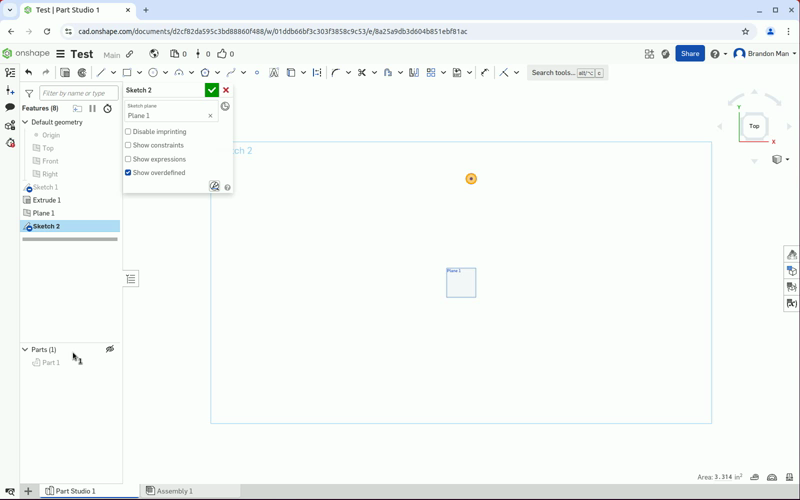
key(shift+y)
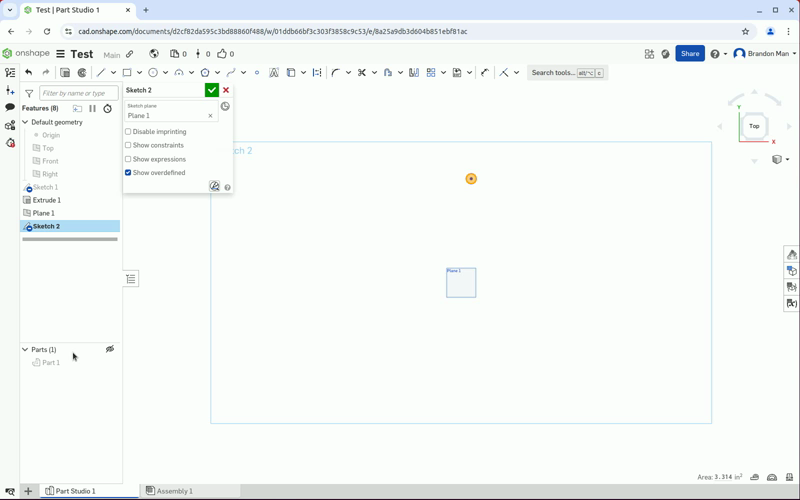
key(shift+e)
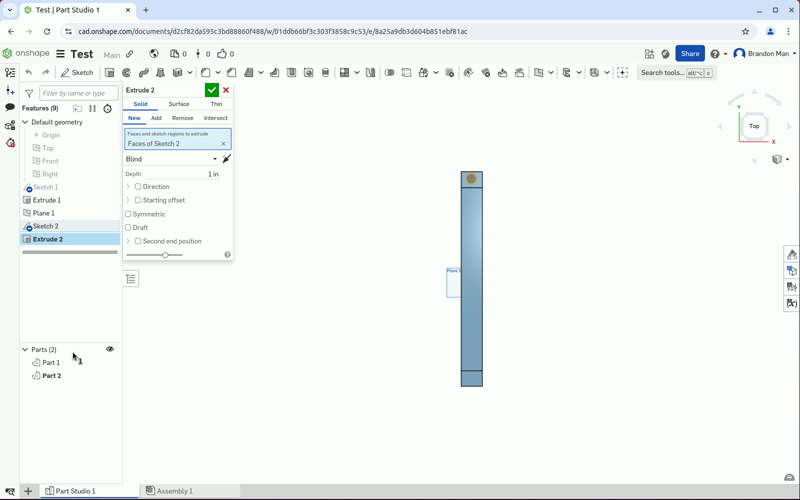
mouse_move(143, 106)
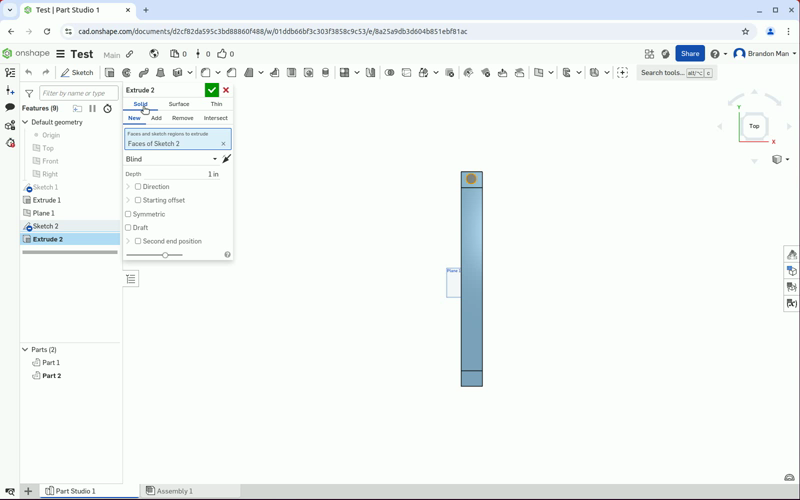
click(143, 106)
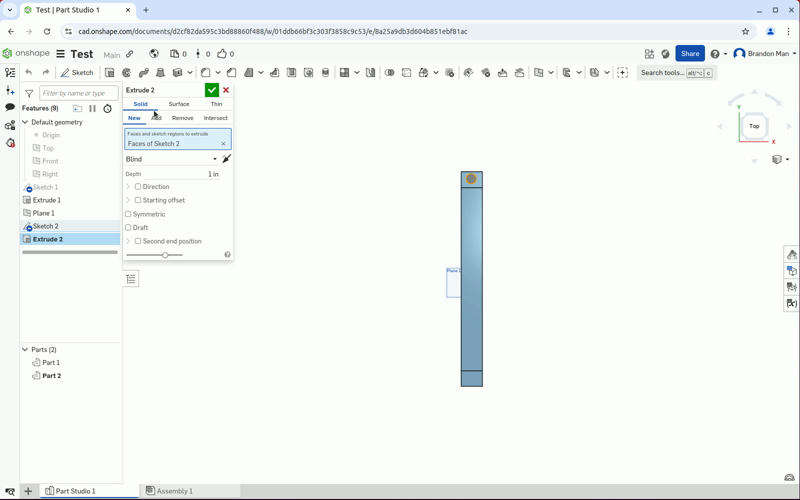
mouse_move(186, 120)
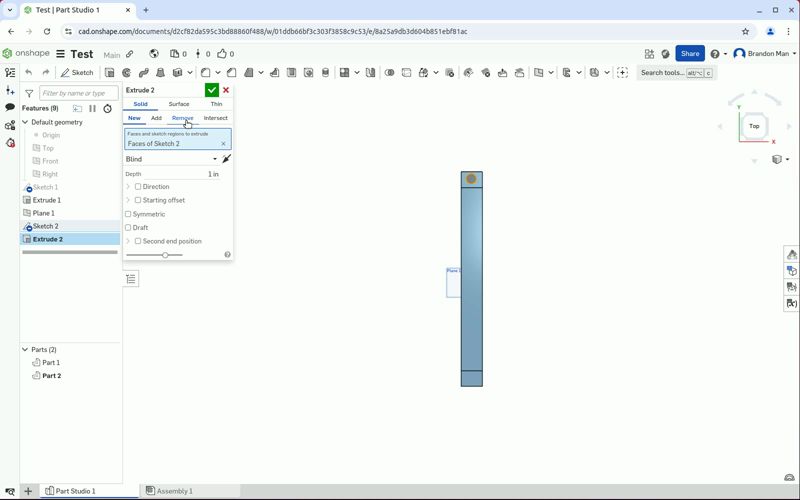
click(186, 120)
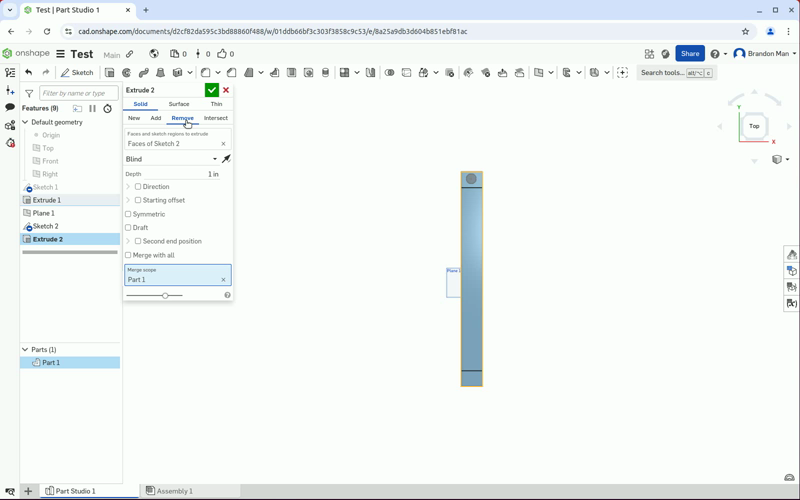
key(tab, 4)
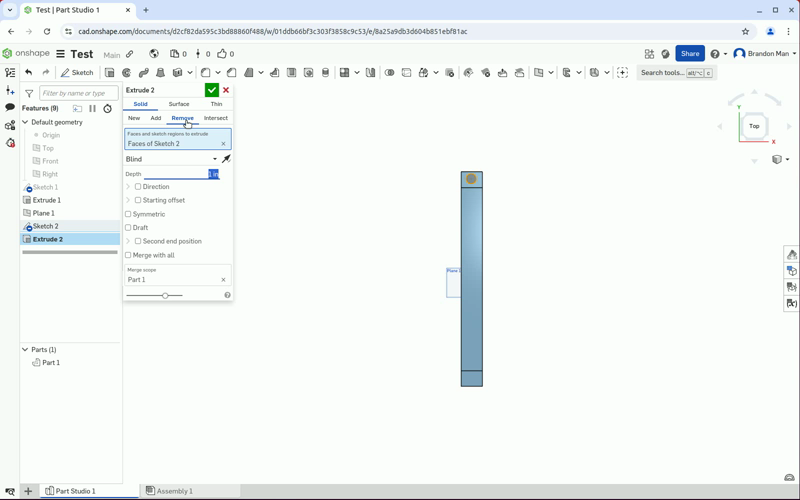
text(10.832)
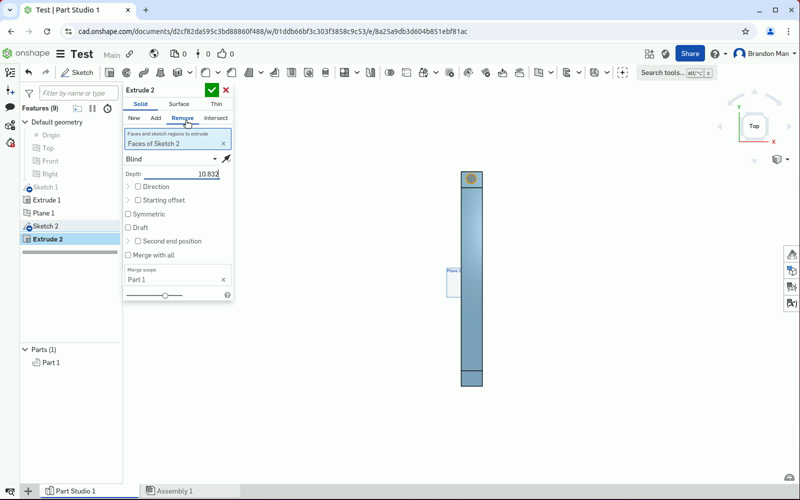
key(tab, 6)
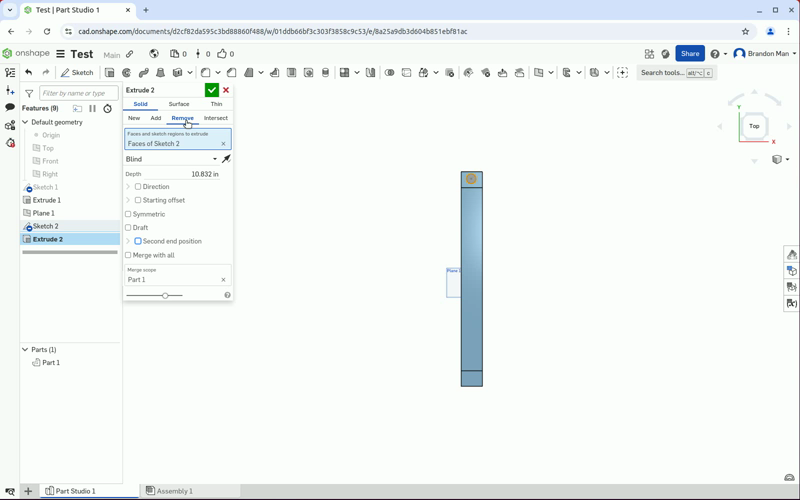
key(space)
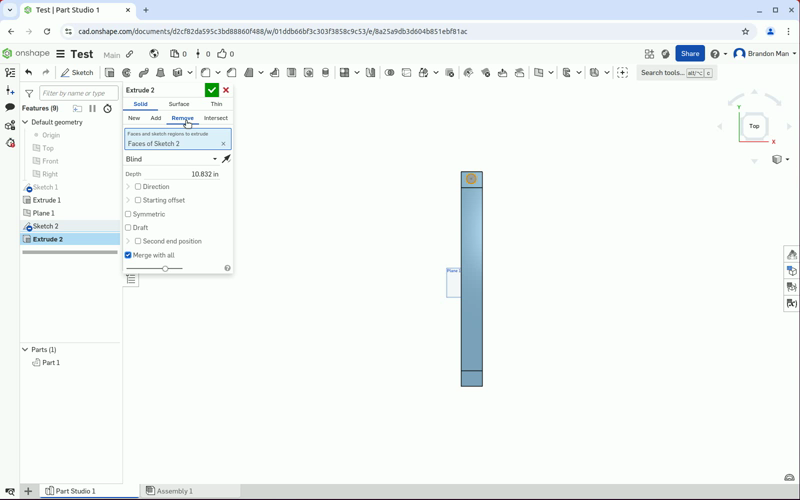
key(enter)
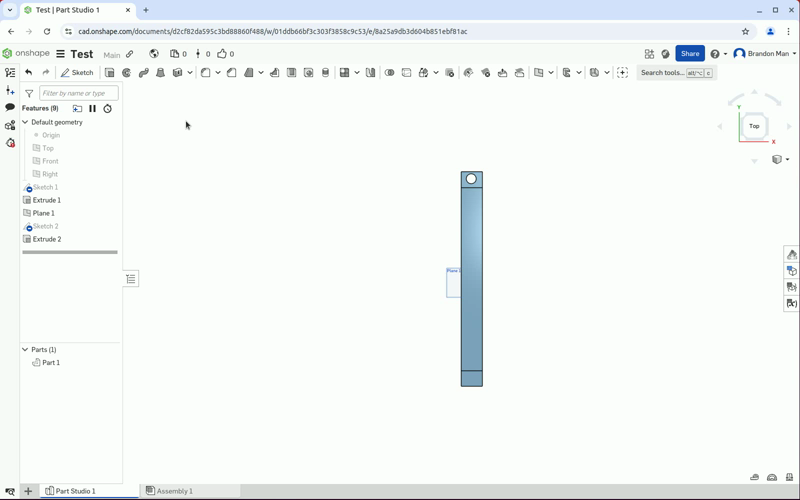
key(shift+h)
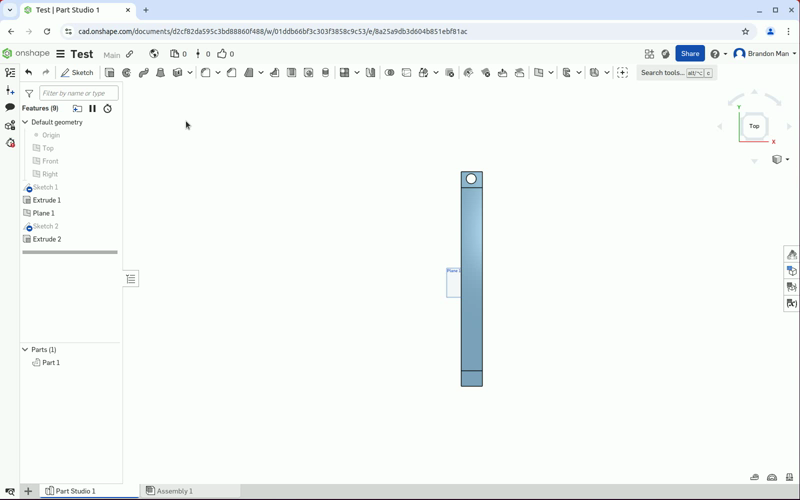
key(shift+h)
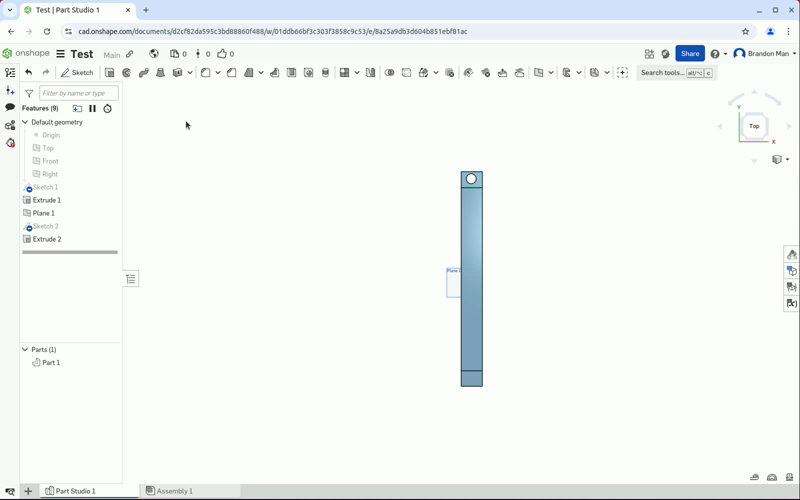
mouse_move(73, 189)
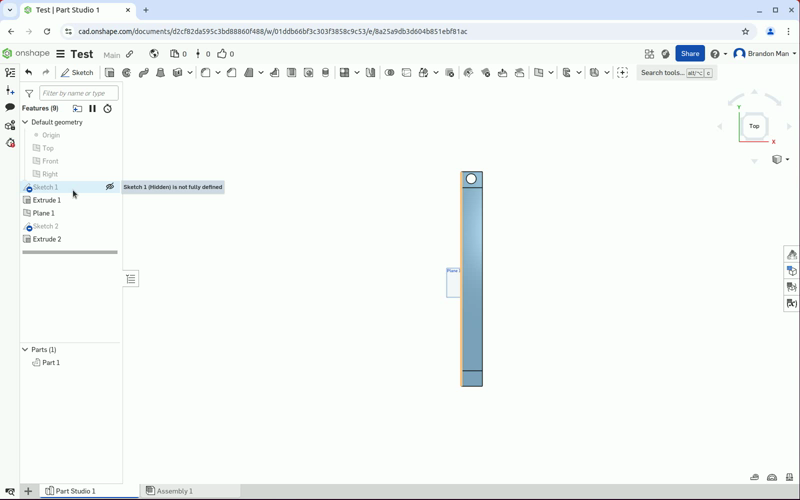
click(73, 189)
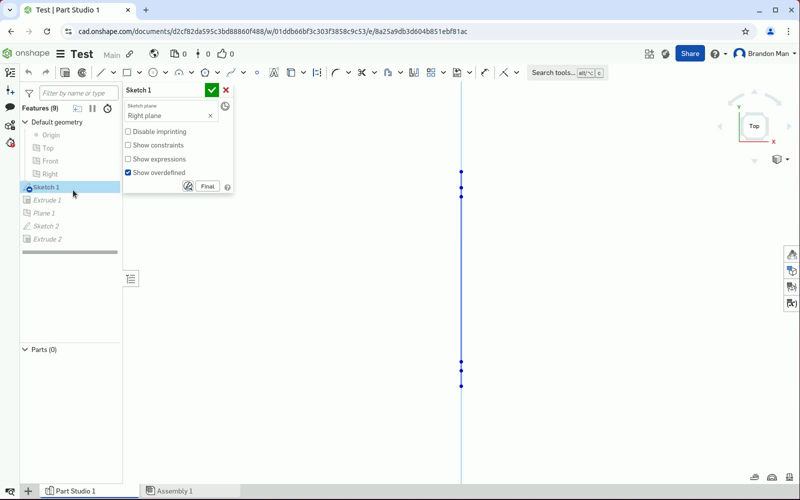
mouse_move(229, 92)
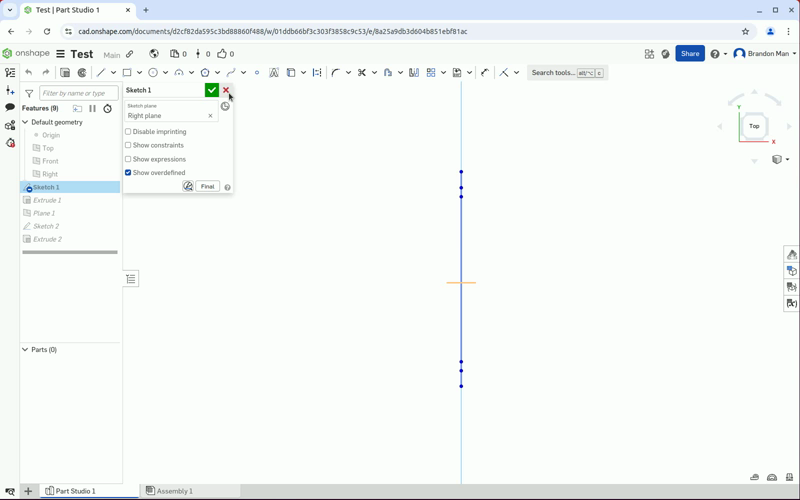
click(229, 92)
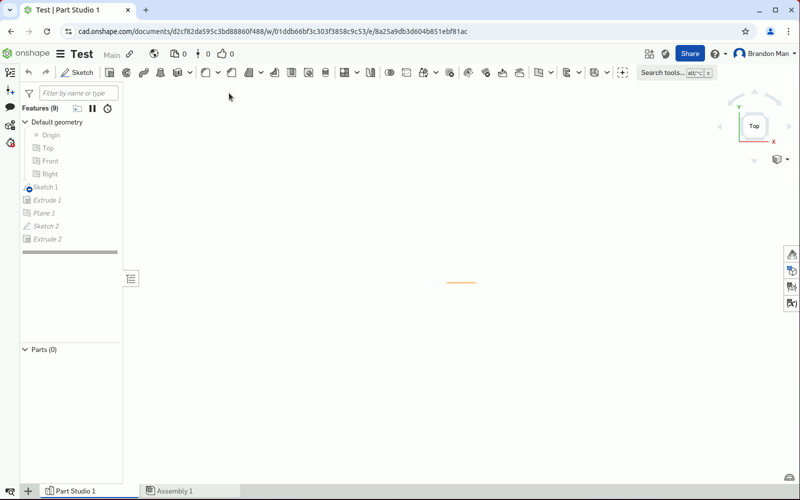
key(shift+s)
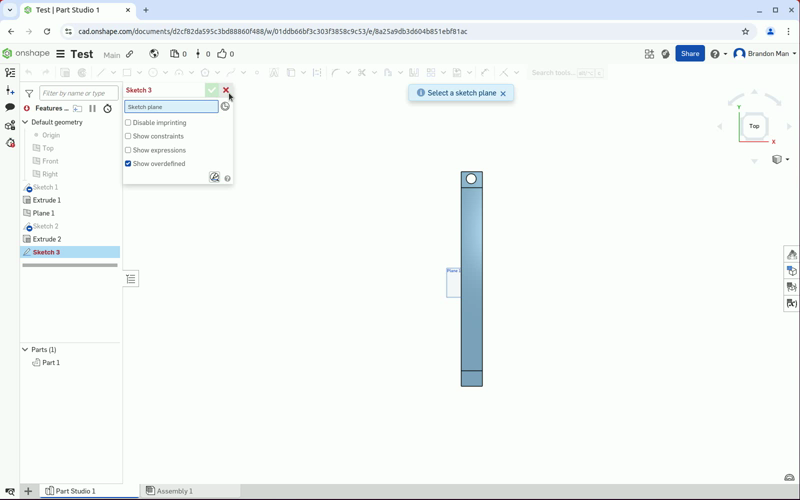
mouse_move(73, 215)
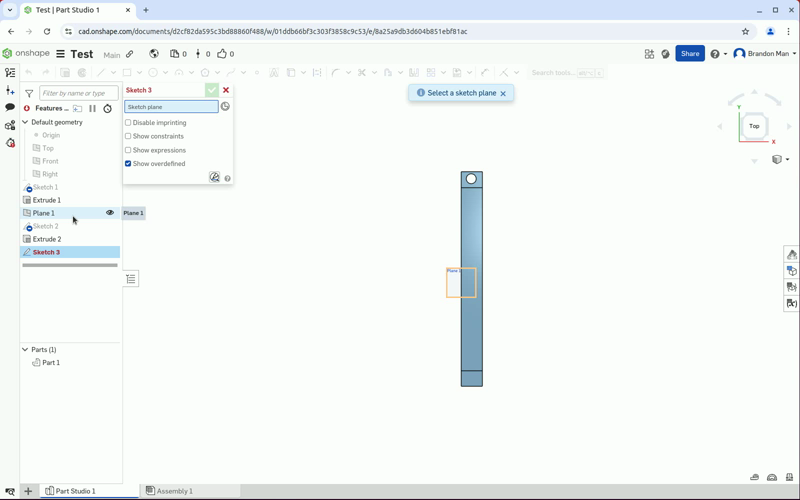
click(73, 215)
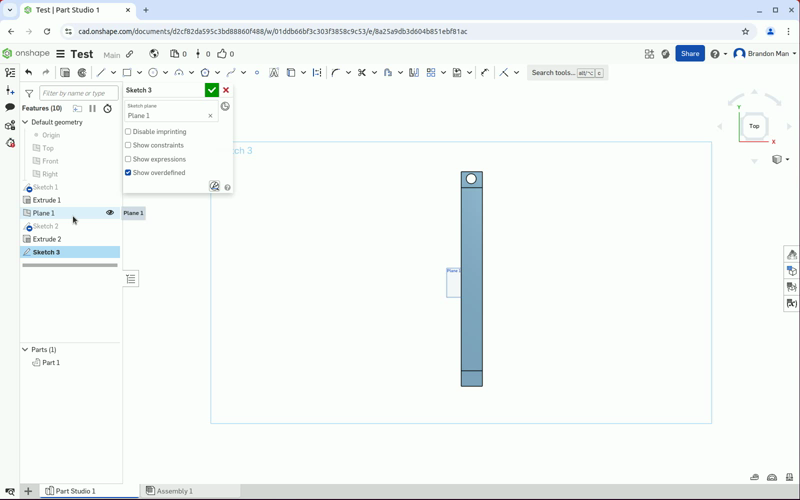
mouse_move(73, 352)
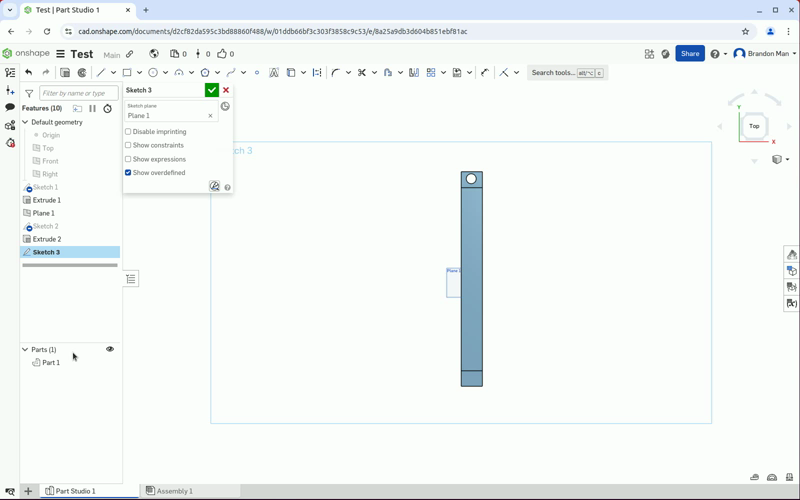
key(y)
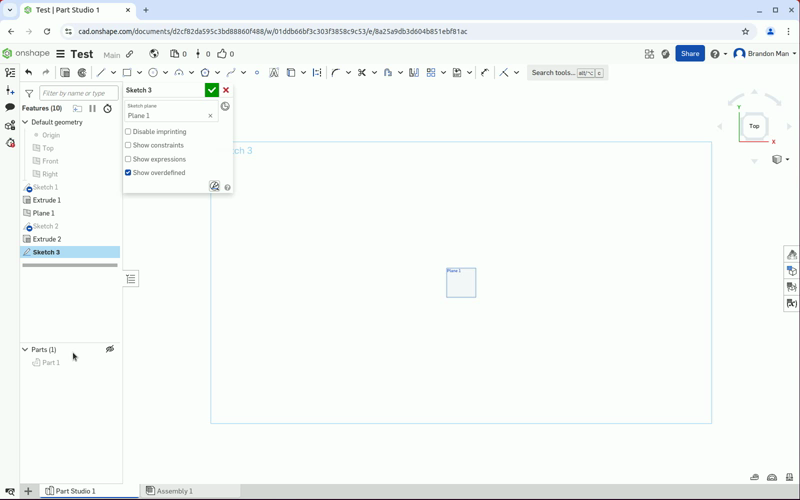
key(c)
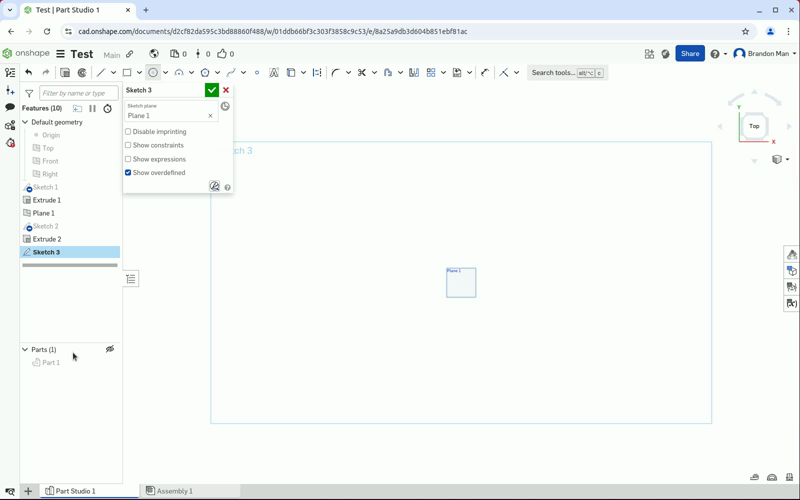
key_down(shift)
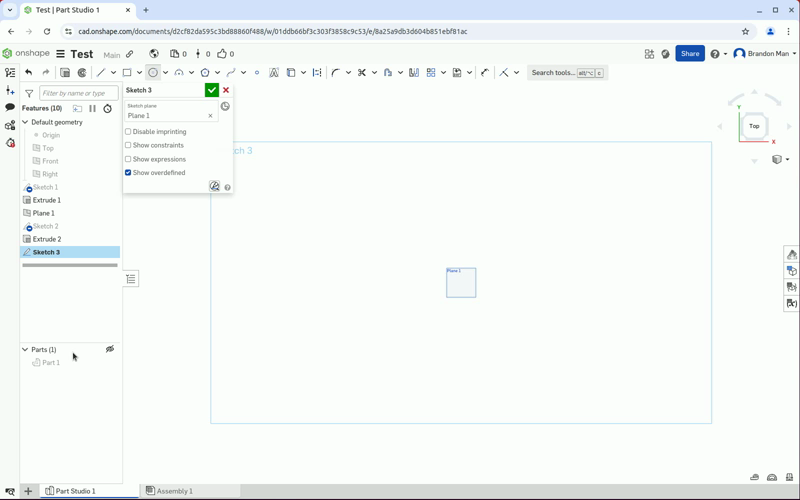
mouse_move(471, 378)
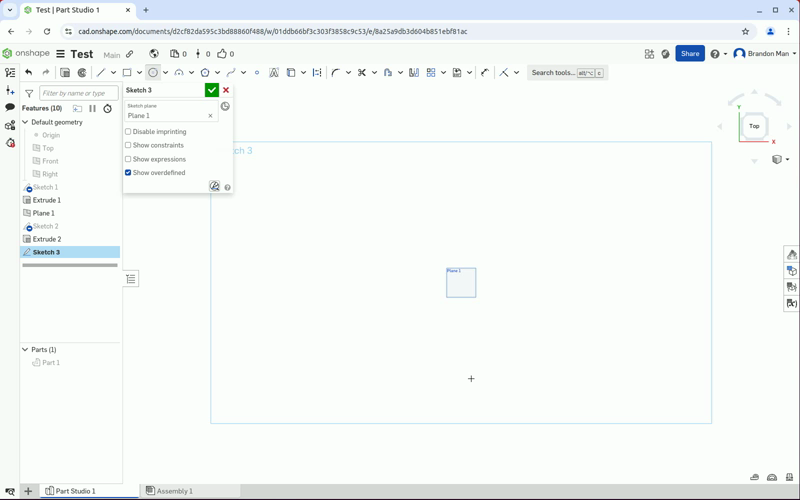
click(471, 378)
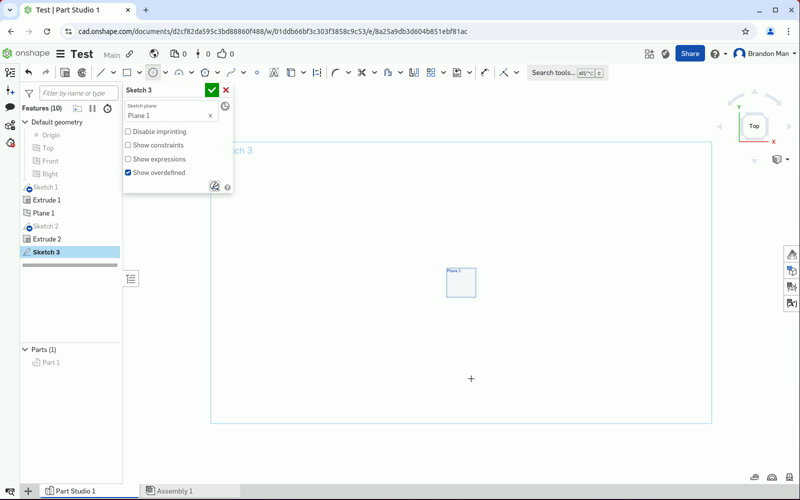
key_up(shift)
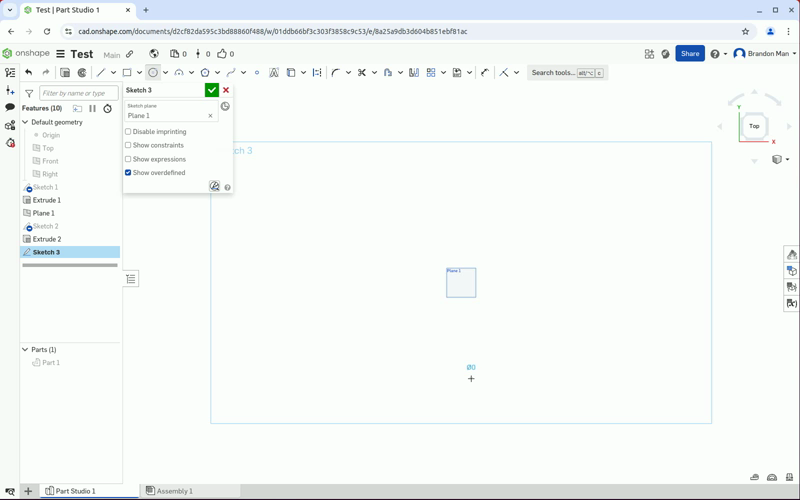
mouse_move(476, 378)
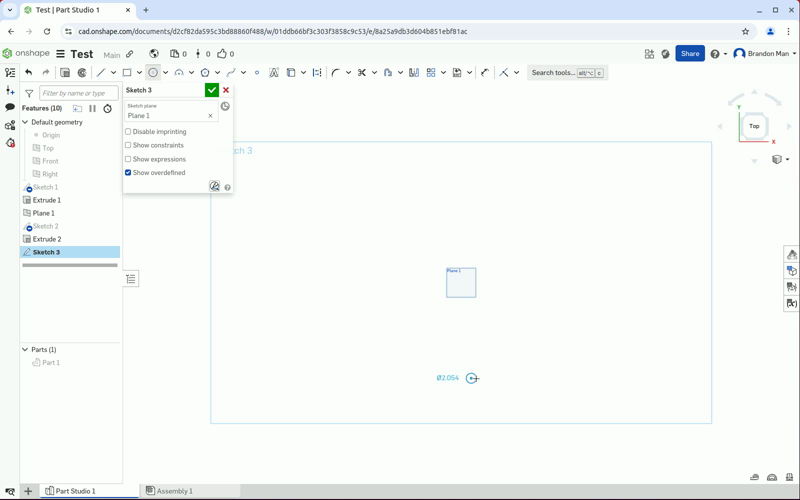
click(476, 378)
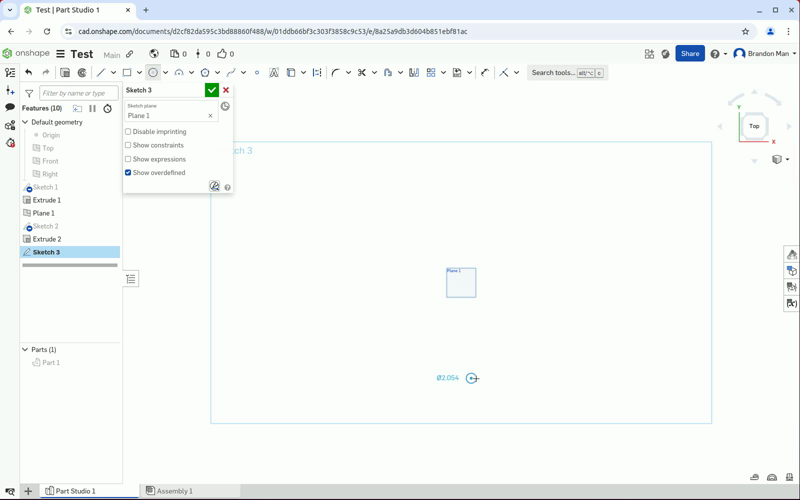
key(esc)
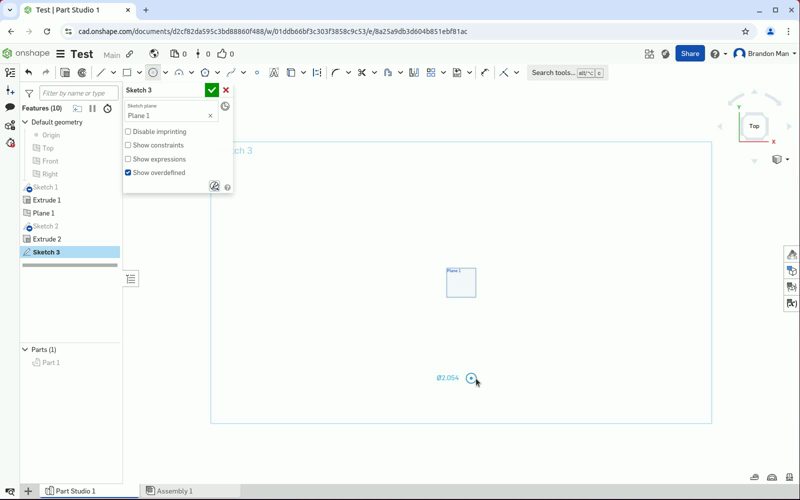
mouse_move(472, 377)
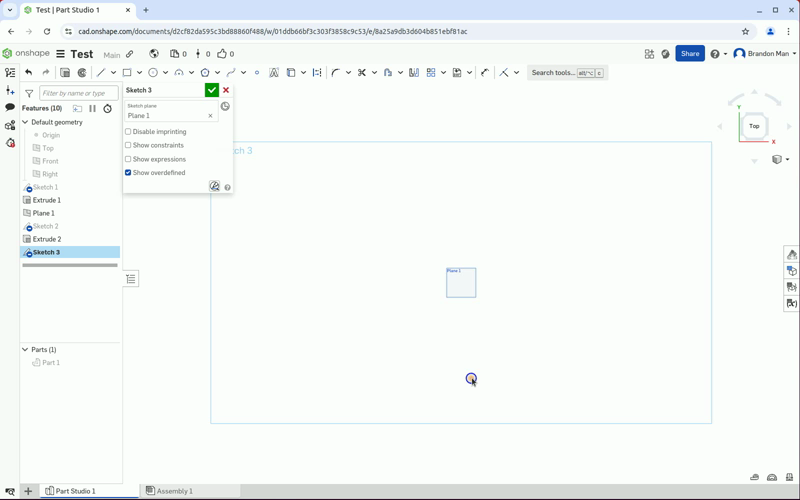
scroll(6)
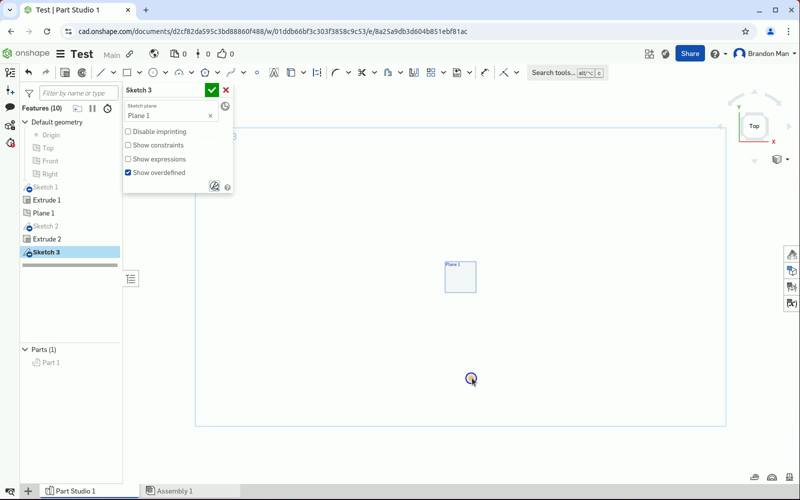
scroll(6)
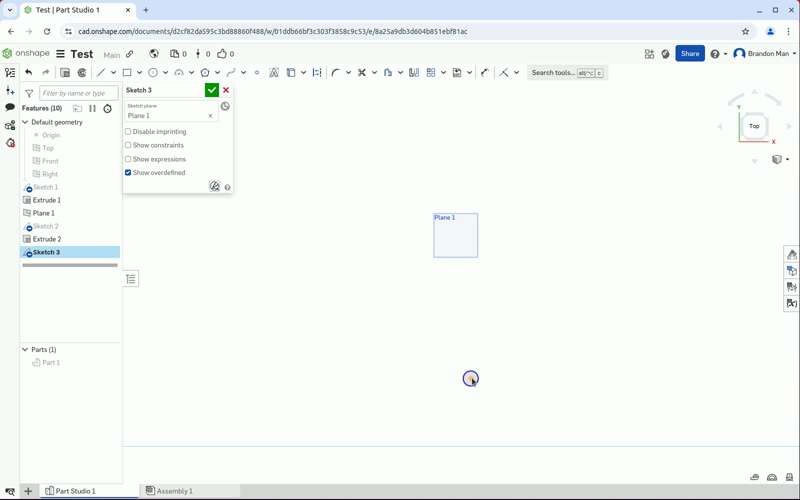
scroll(6)
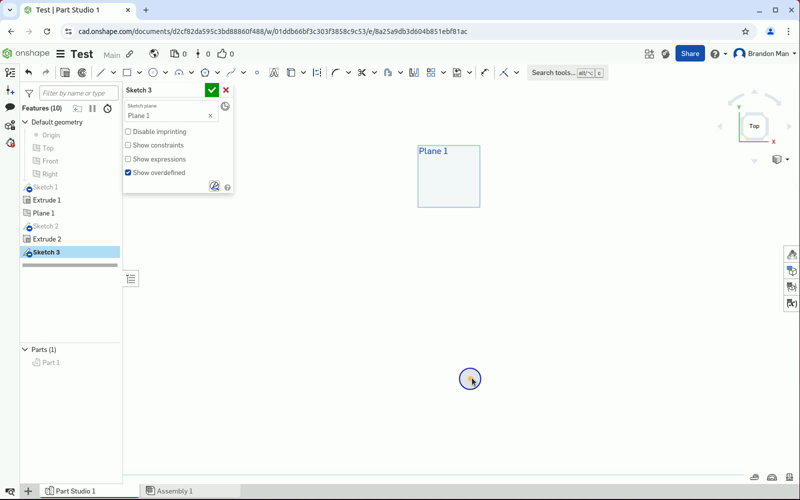
scroll(6)
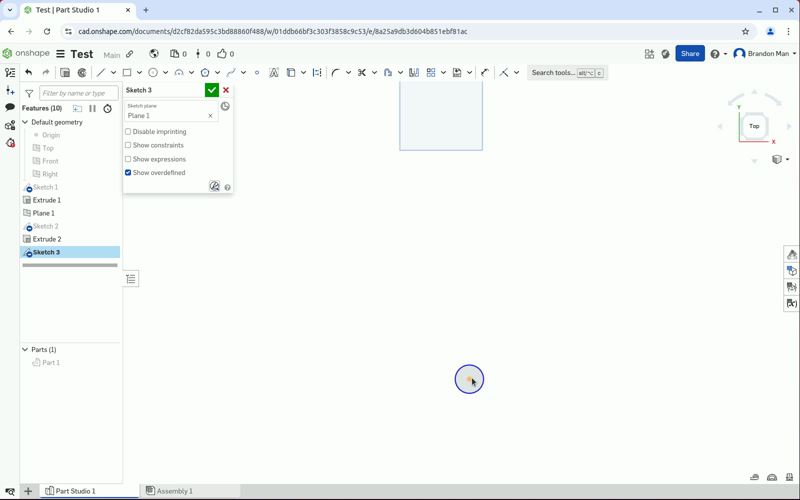
scroll(6)
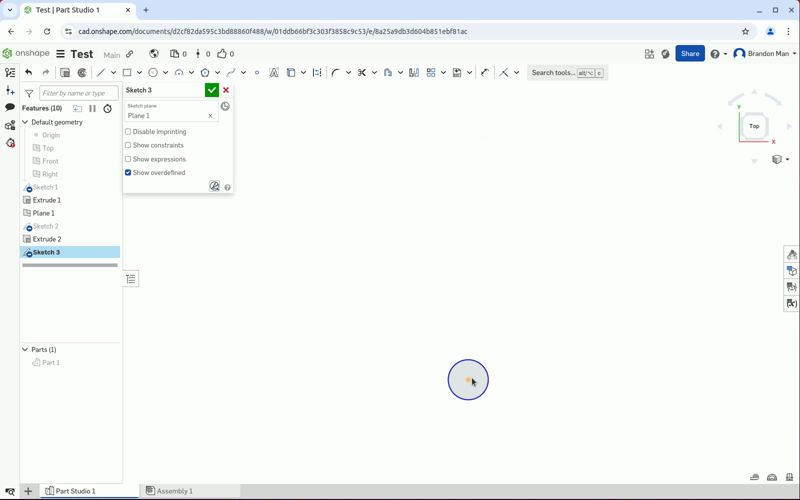
scroll(6)
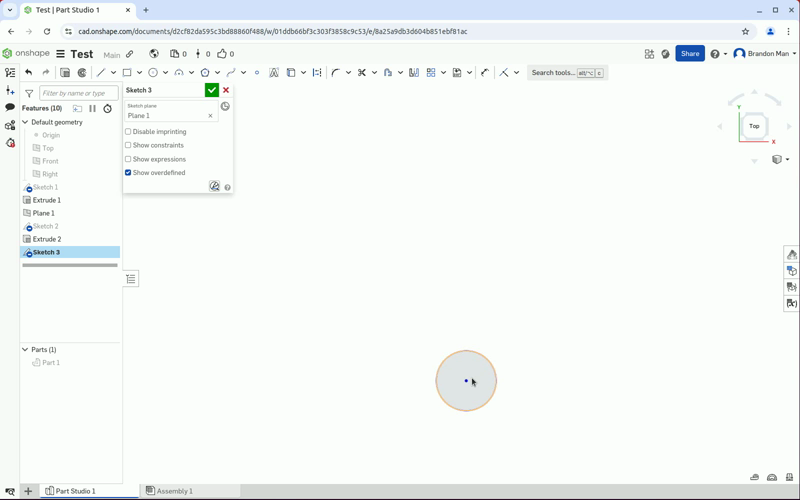
scroll(6)
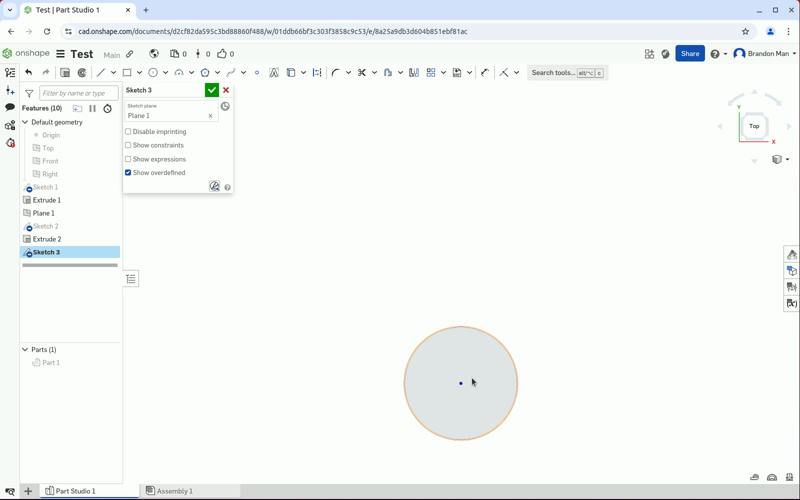
click(472, 377)
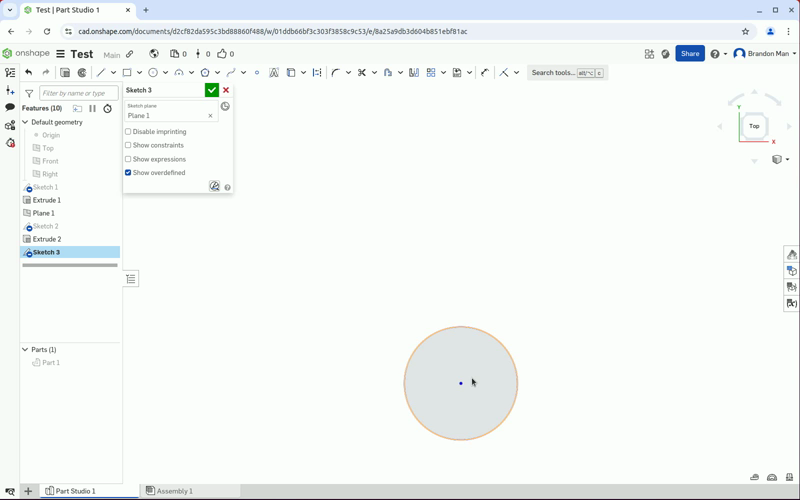
scroll(-6)
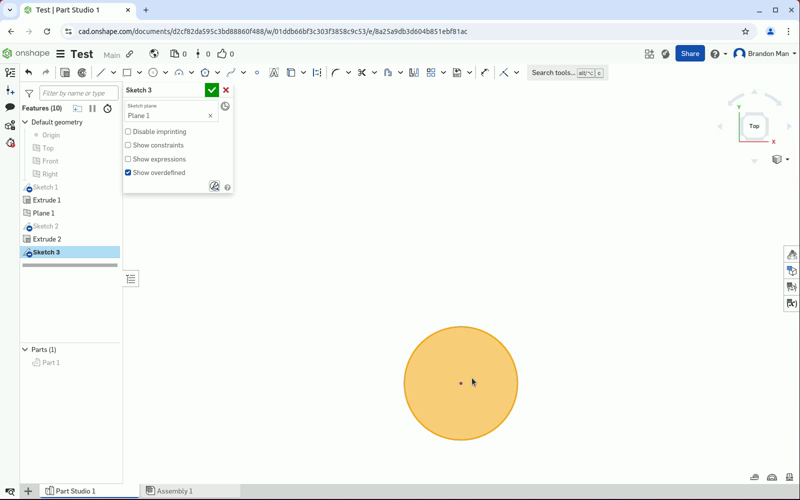
scroll(-6)
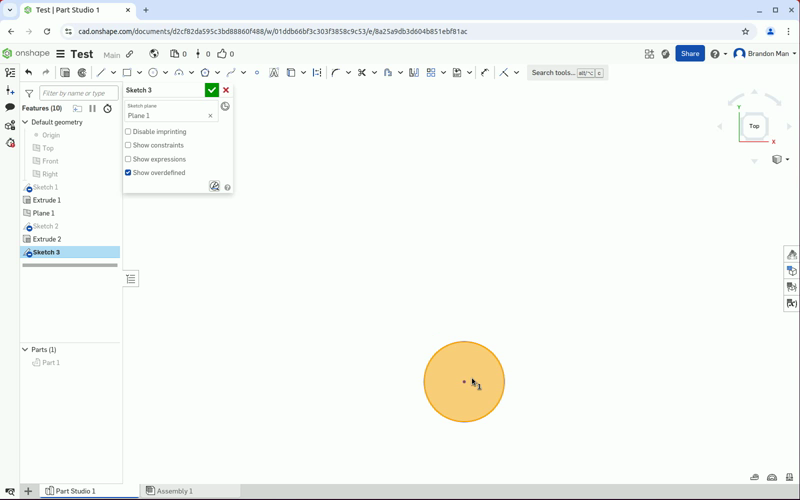
scroll(-6)
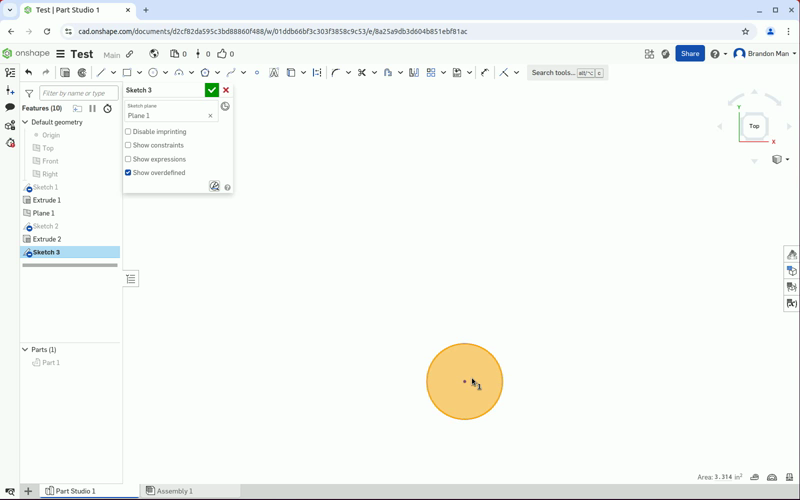
scroll(-6)
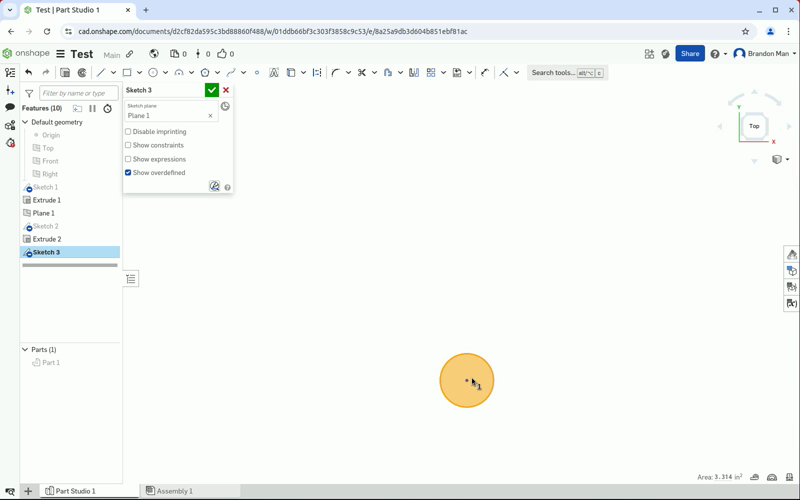
scroll(-6)
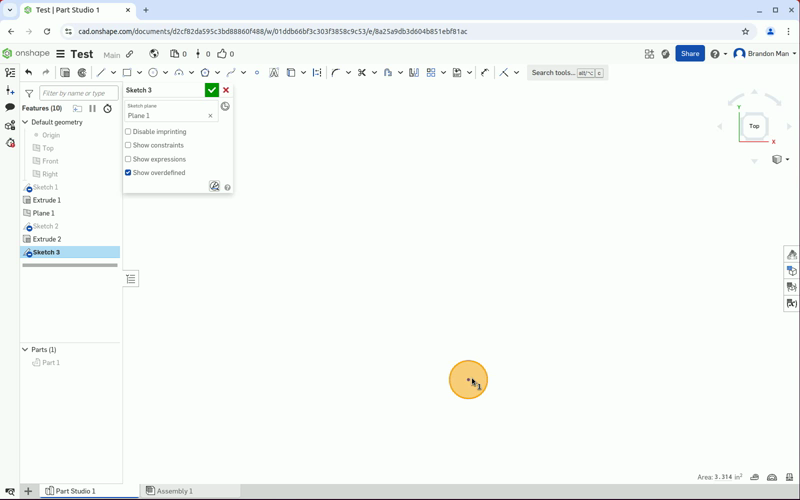
scroll(-6)
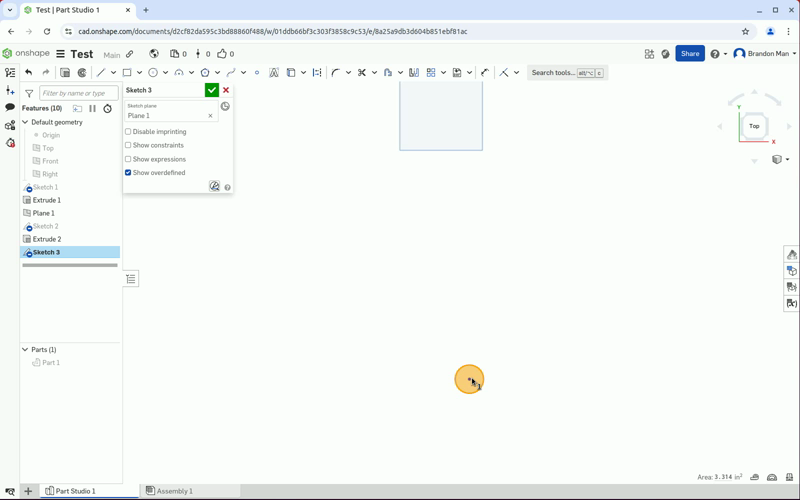
scroll(-6)
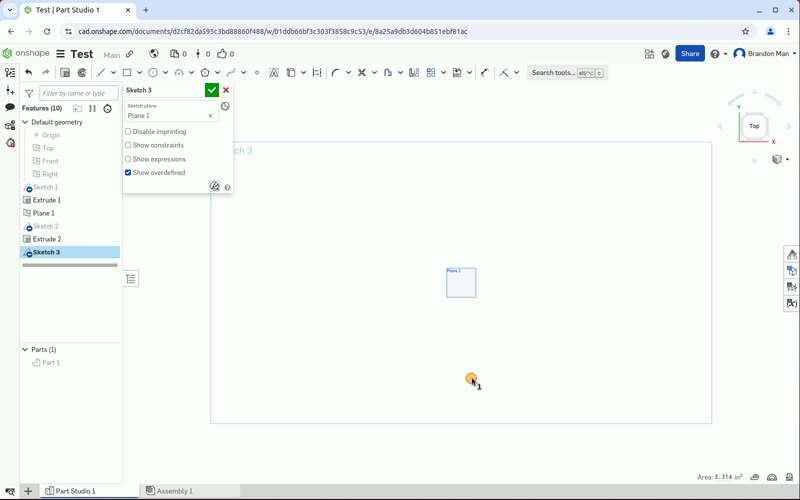
mouse_move(73, 352)
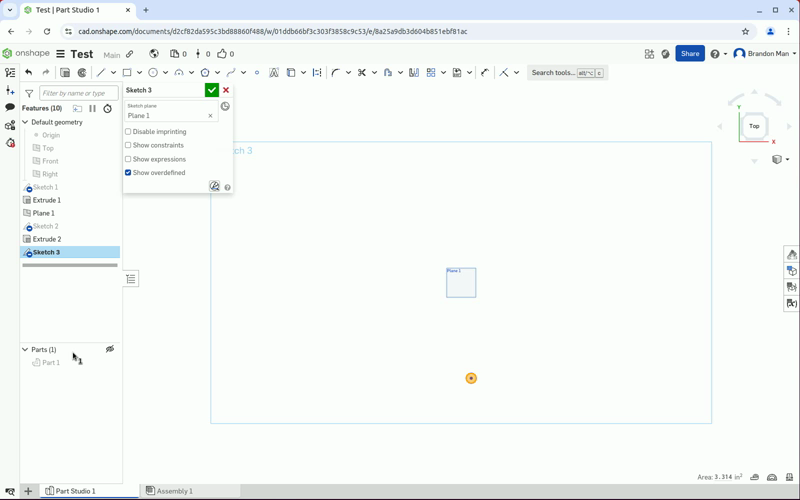
key(shift+y)
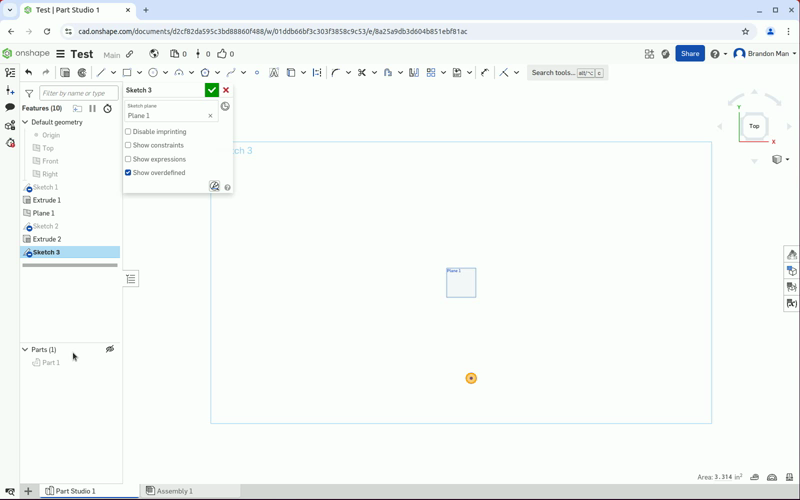
key(shift+e)
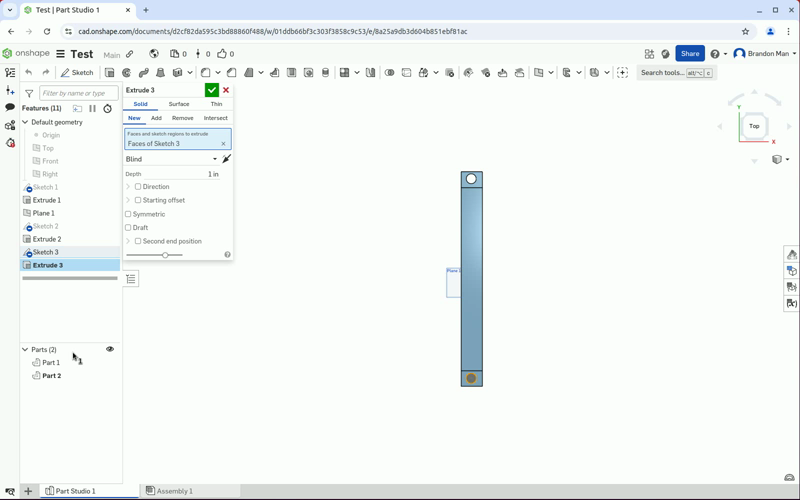
mouse_move(143, 106)
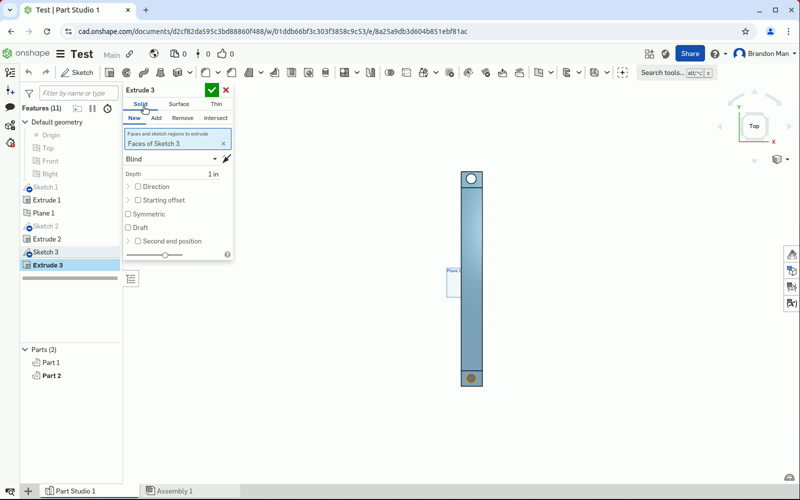
click(143, 106)
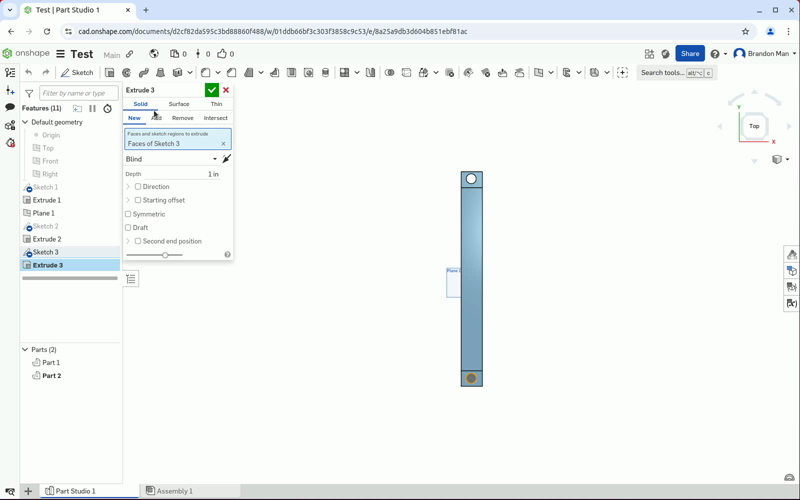
mouse_move(186, 120)
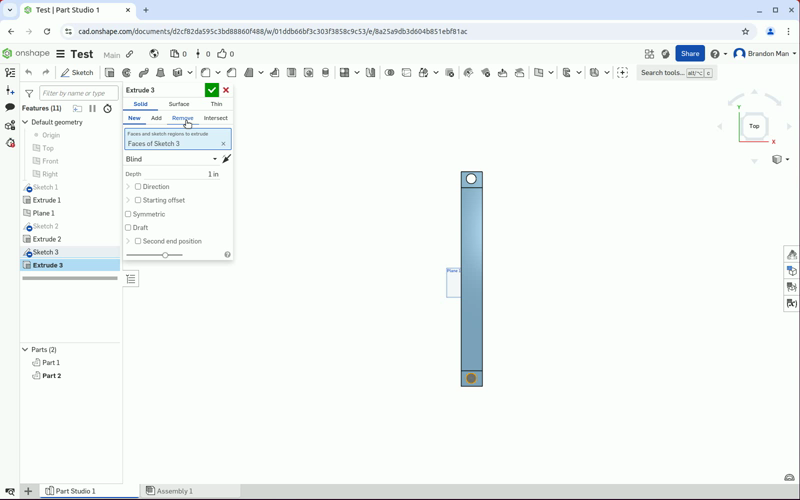
click(186, 120)
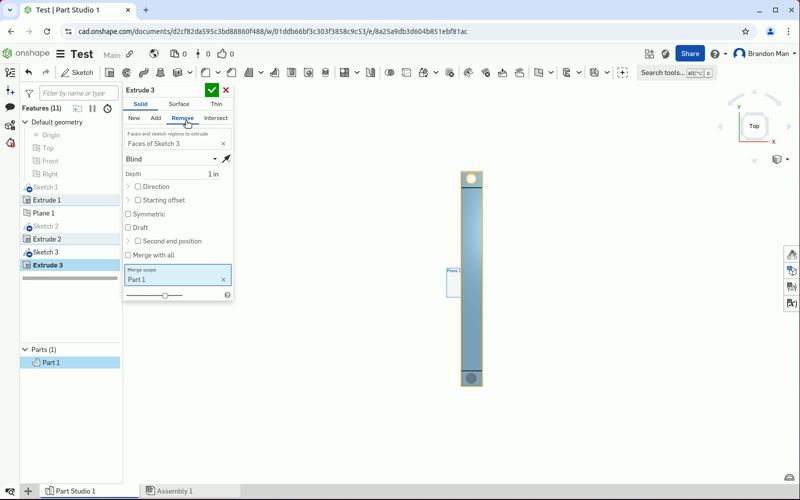
key(tab, 4)
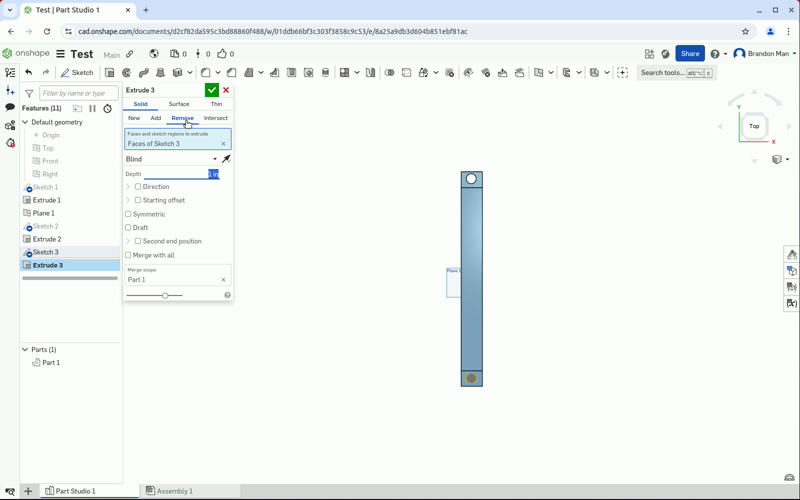
text(10.832)
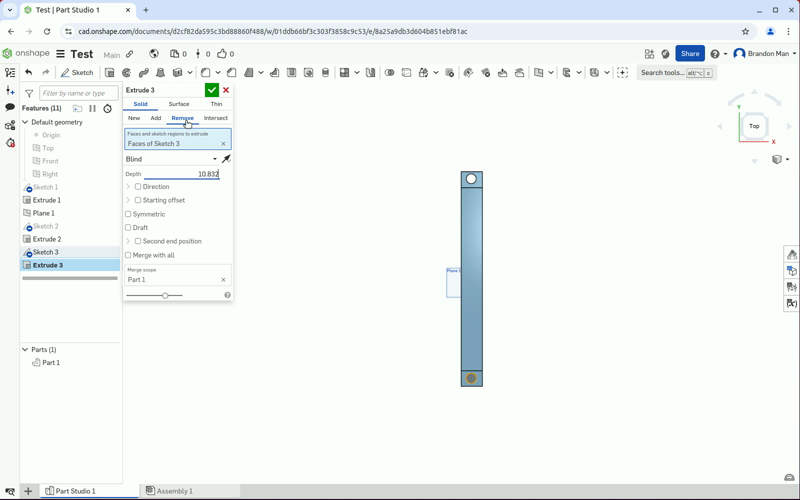
key(tab, 6)
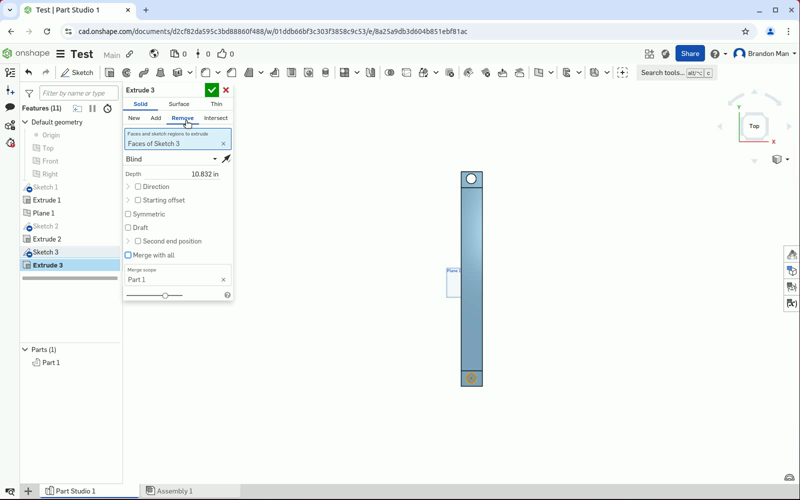
key(space)
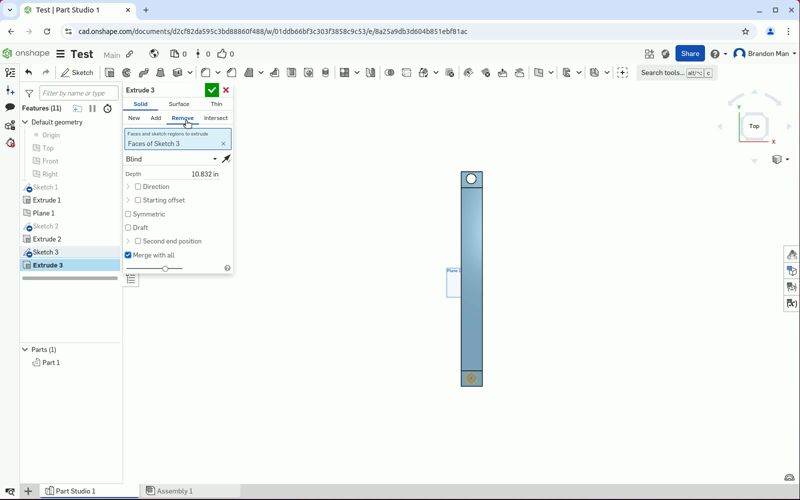
key(enter)
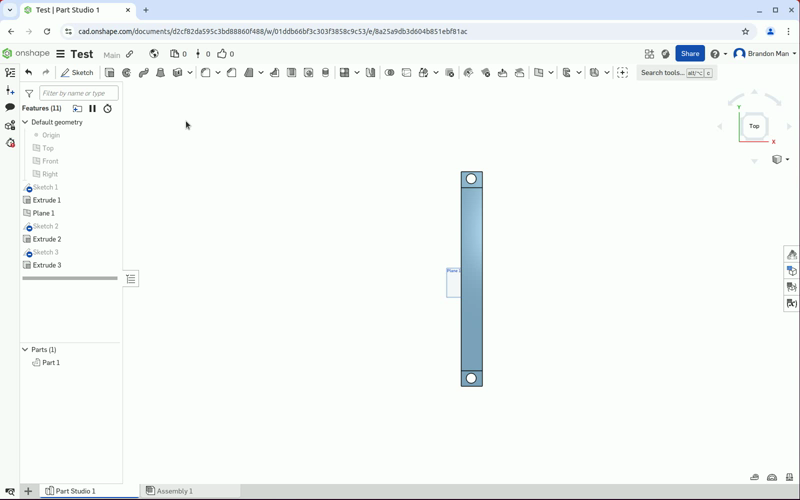
key(shift+h)
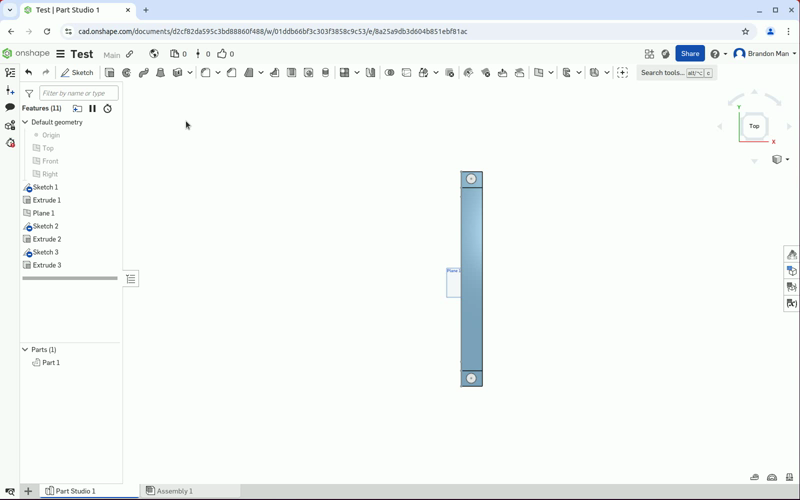
key(shift+h)
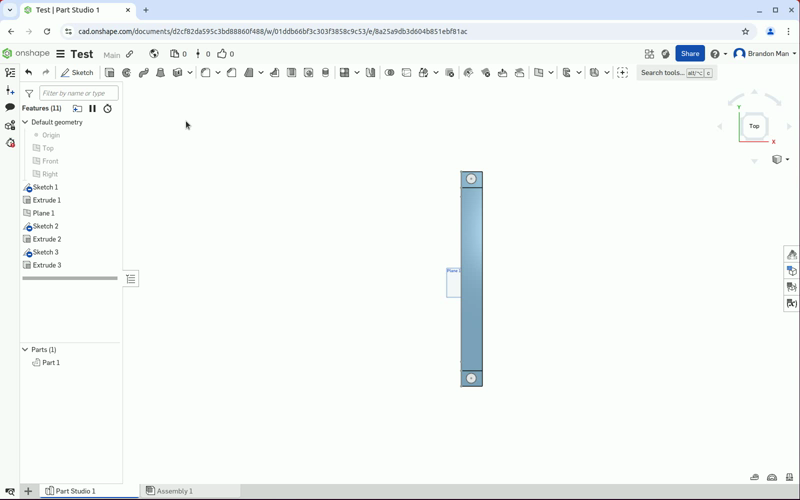
key(shift+7)
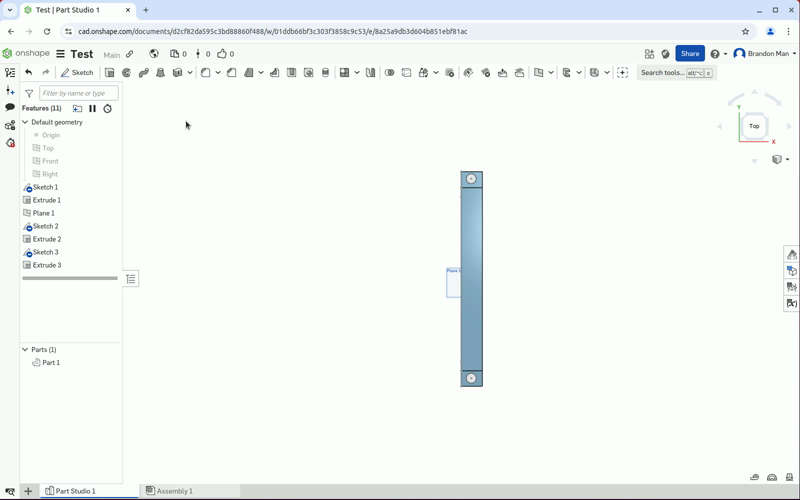
key(up, 3)
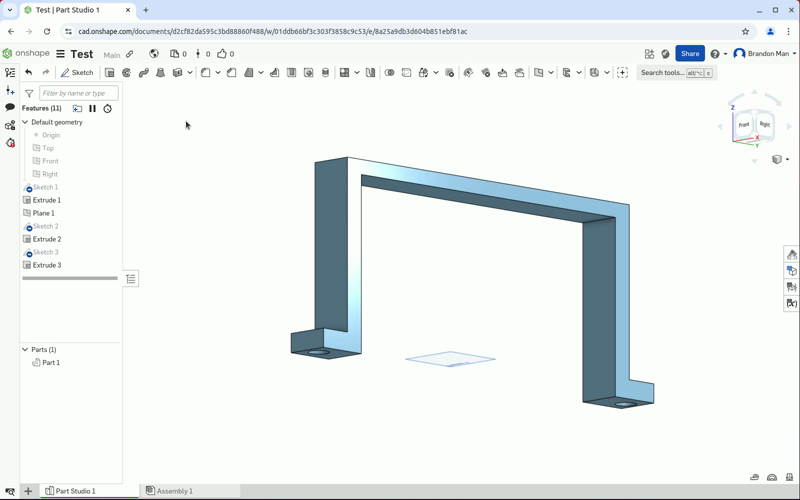
key(left, 3)
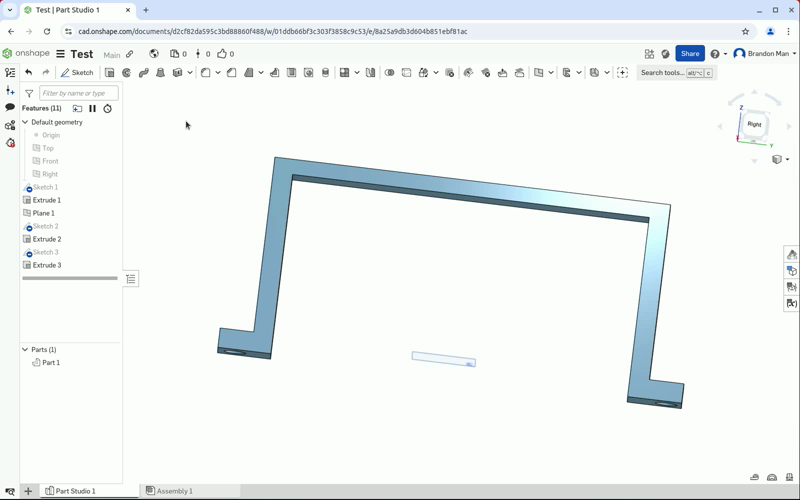
key(right, 3)
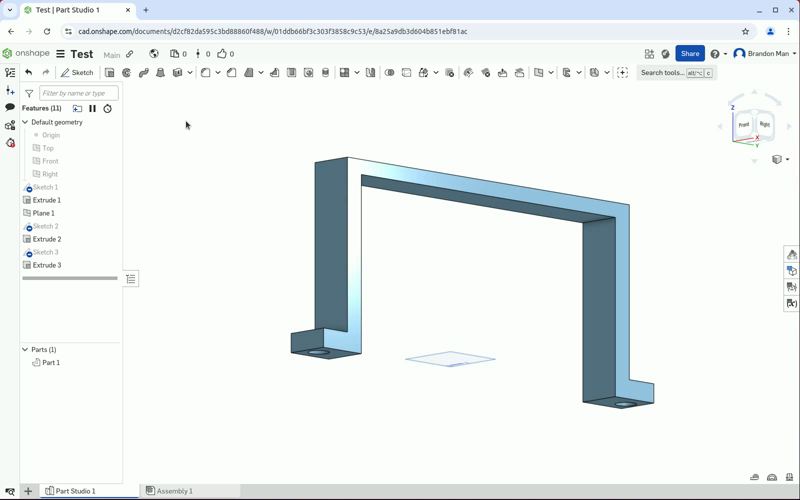
key(down, 3)
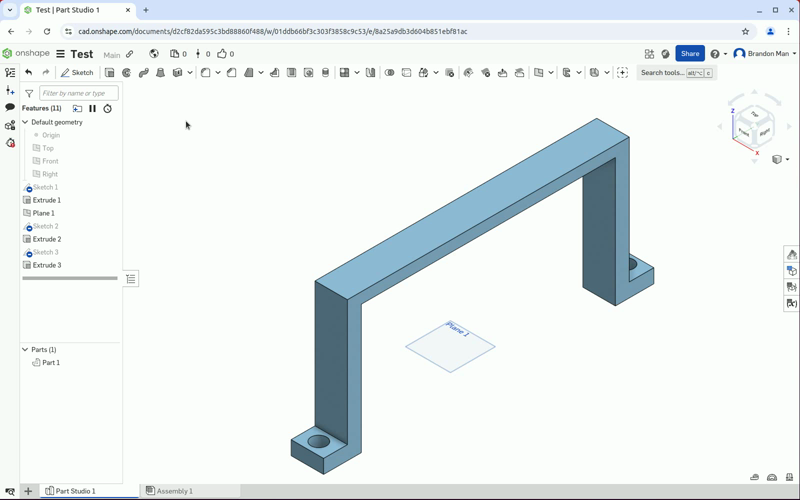
mouse_move(73, 189)
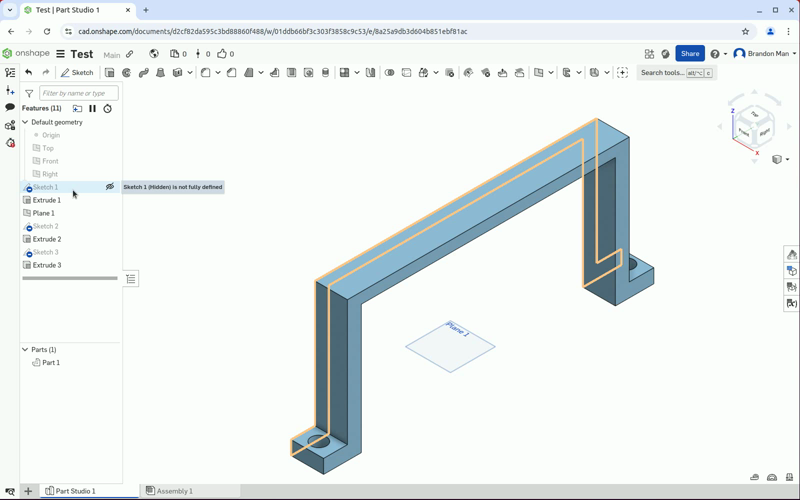
click(73, 189)